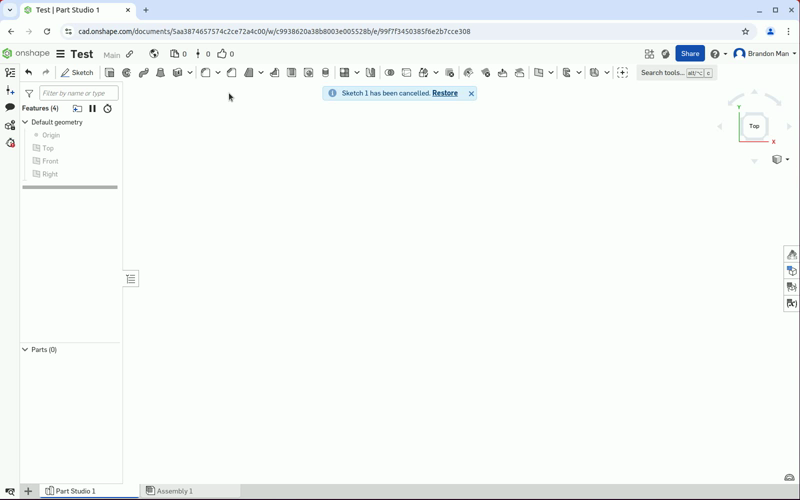
key(shift+h)
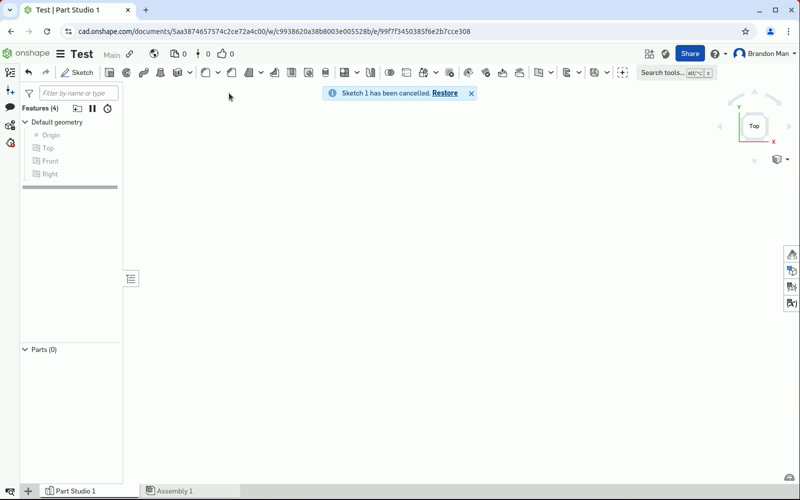
key(shift+s)
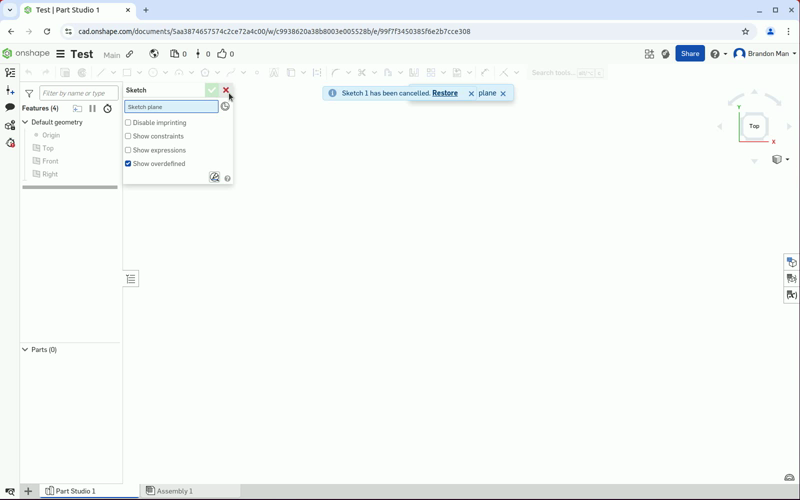
mouse_move(73, 150)
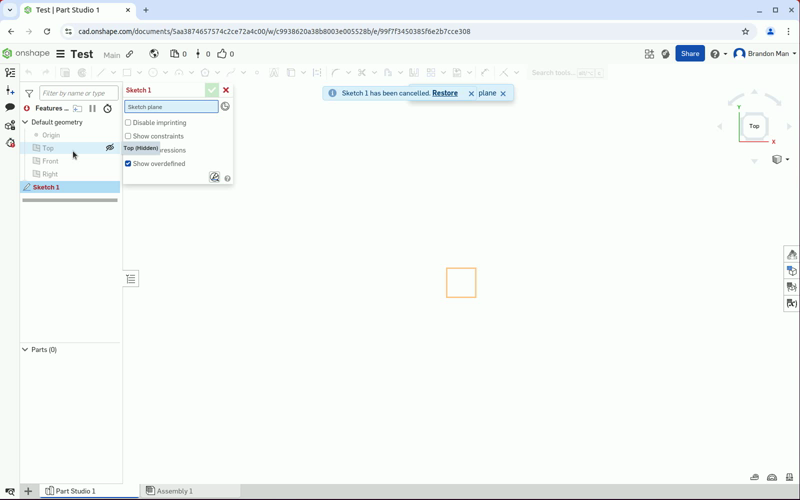
click(73, 150)
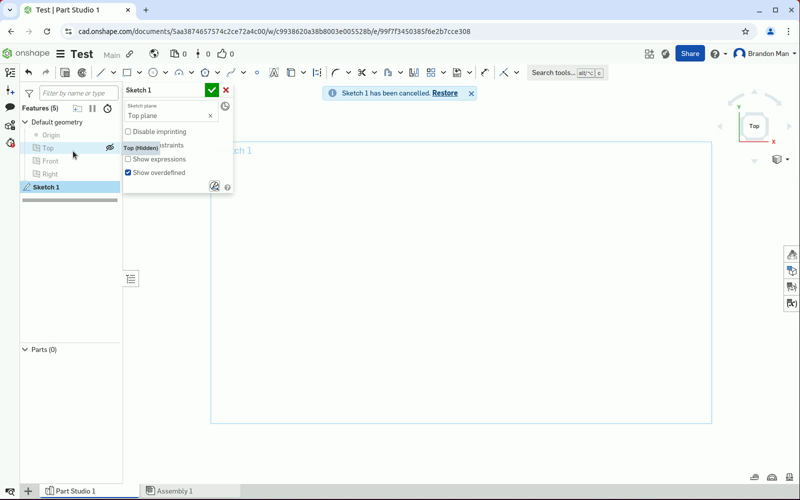
mouse_move(73, 352)
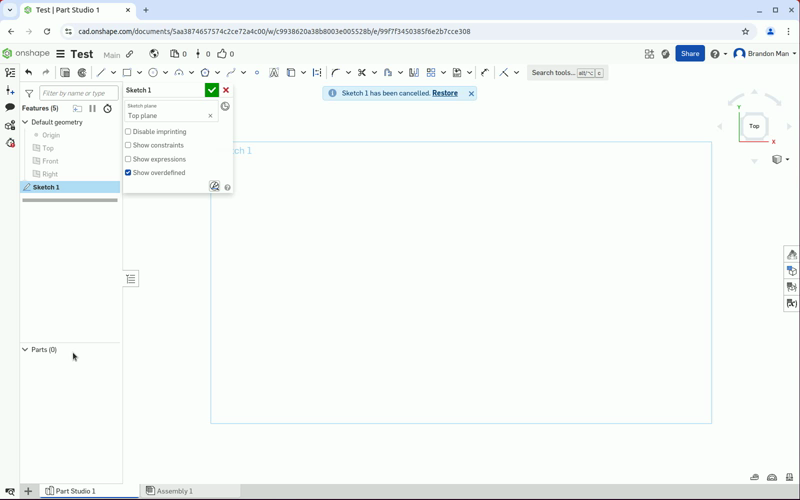
key(y)
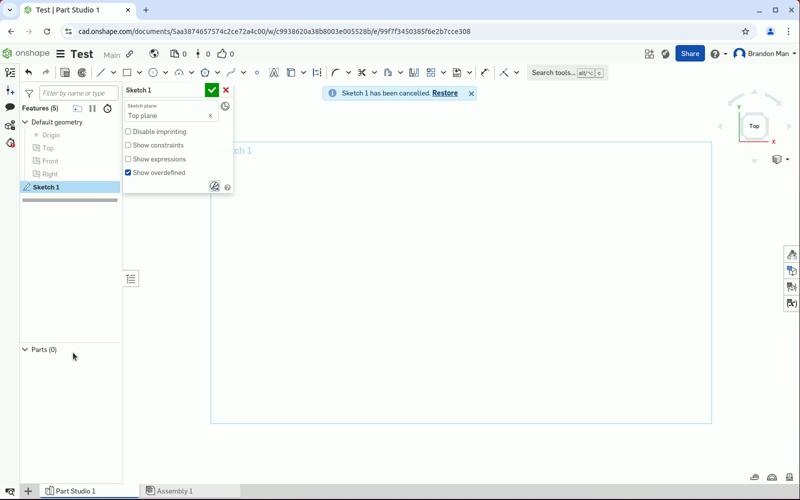
key(a)
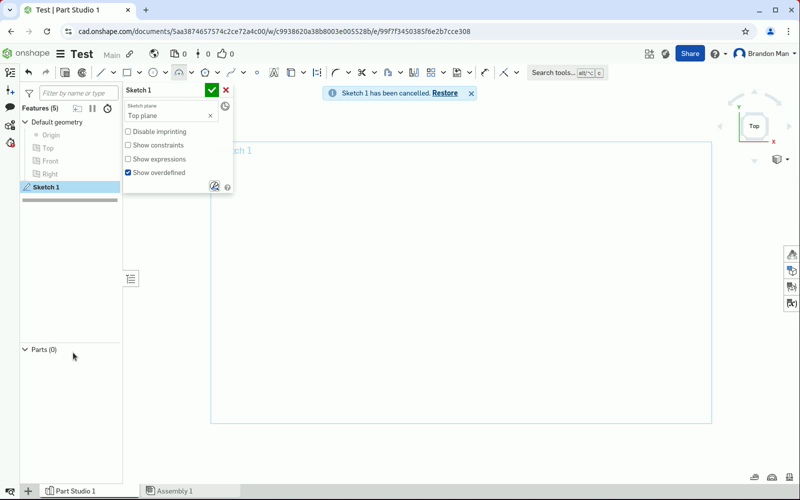
key_down(shift)
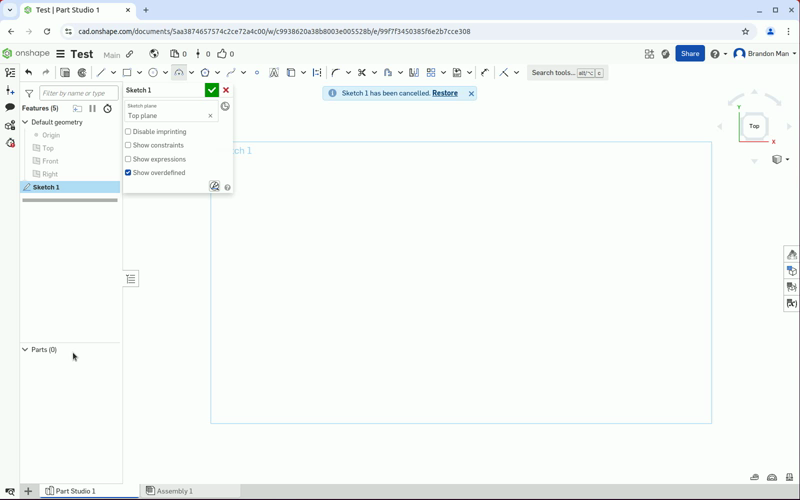
mouse_move(397, 279)
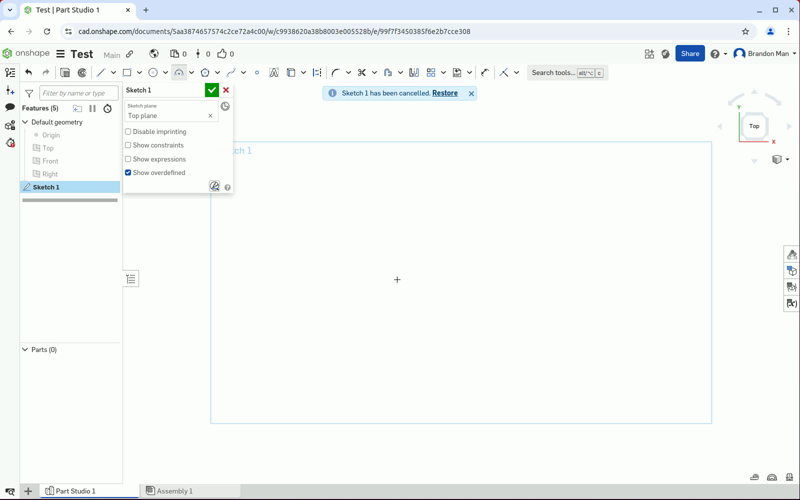
click(397, 279)
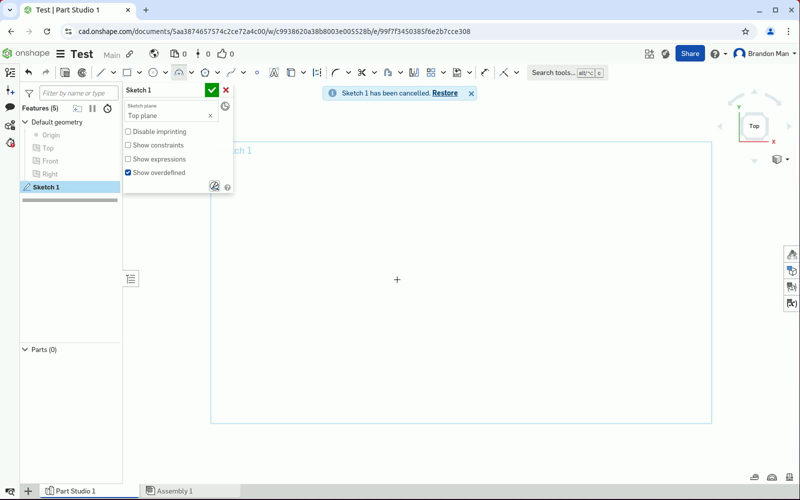
key_up(shift)
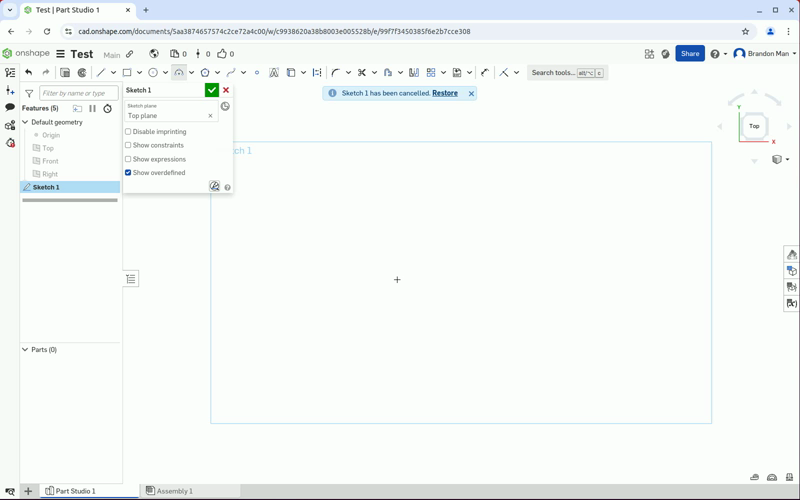
key_down(shift)
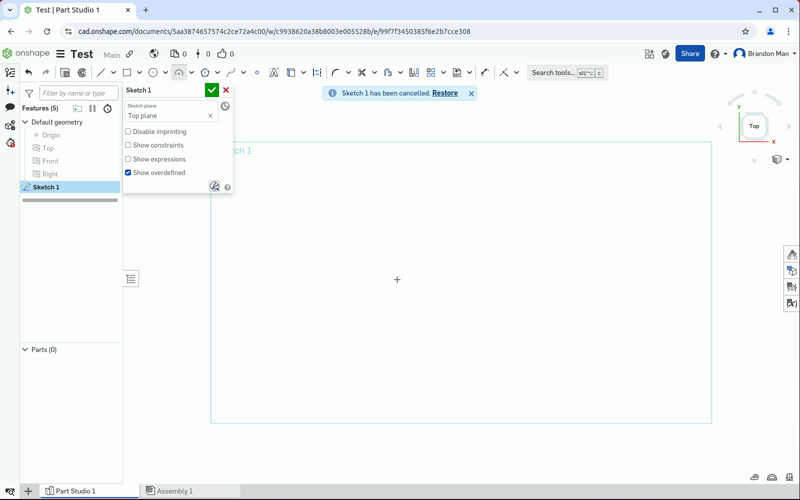
mouse_move(433, 339)
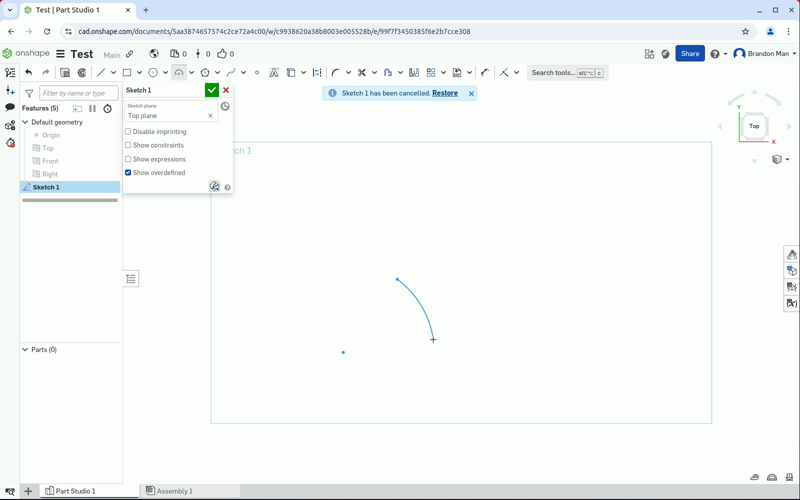
click(433, 339)
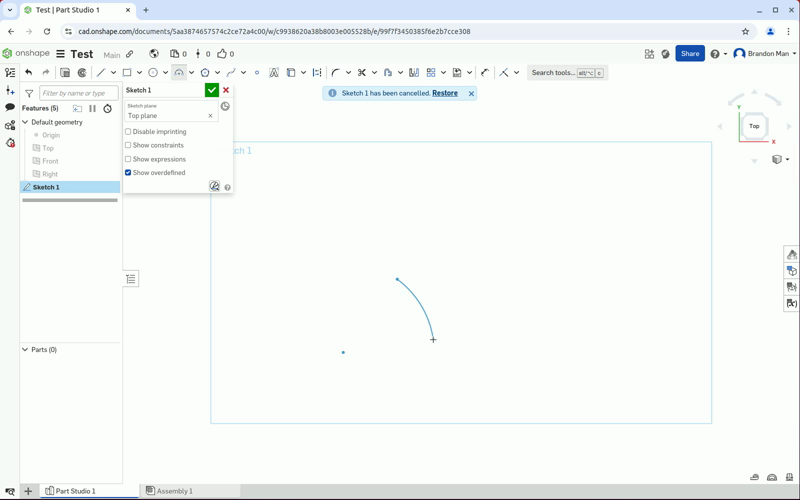
mouse_move(424, 303)
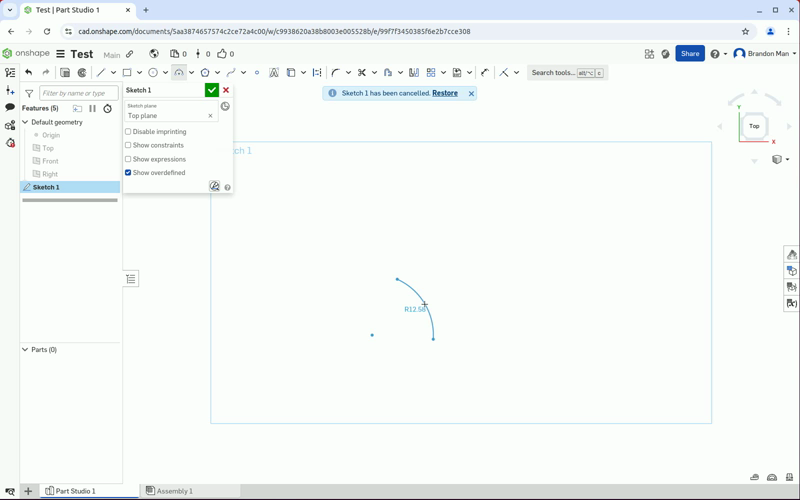
click(424, 303)
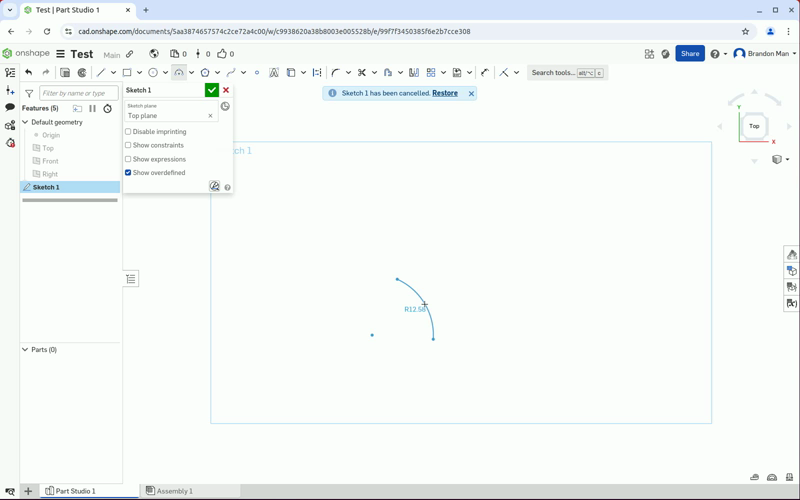
key_up(shift)
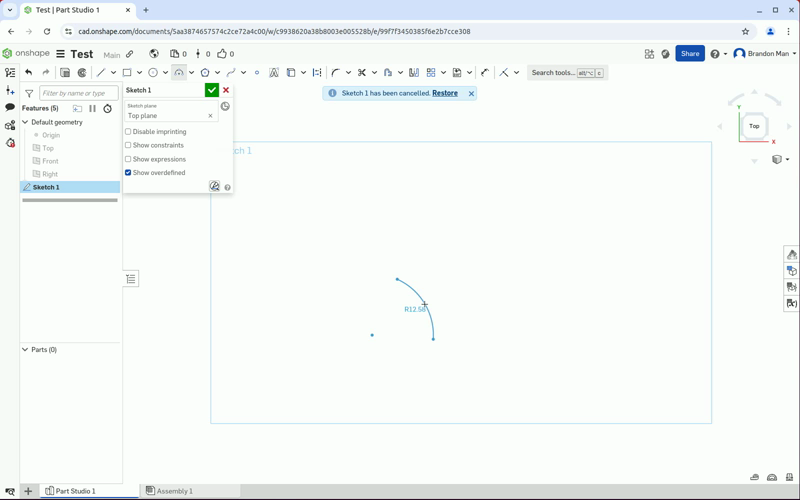
mouse_move(433, 339)
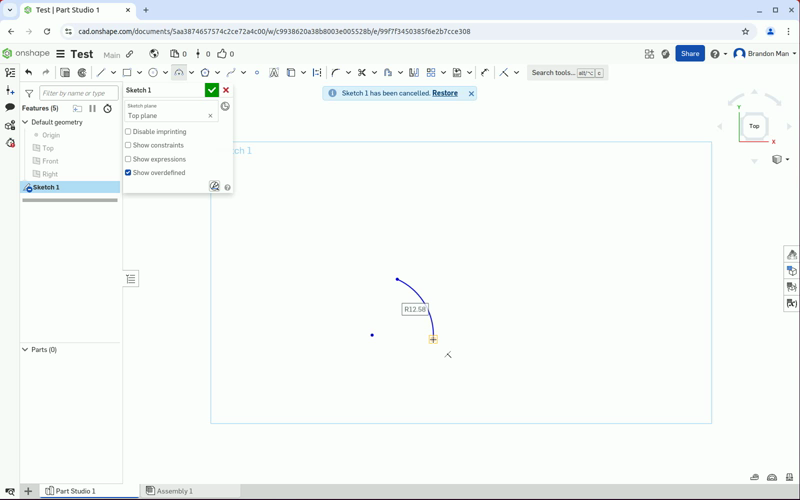
click(433, 339)
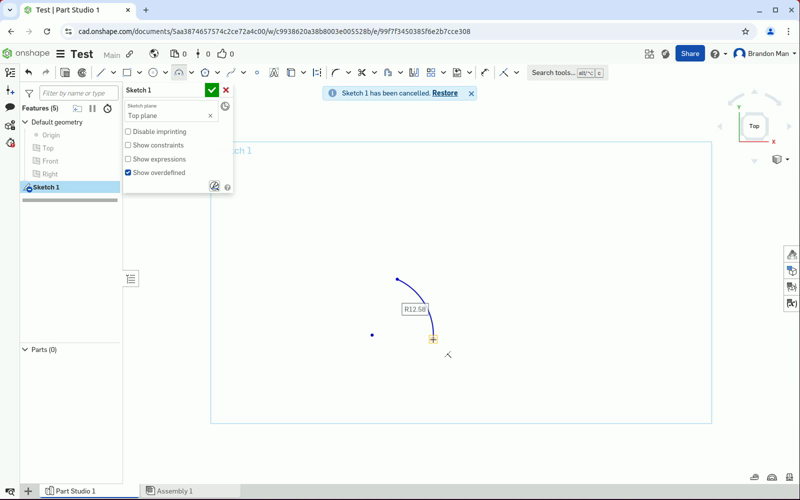
key_down(shift)
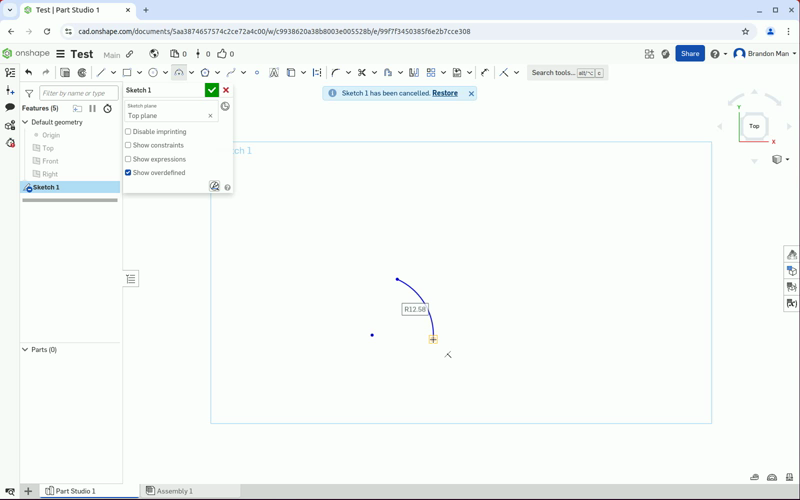
mouse_move(488, 339)
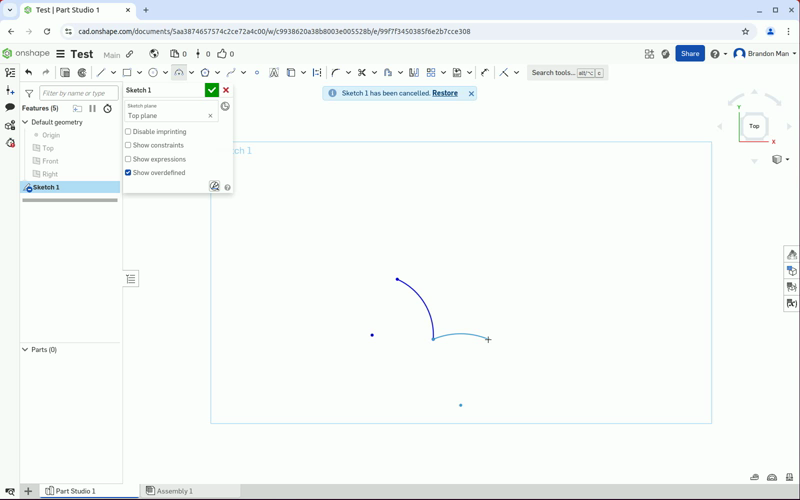
click(488, 339)
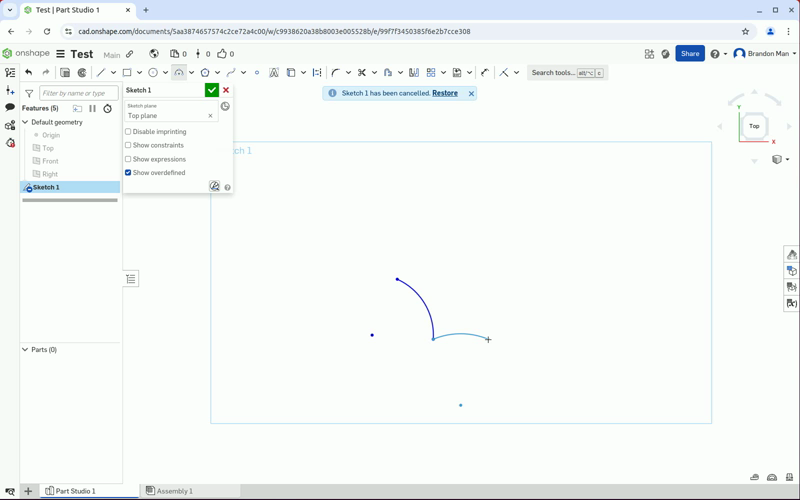
mouse_move(460, 325)
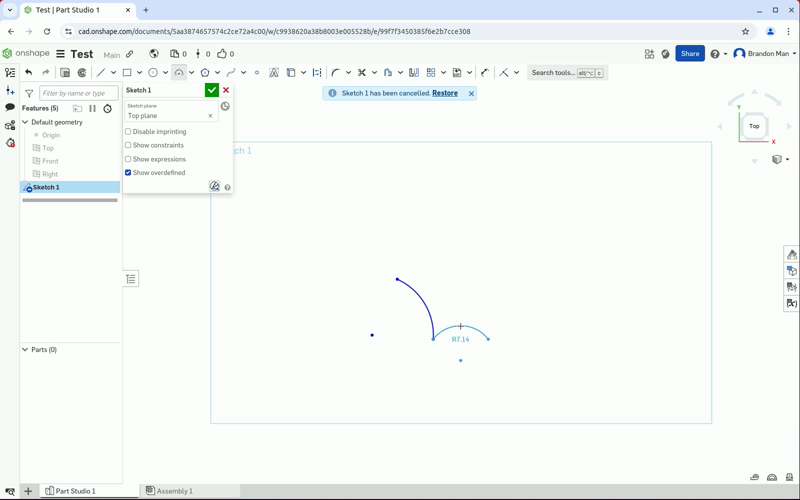
click(460, 325)
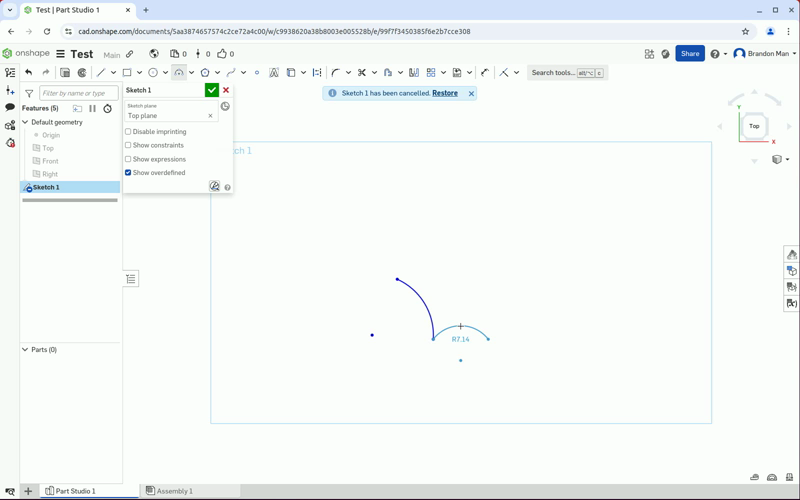
key_up(shift)
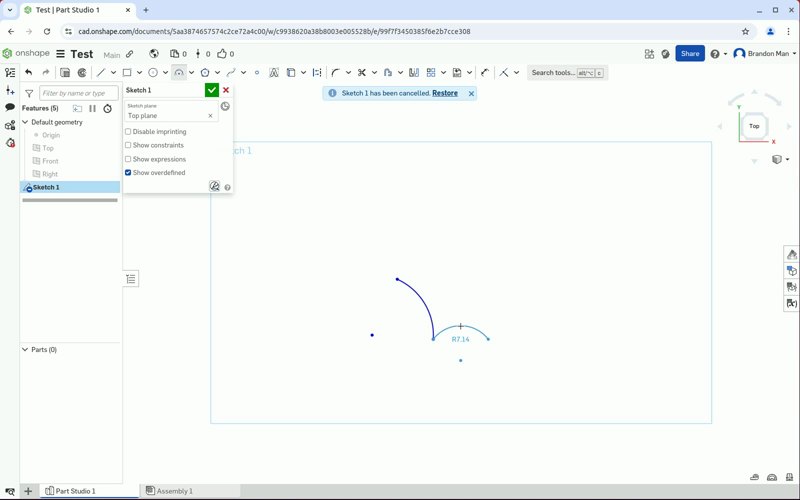
mouse_move(488, 339)
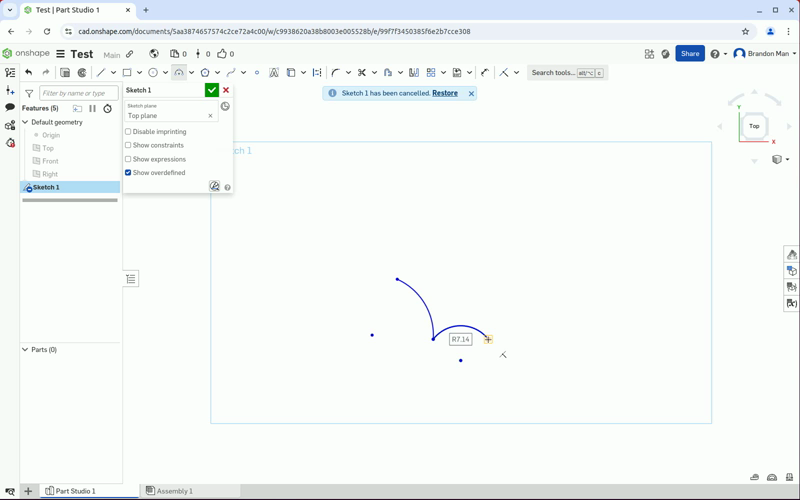
click(488, 339)
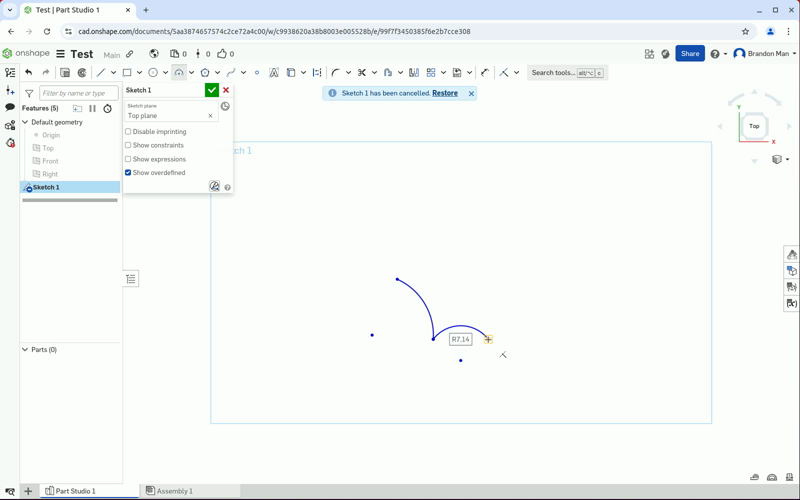
key_down(shift)
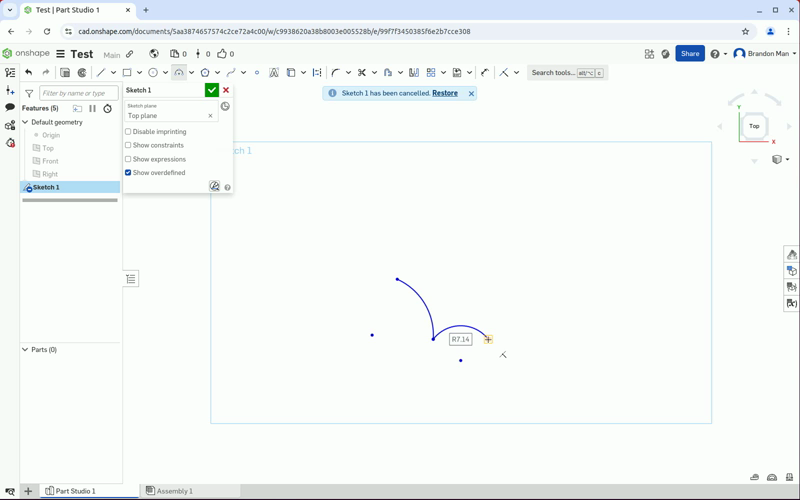
mouse_move(523, 279)
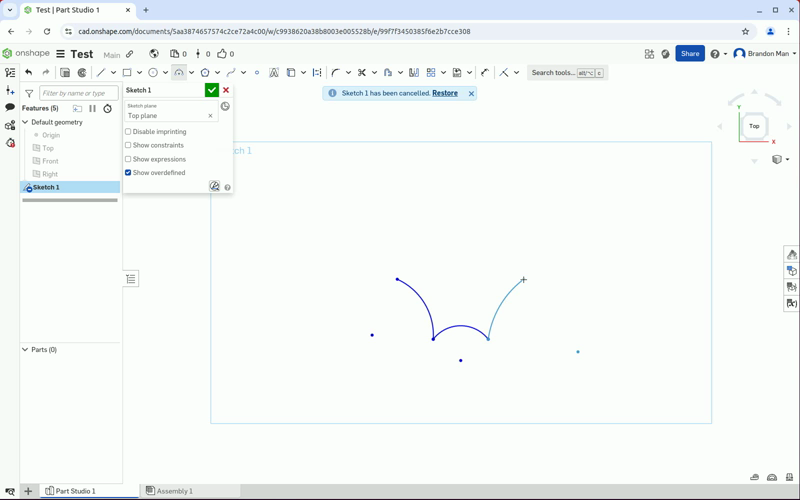
click(523, 279)
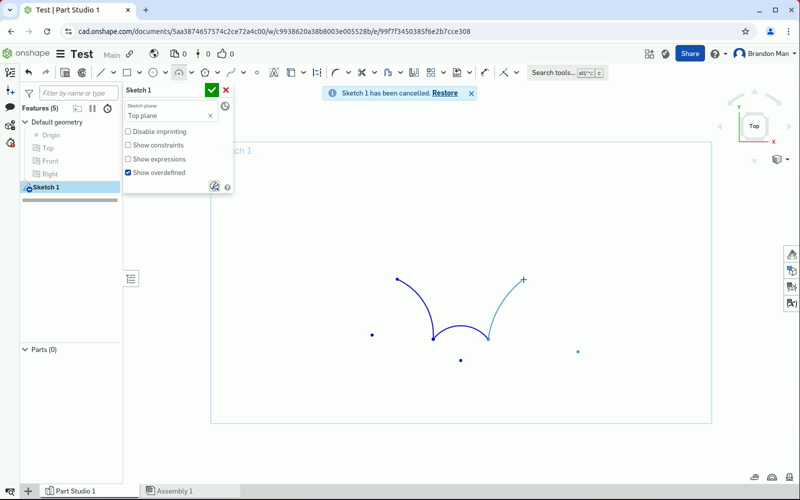
mouse_move(496, 303)
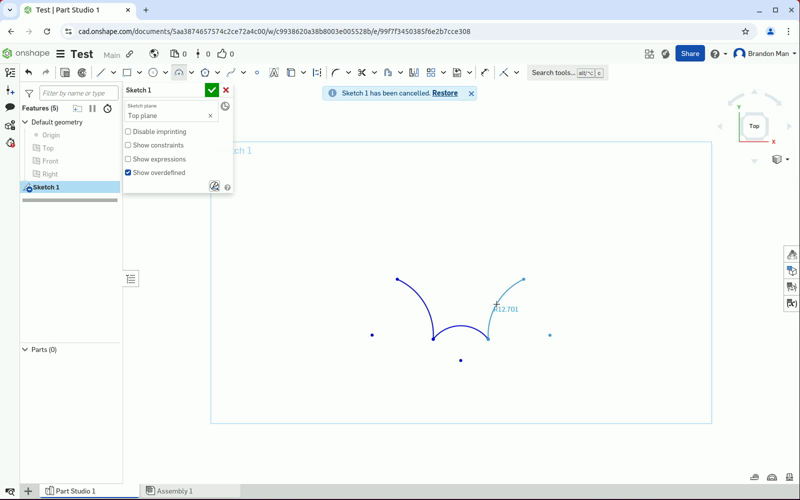
click(496, 303)
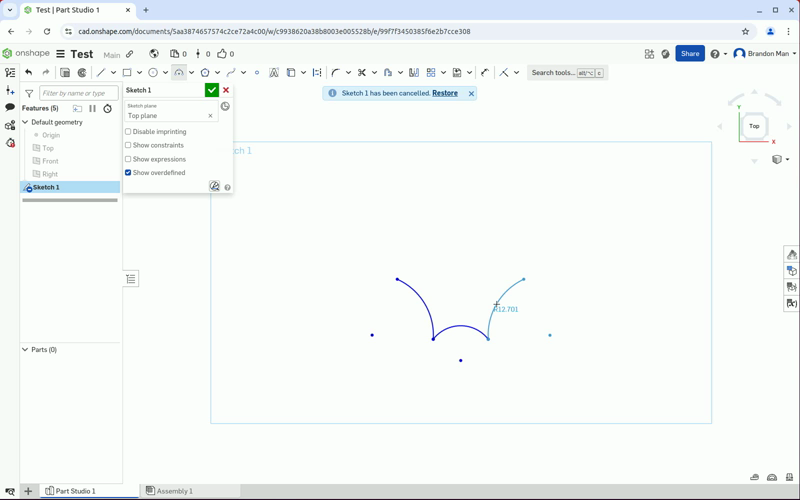
key_up(shift)
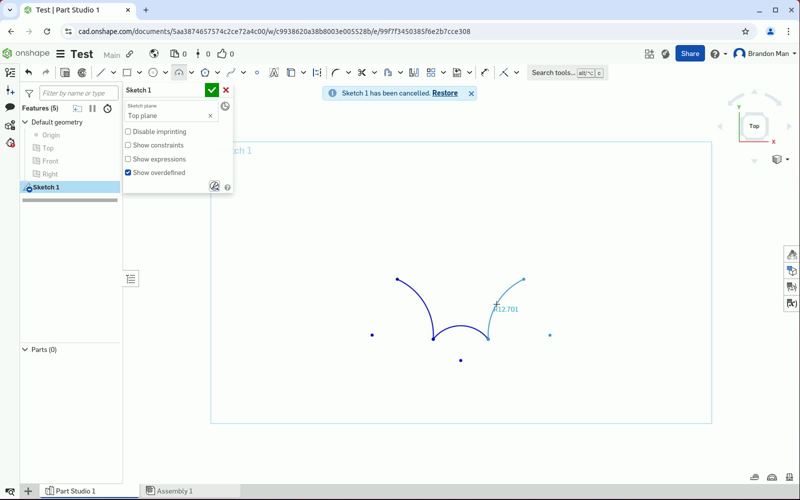
mouse_move(523, 279)
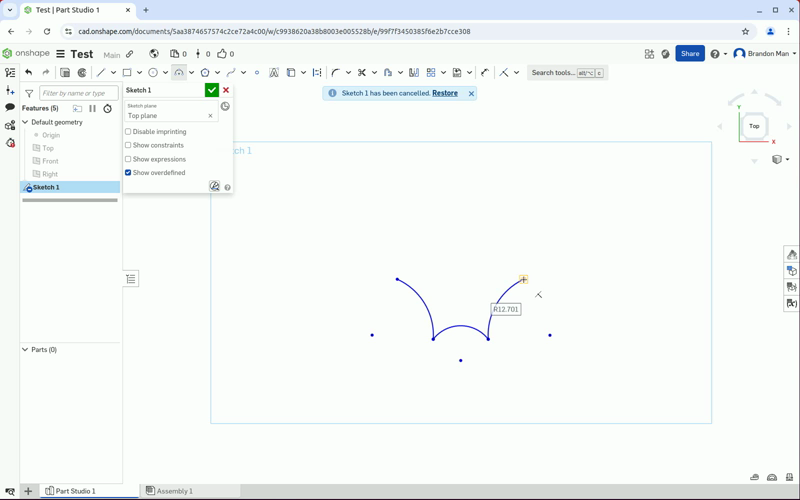
click(523, 279)
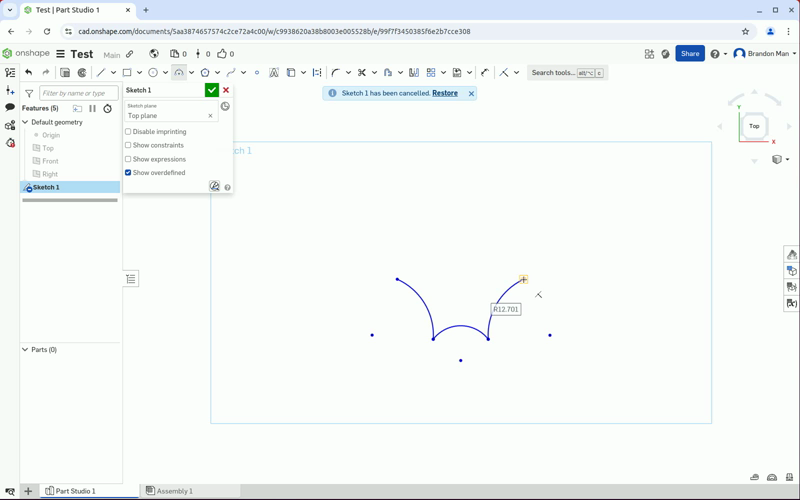
key_down(shift)
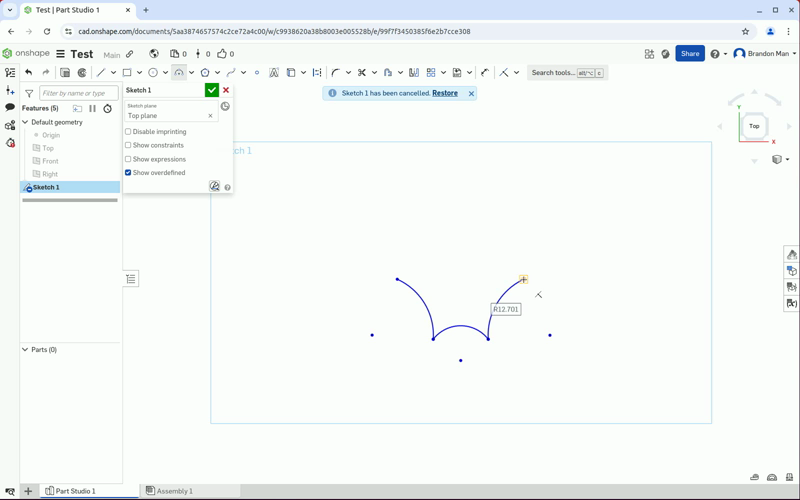
mouse_move(497, 232)
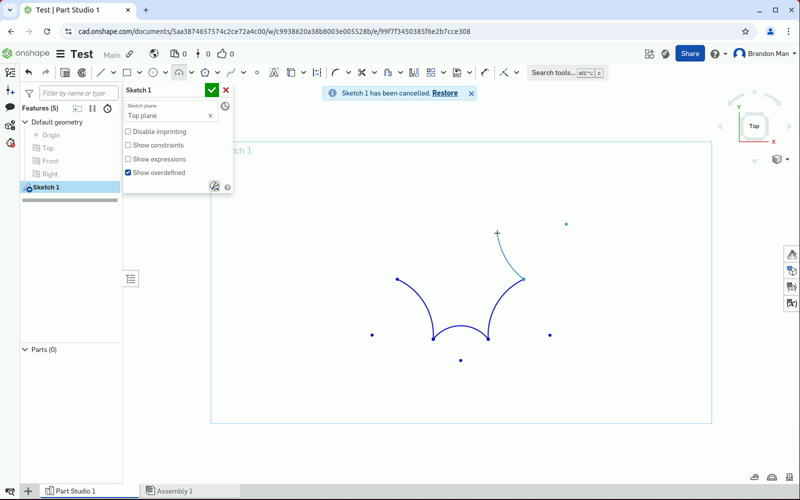
click(497, 232)
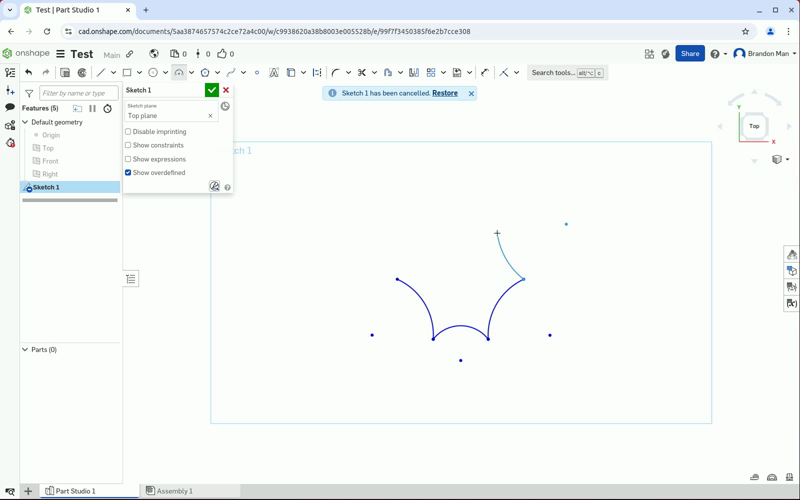
mouse_move(499, 262)
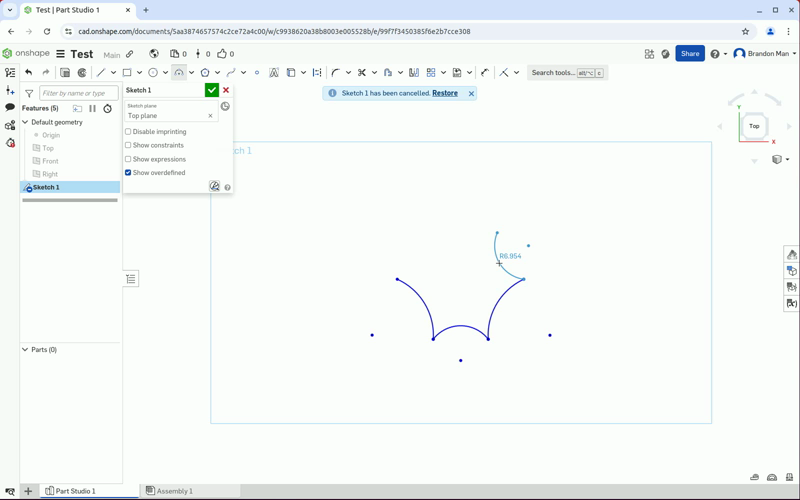
click(499, 262)
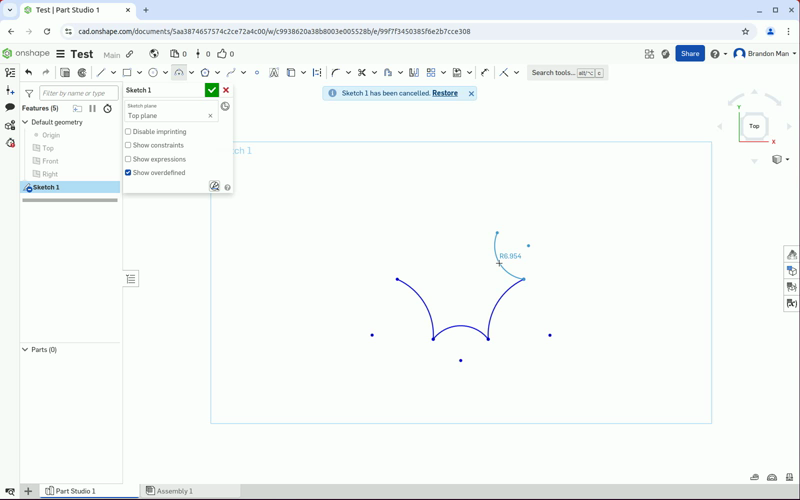
key_up(shift)
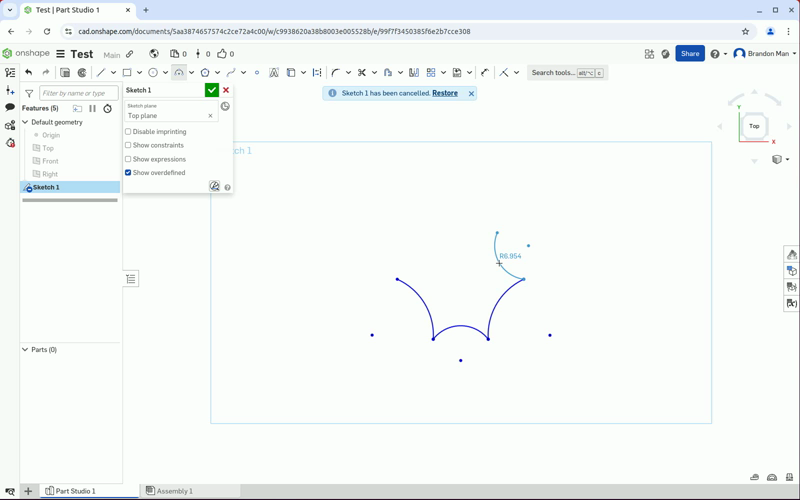
mouse_move(497, 232)
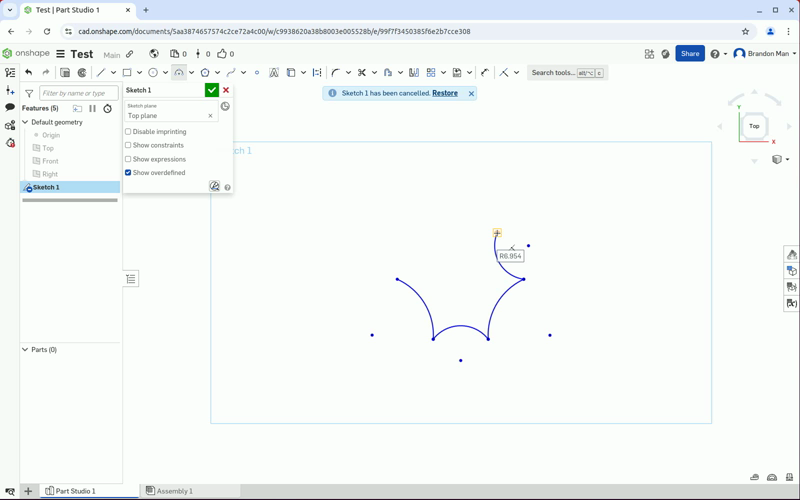
click(497, 232)
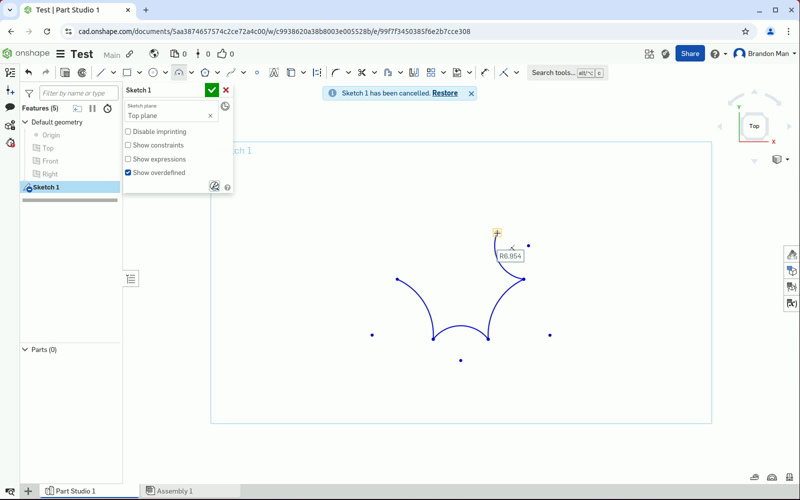
key_down(shift)
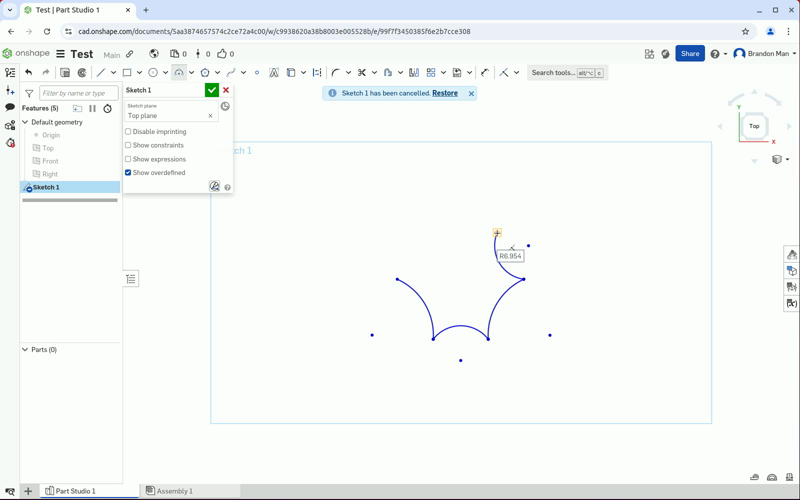
mouse_move(424, 232)
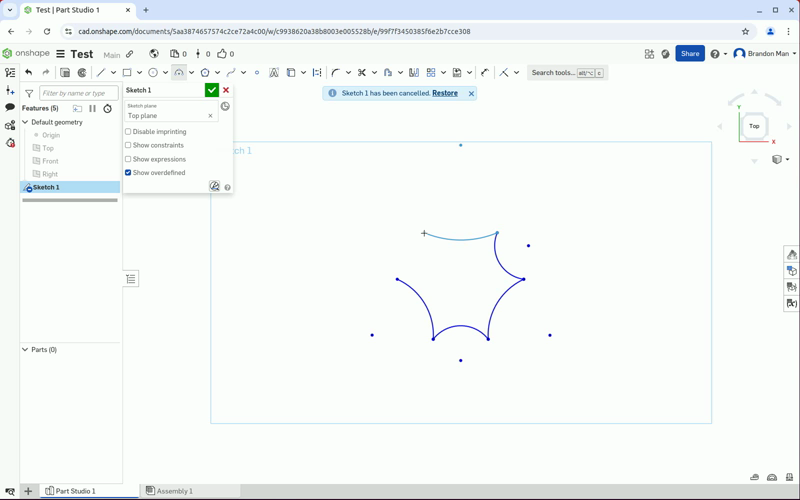
click(424, 232)
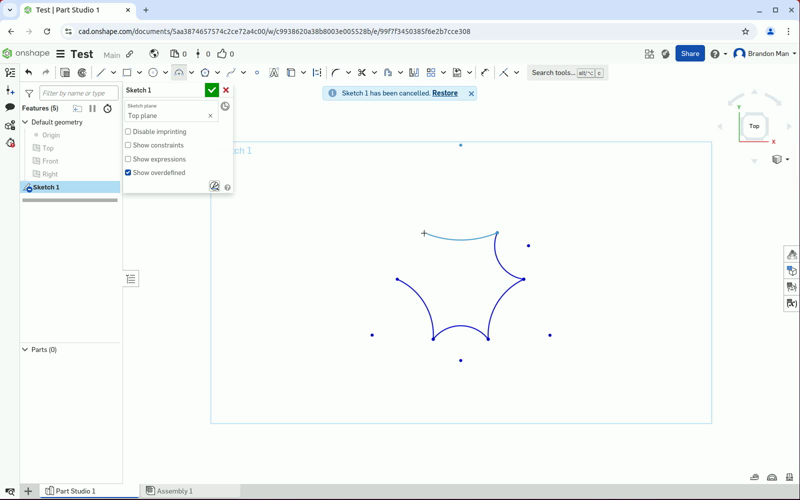
mouse_move(460, 244)
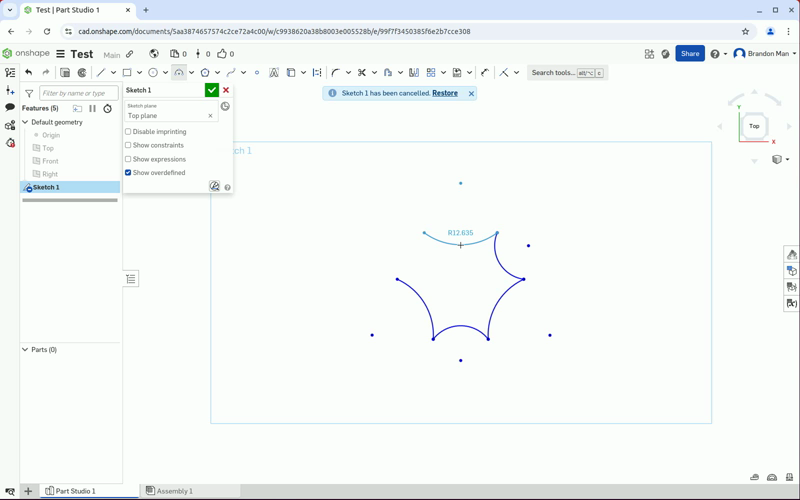
click(460, 244)
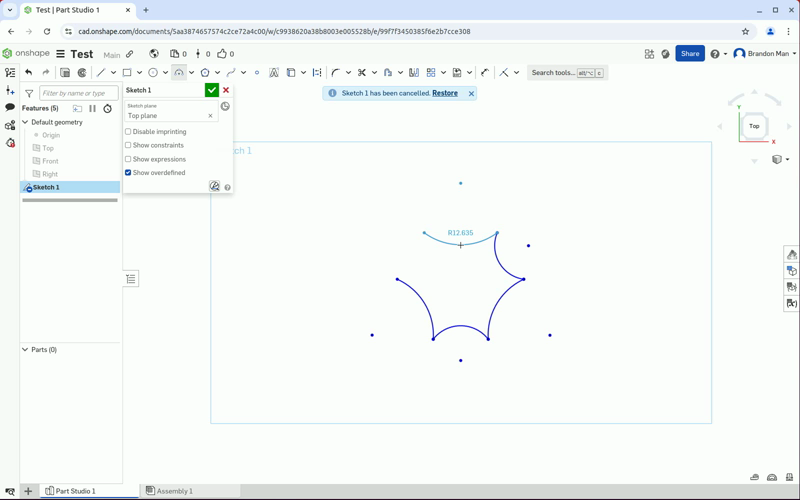
key_up(shift)
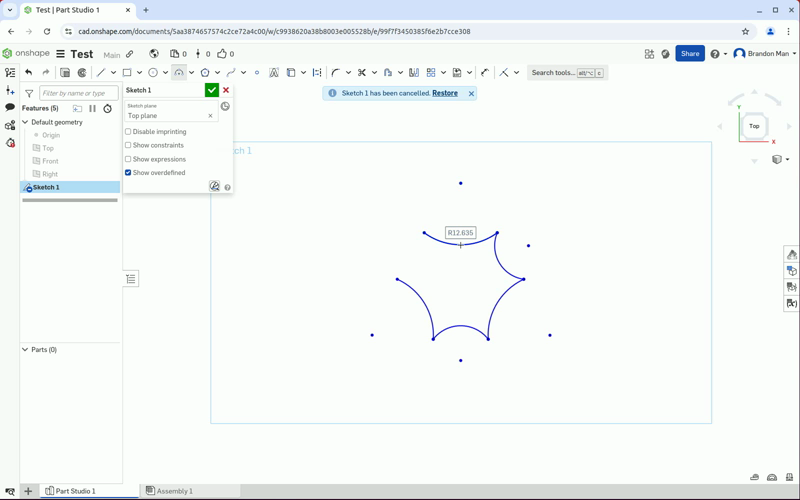
mouse_move(424, 232)
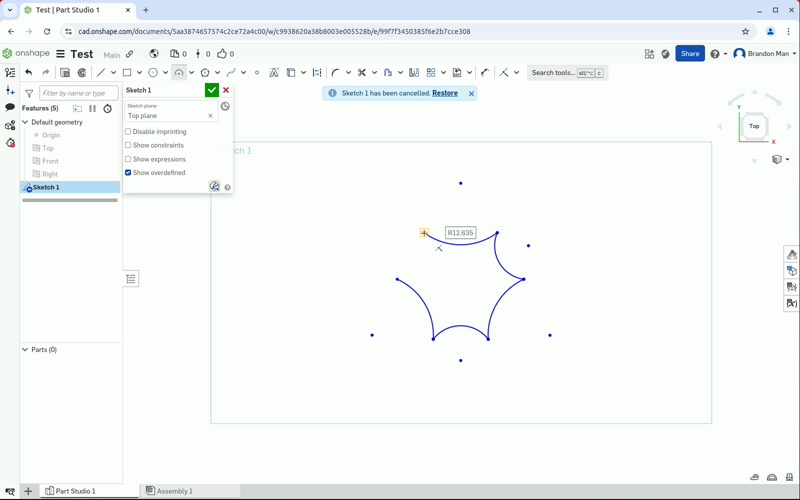
click(424, 232)
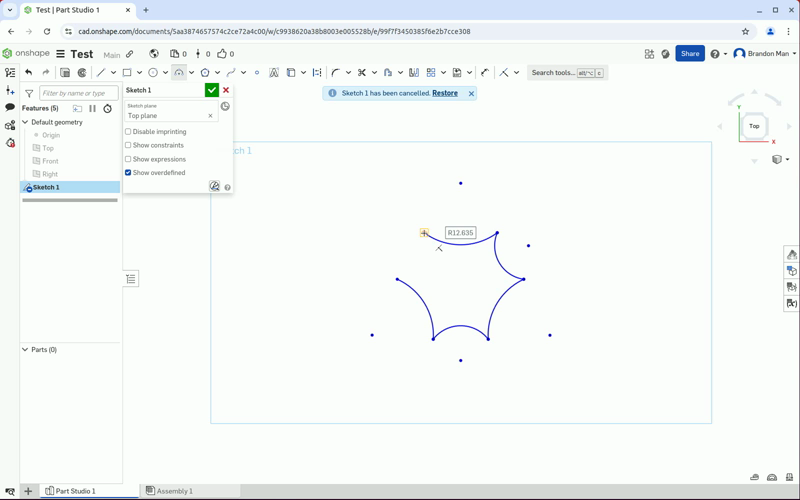
mouse_move(397, 279)
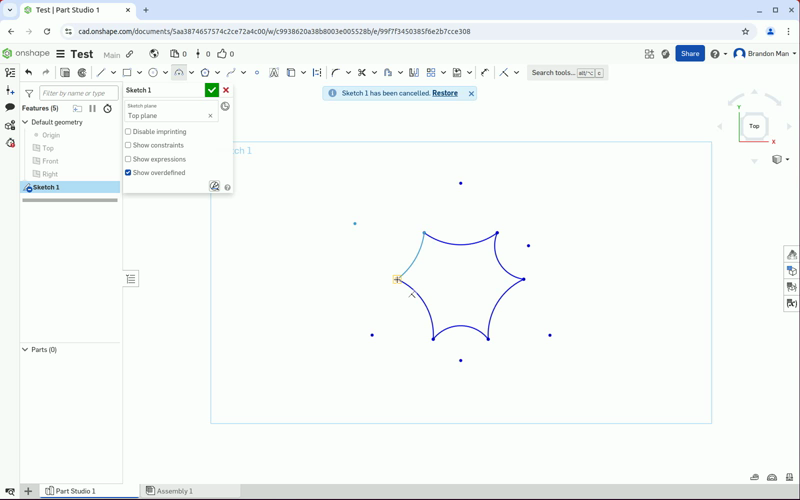
click(397, 279)
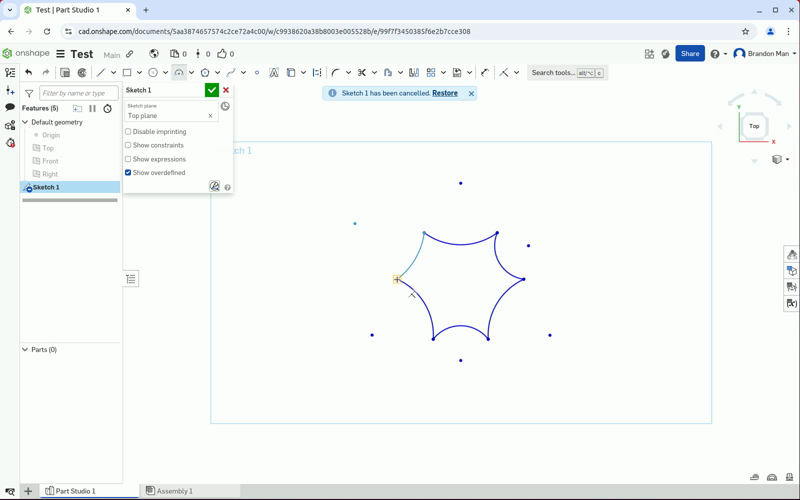
key_down(shift)
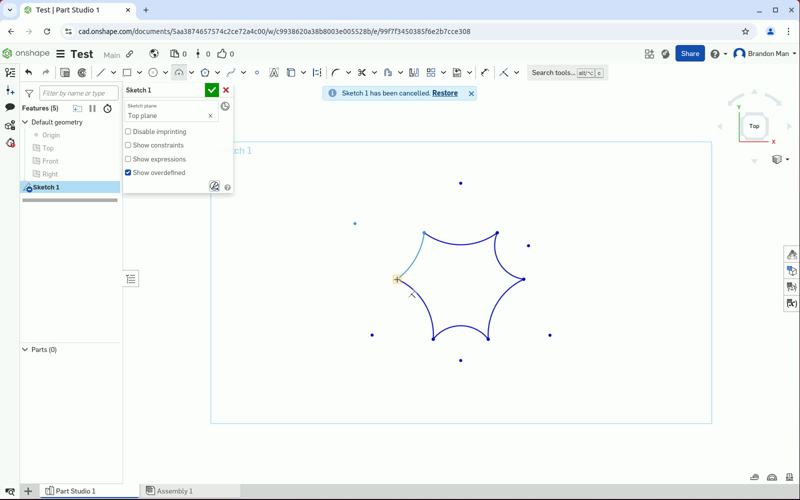
mouse_move(422, 262)
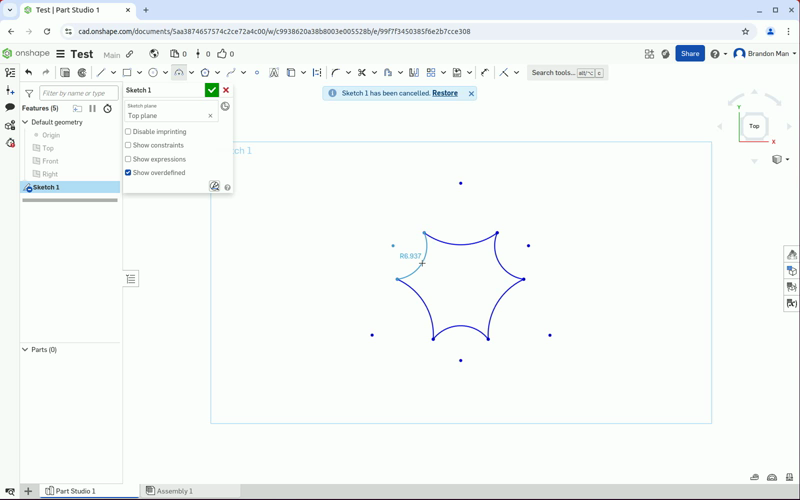
click(422, 262)
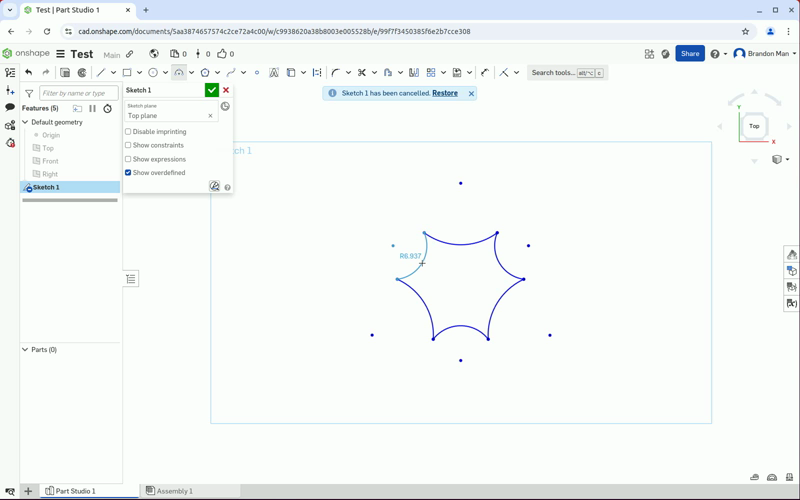
key_up(shift)
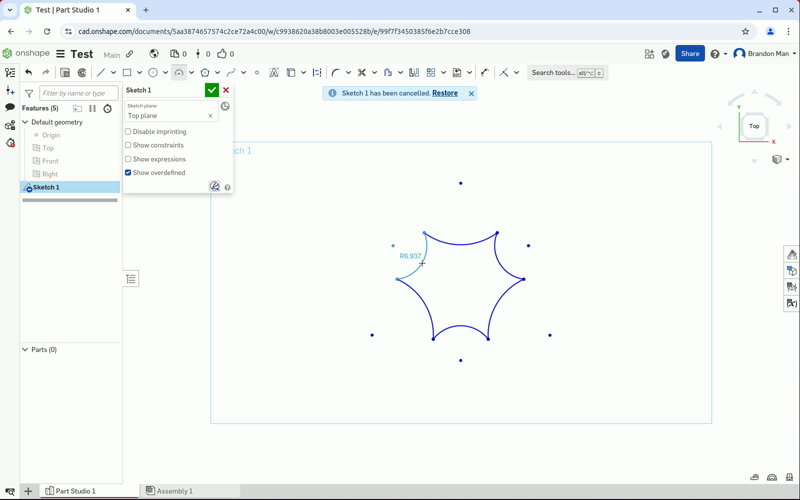
key(esc)
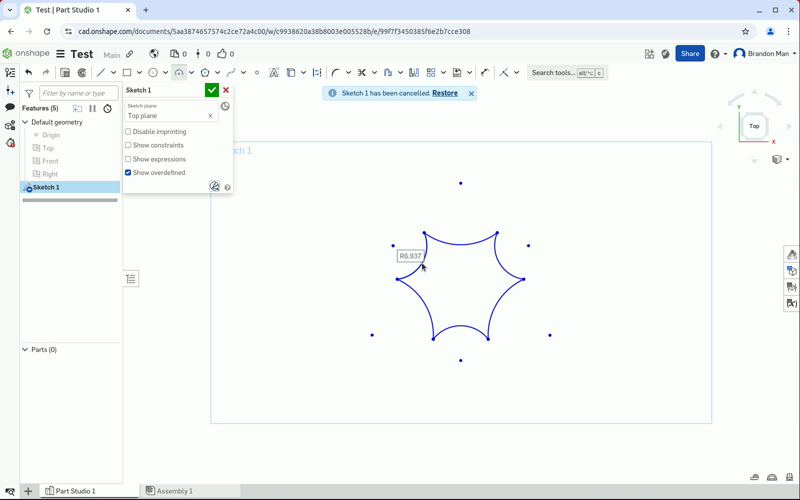
key(c)
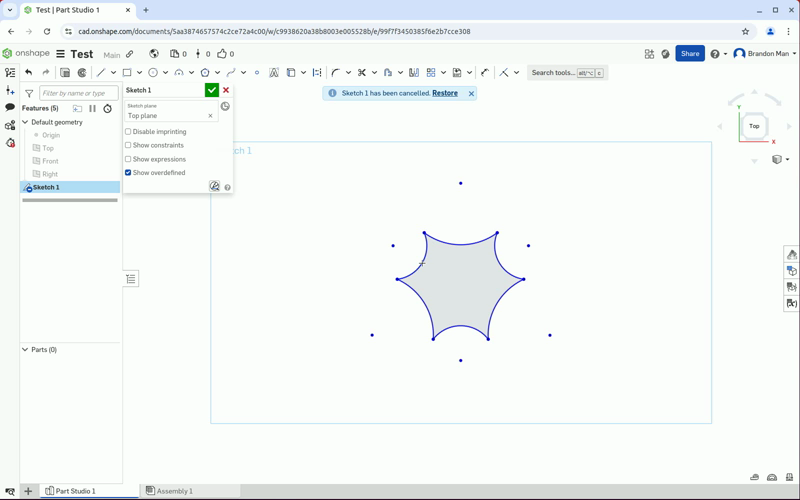
key_down(shift)
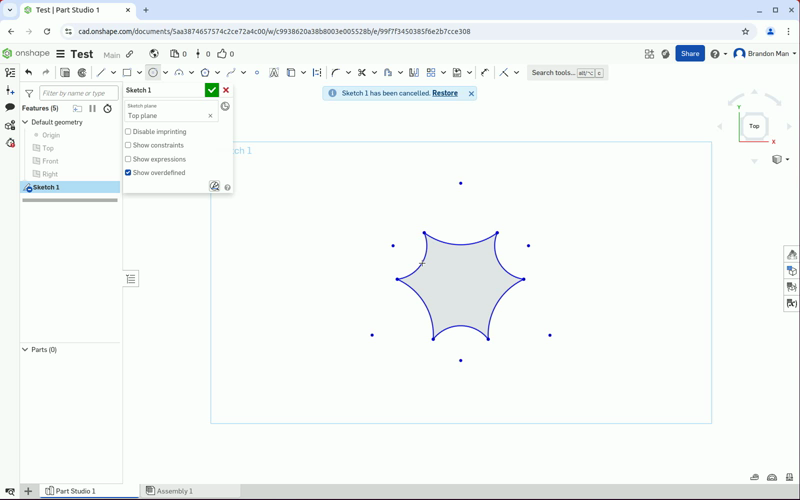
mouse_move(461, 282)
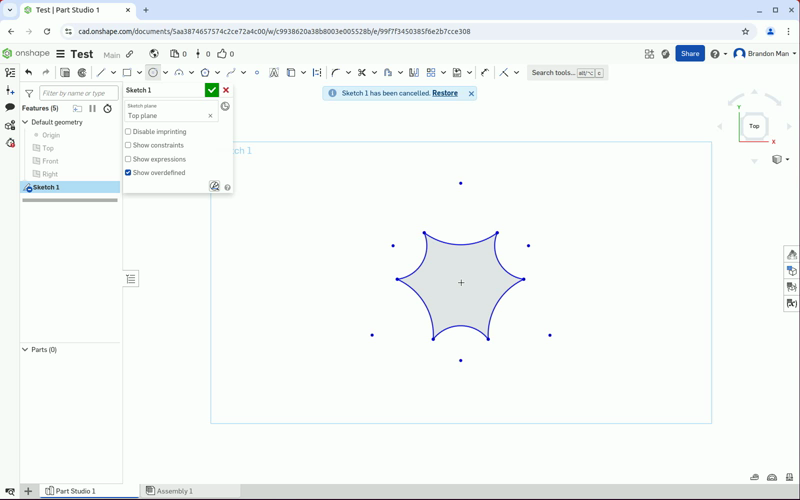
click(461, 282)
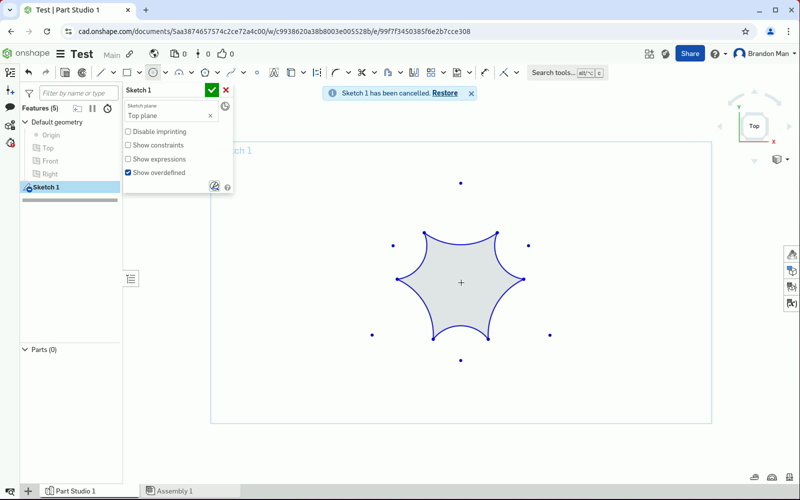
key_up(shift)
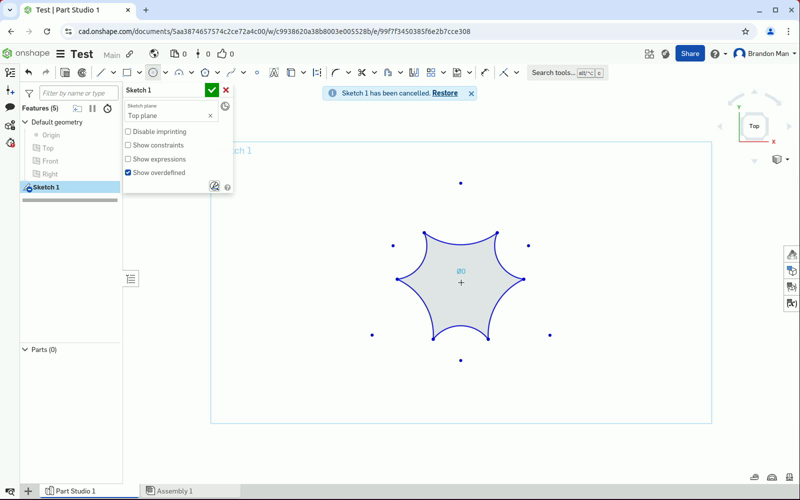
mouse_move(485, 282)
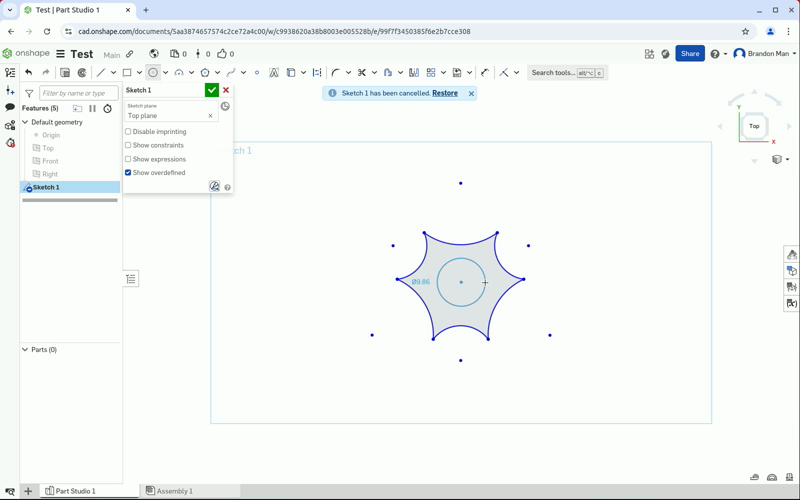
click(485, 282)
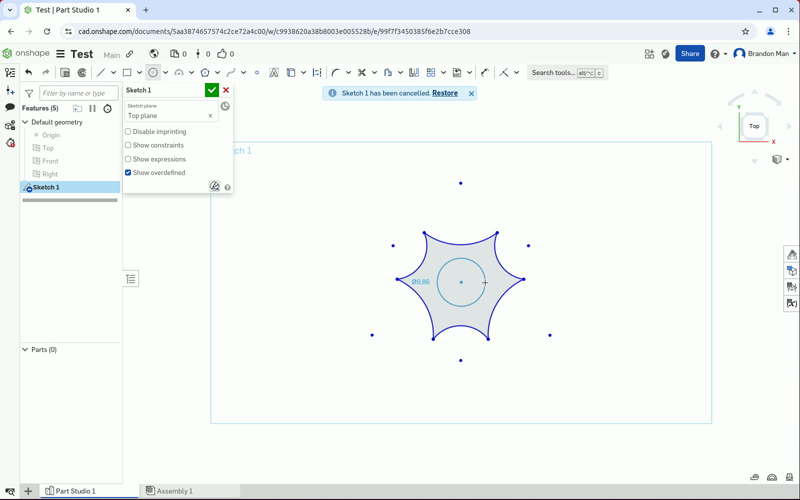
key(esc)
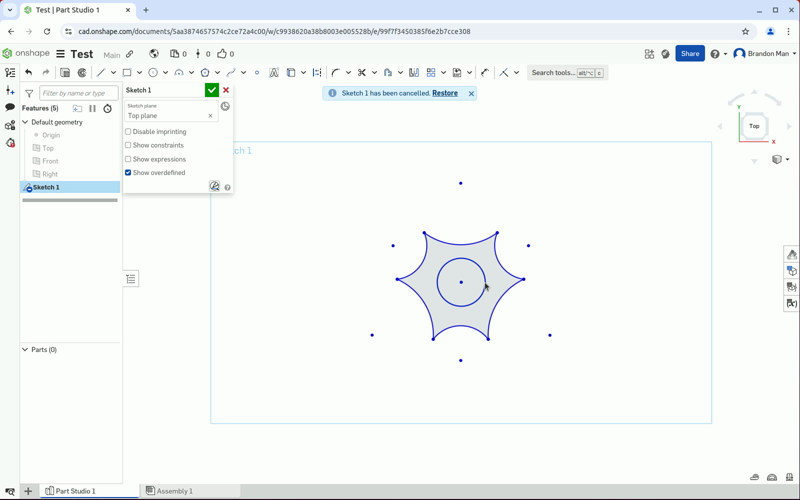
mouse_move(437, 293)
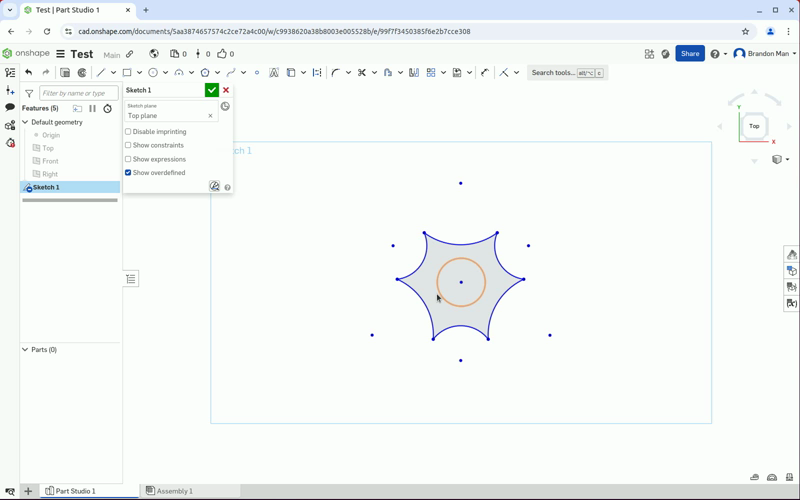
click(437, 293)
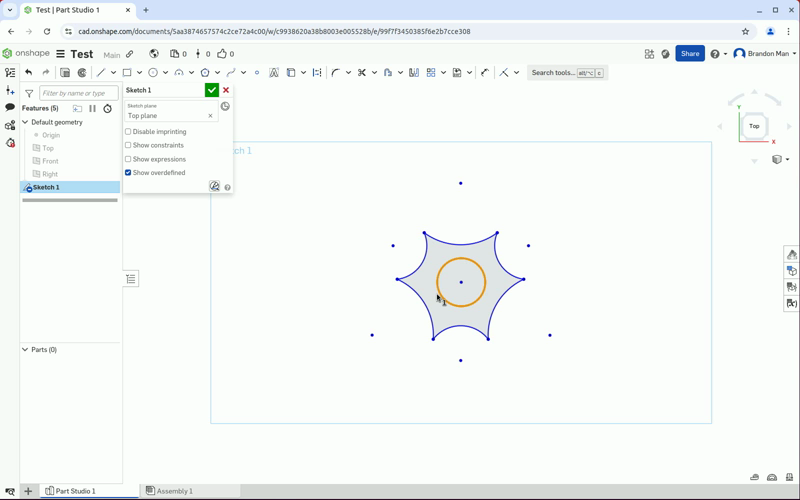
mouse_move(73, 352)
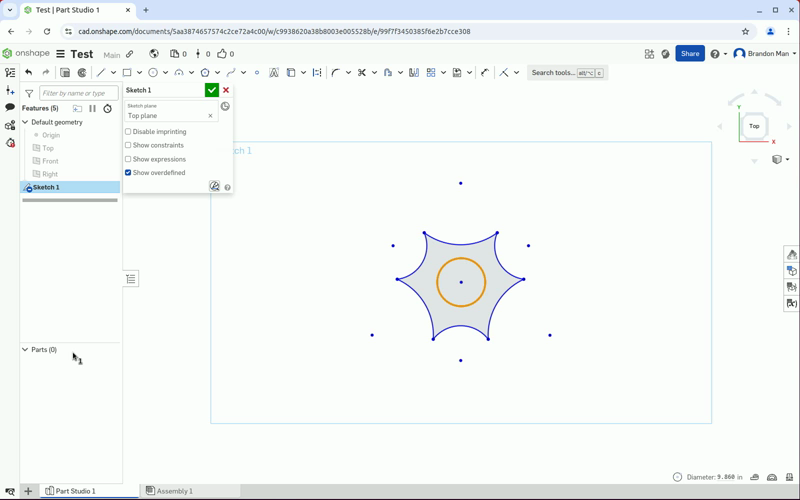
key(shift+y)
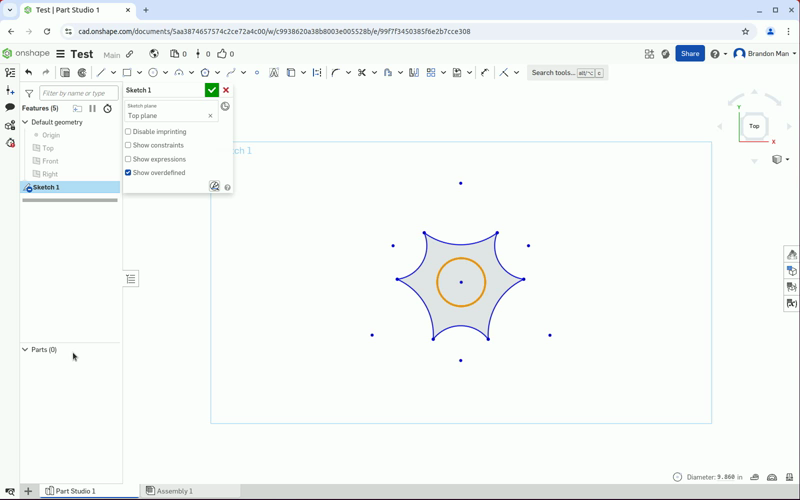
key(shift+e)
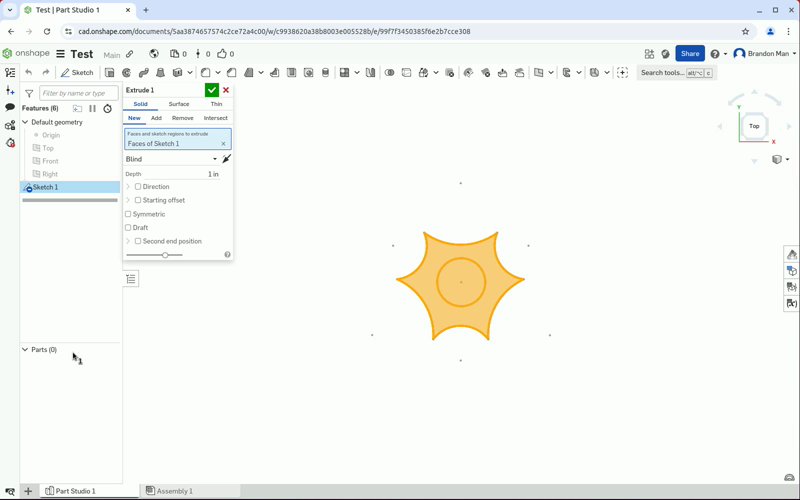
mouse_move(143, 106)
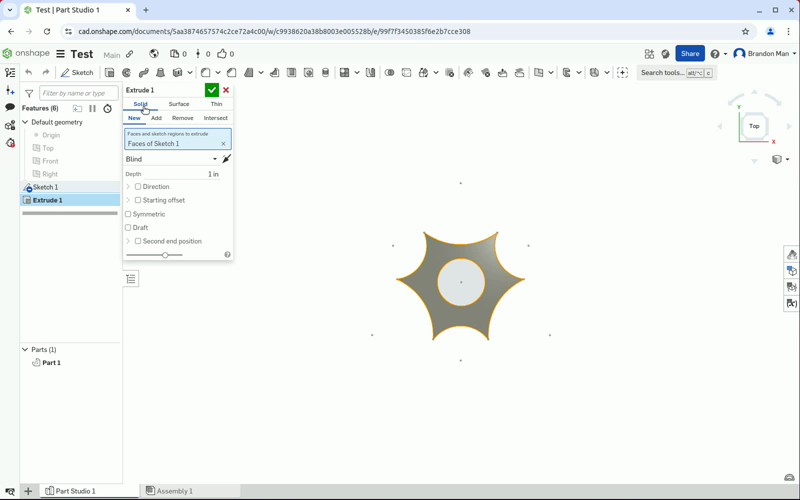
click(143, 106)
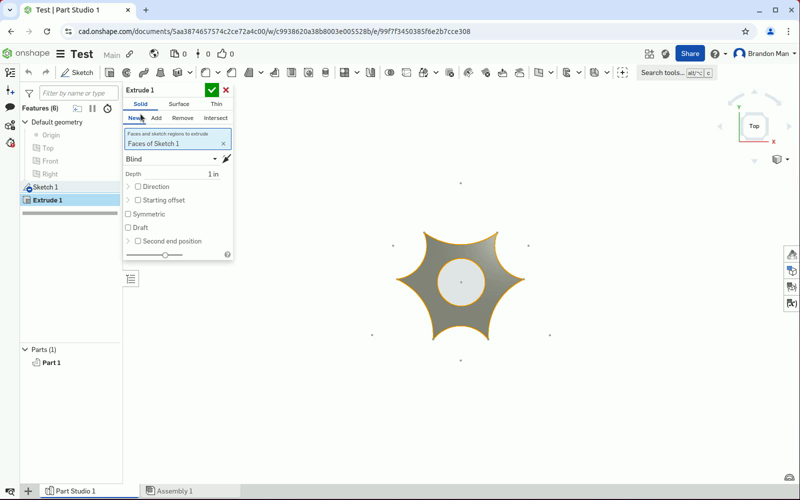
mouse_move(137, 120)
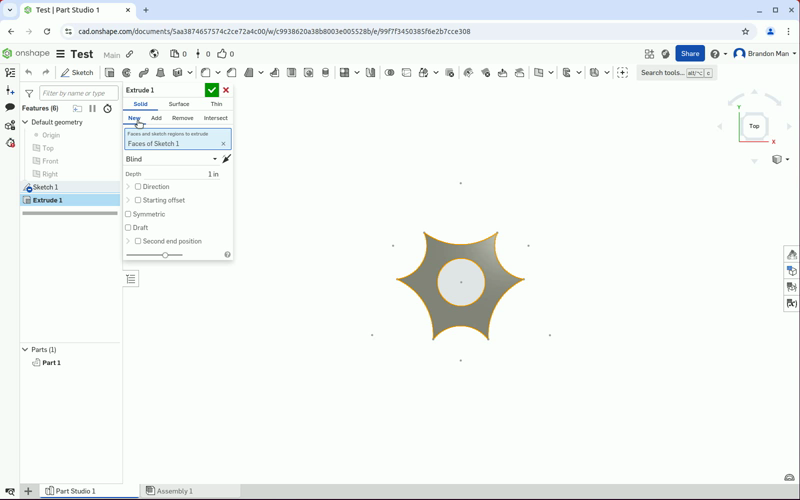
click(137, 120)
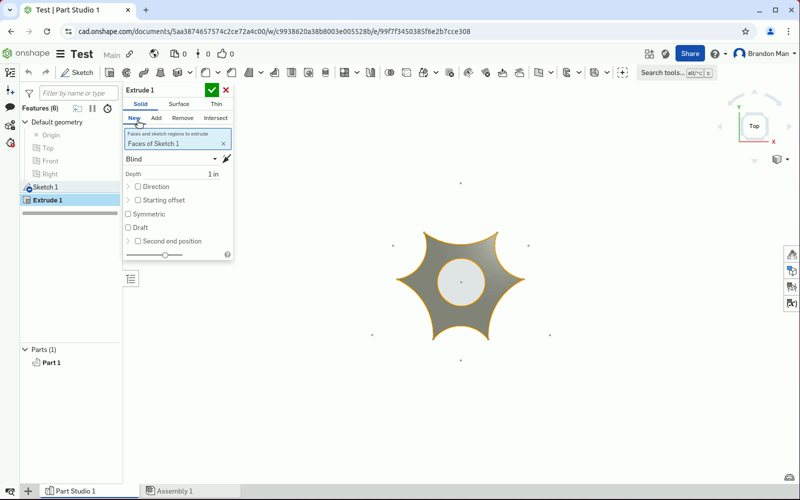
key(tab, 4)
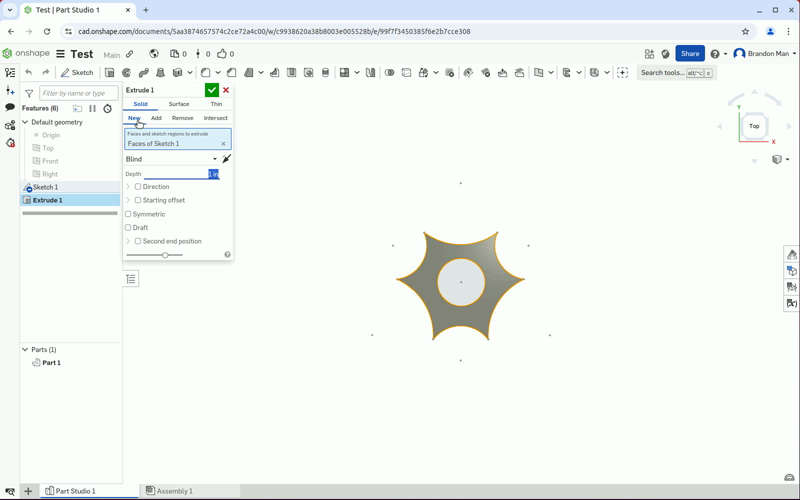
text(3.129)
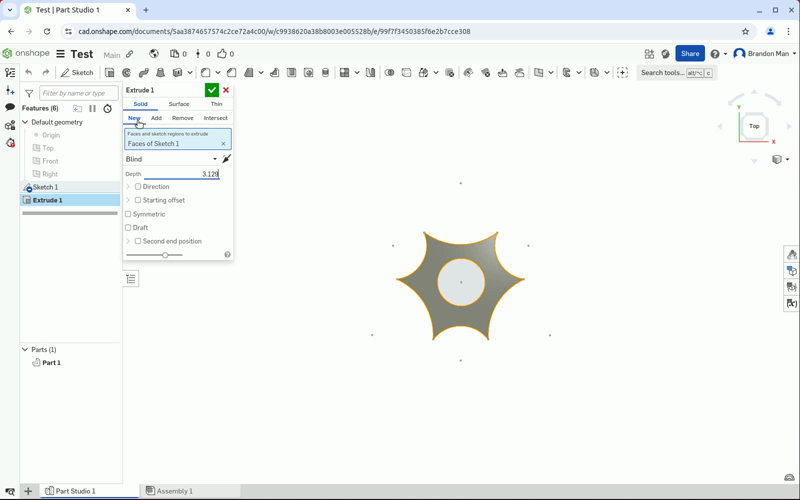
key(enter)
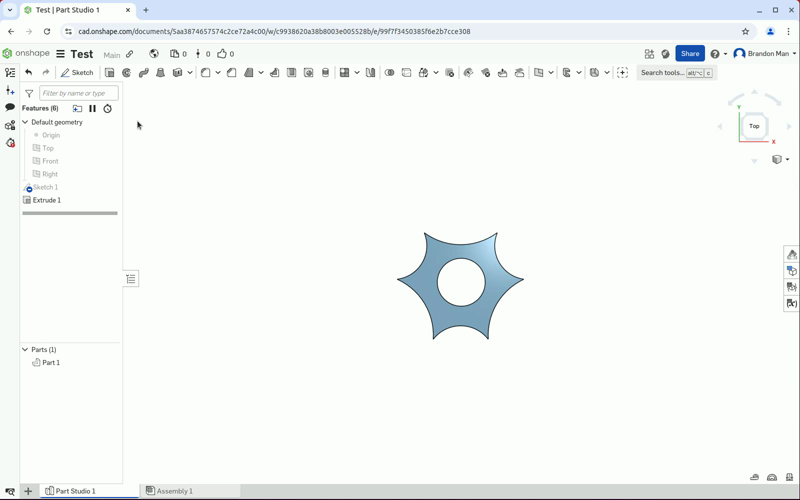
key(shift+h)
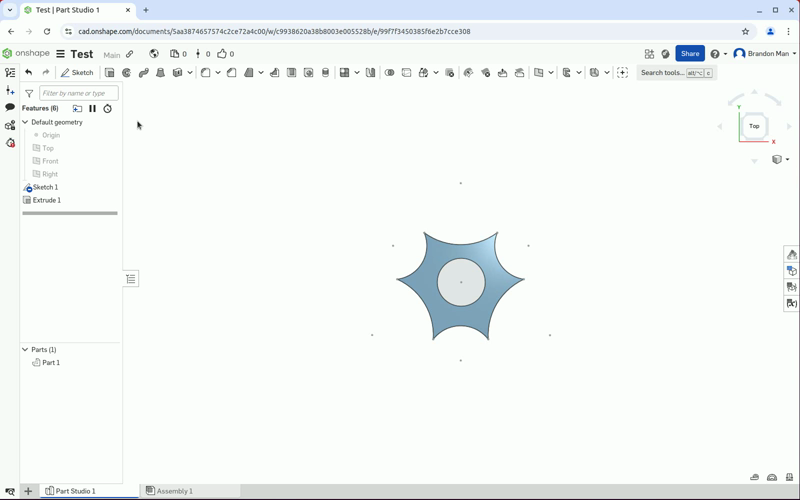
key(shift+h)
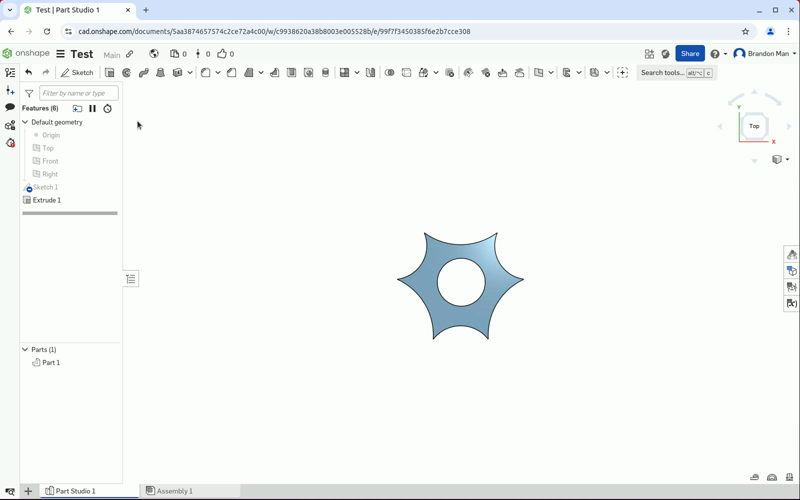
mouse_move(73, 189)
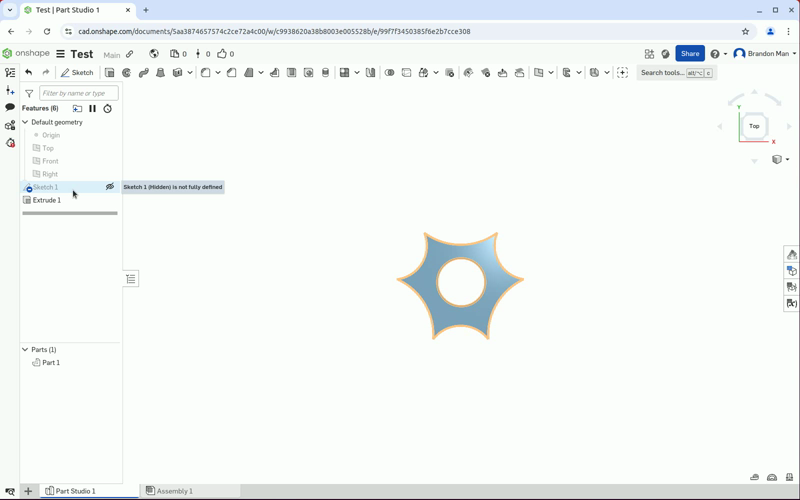
click(73, 189)
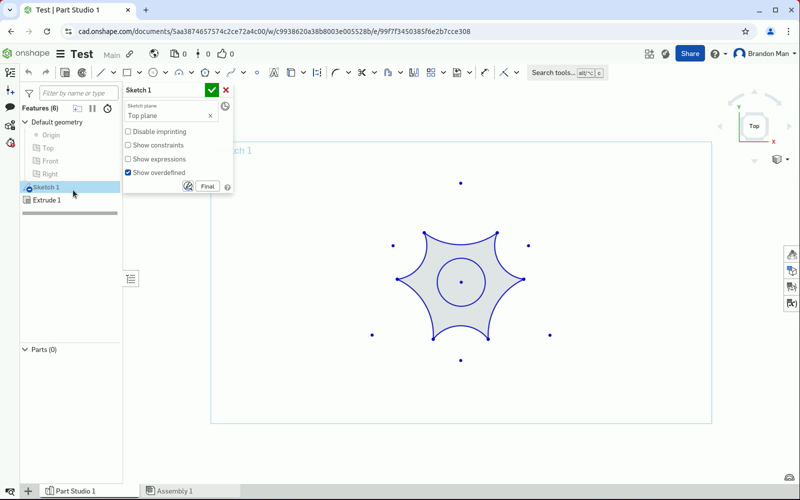
mouse_move(229, 92)
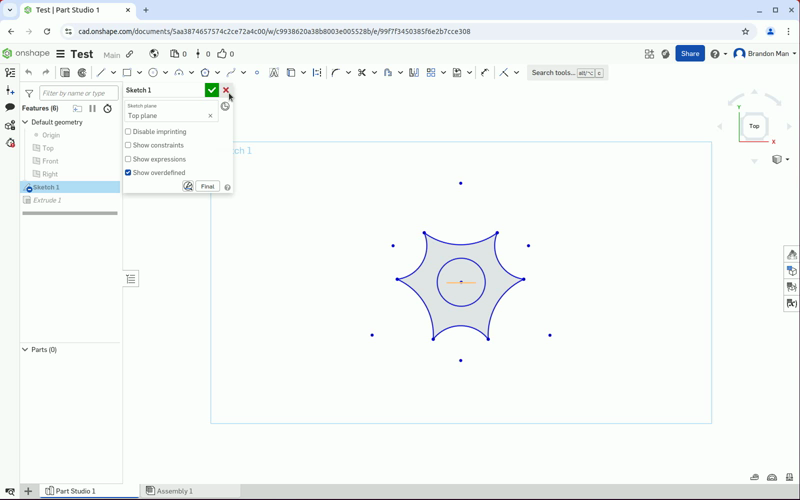
click(229, 92)
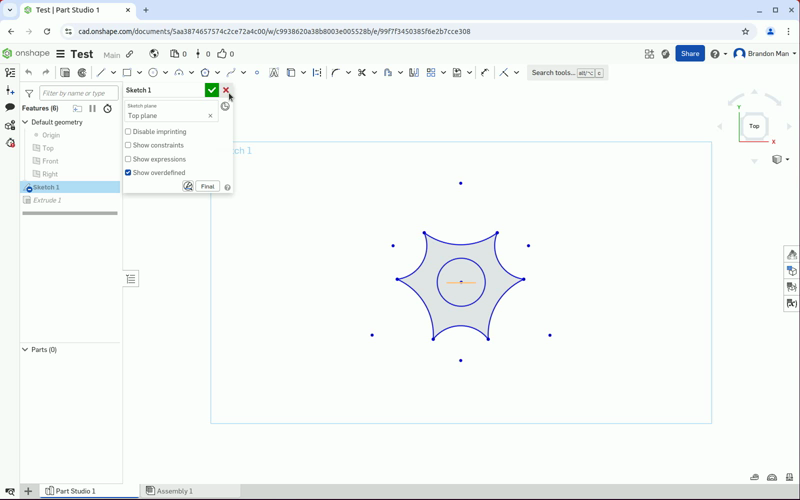
key(shift+s)
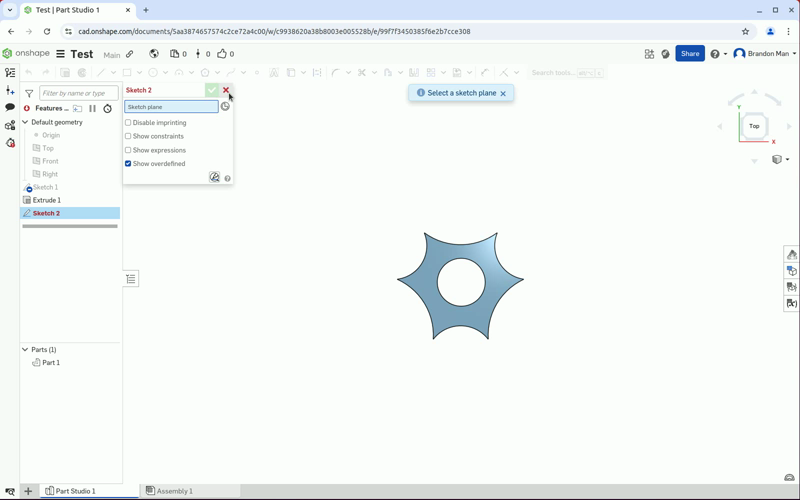
mouse_move(73, 150)
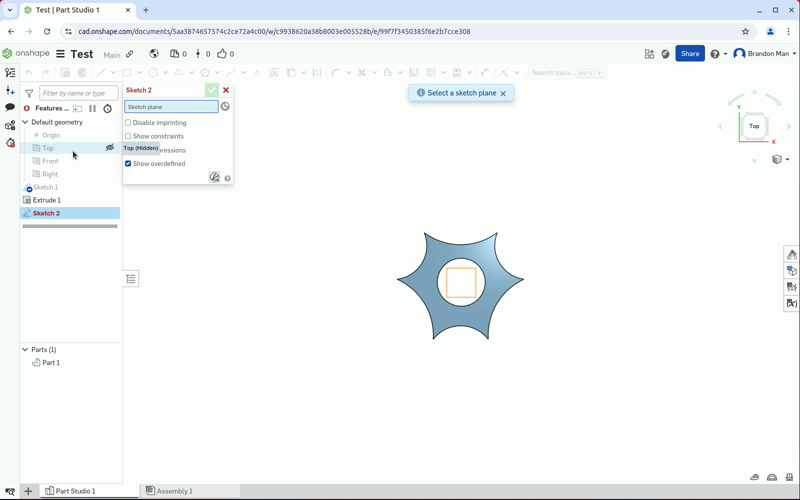
click(73, 150)
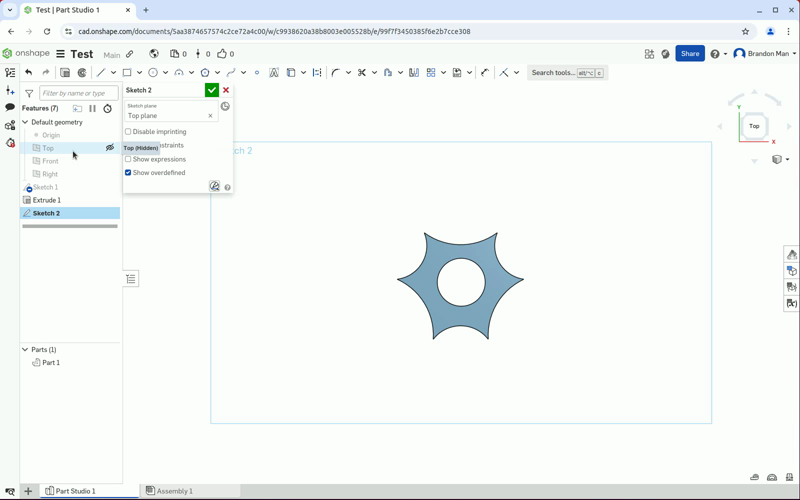
mouse_move(73, 352)
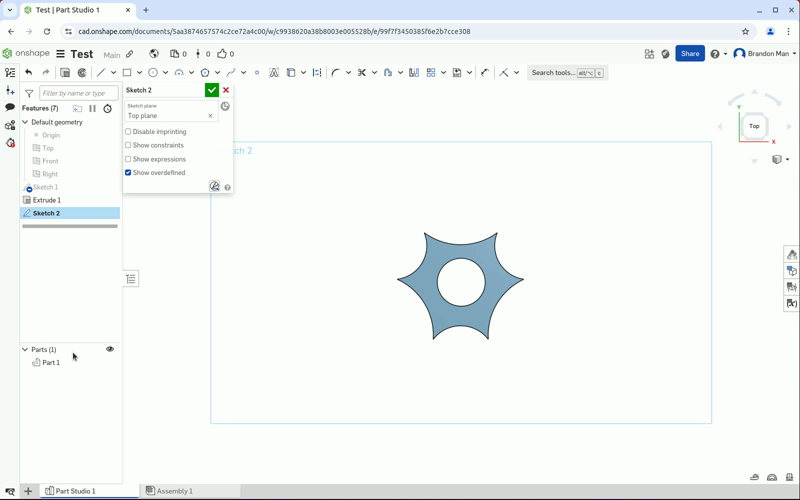
key(y)
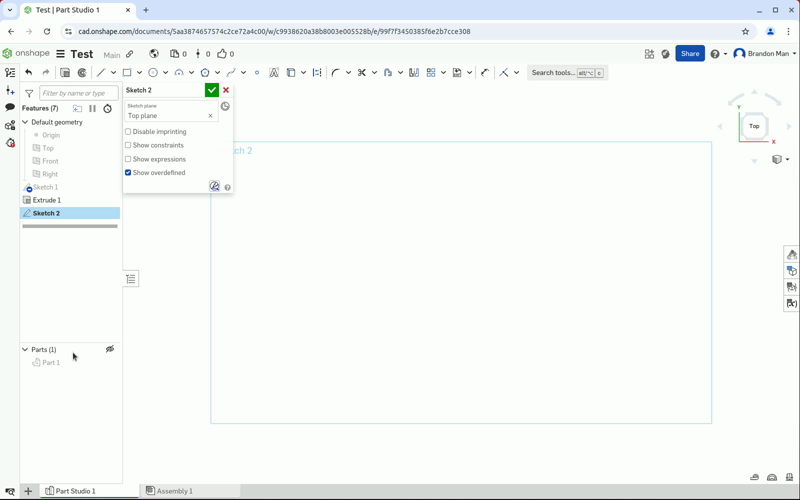
key(c)
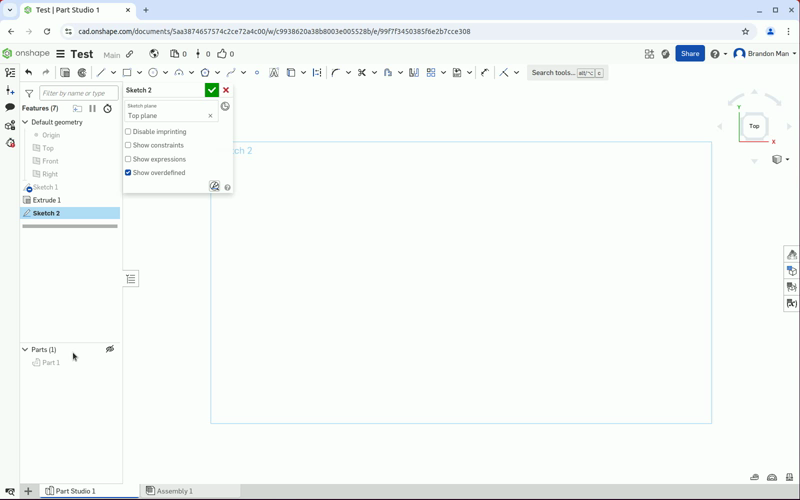
key_down(shift)
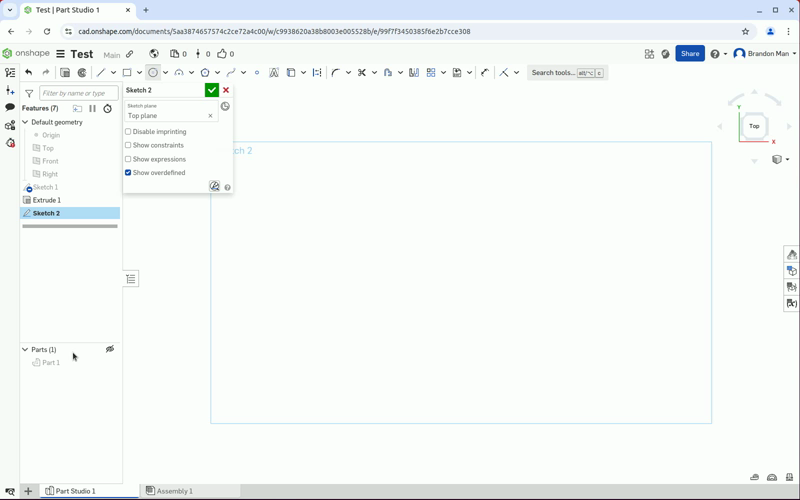
mouse_move(530, 245)
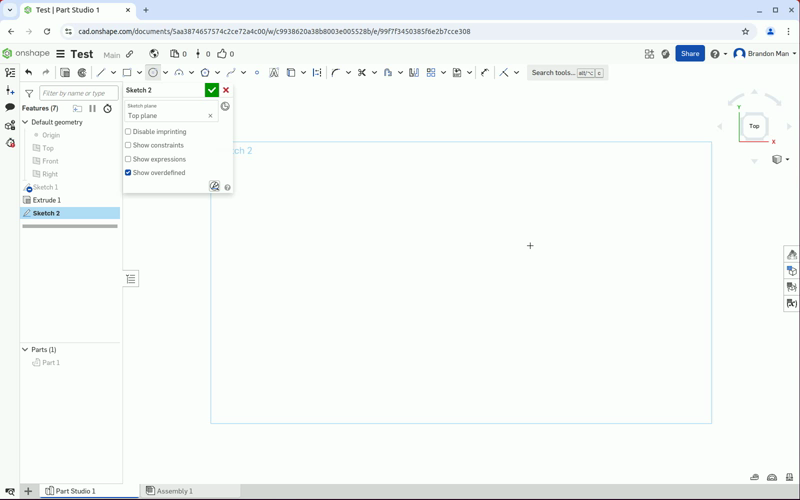
click(530, 245)
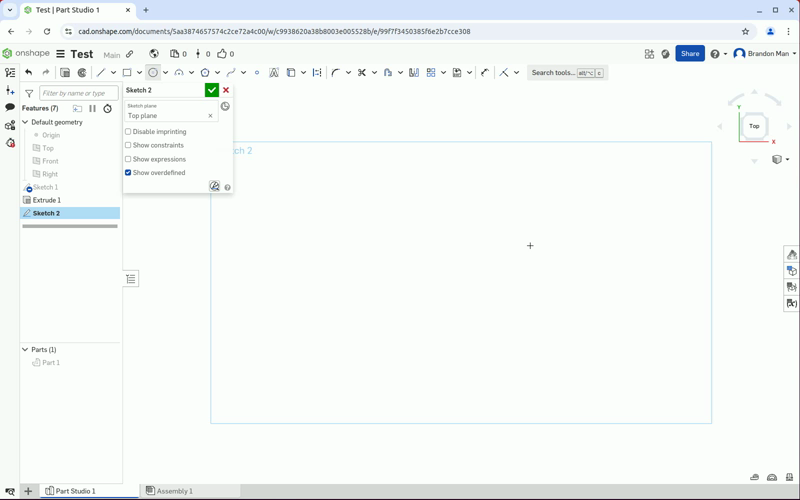
key_up(shift)
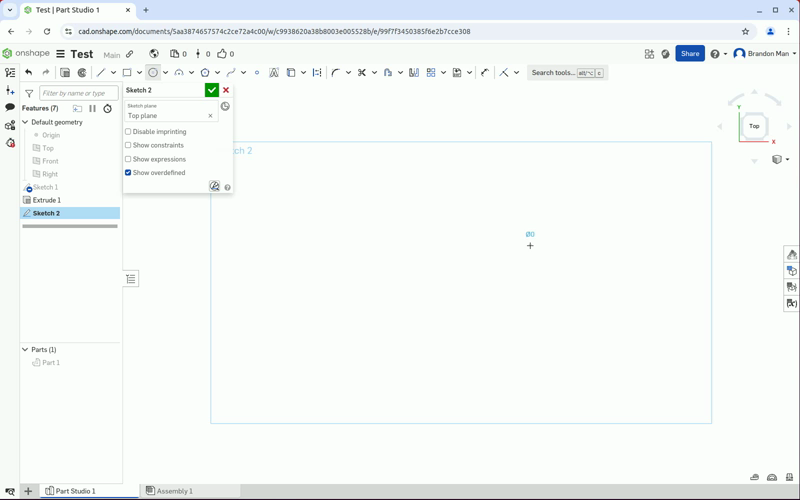
mouse_move(565, 245)
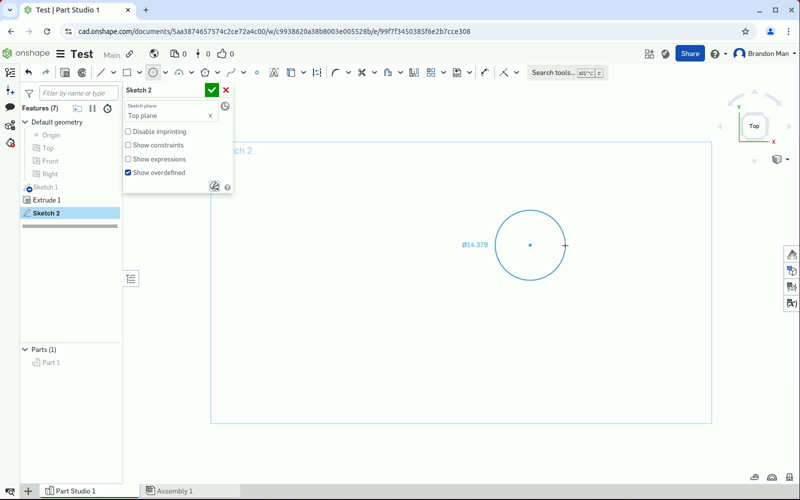
click(565, 245)
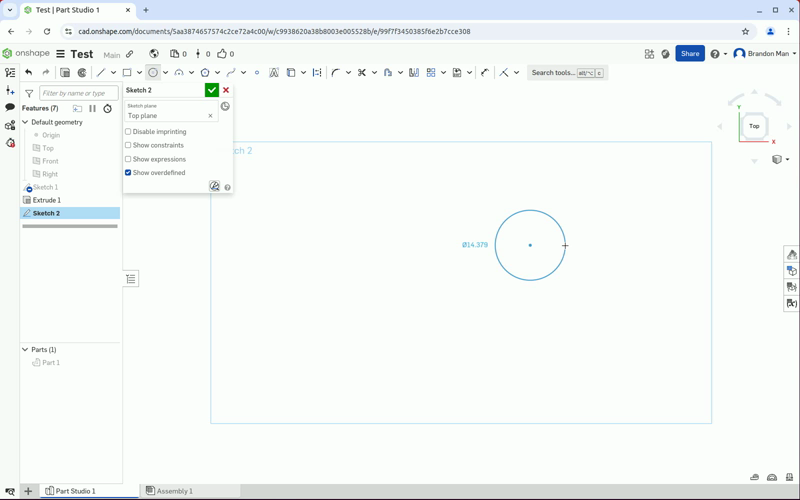
key(esc)
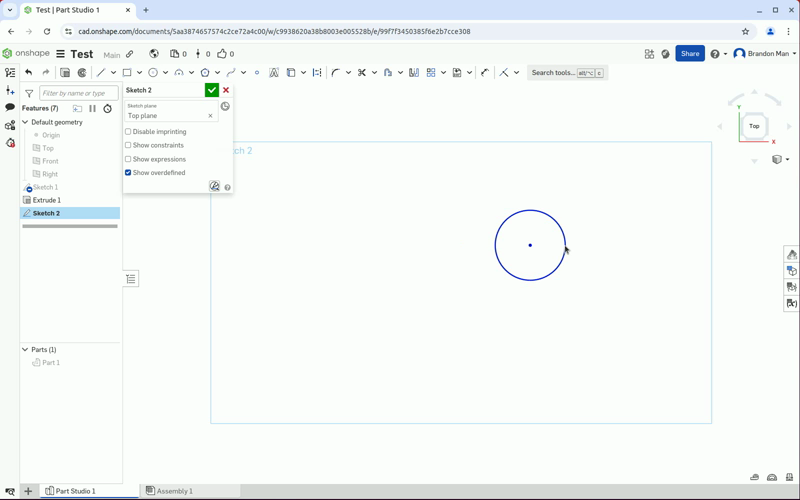
key(c)
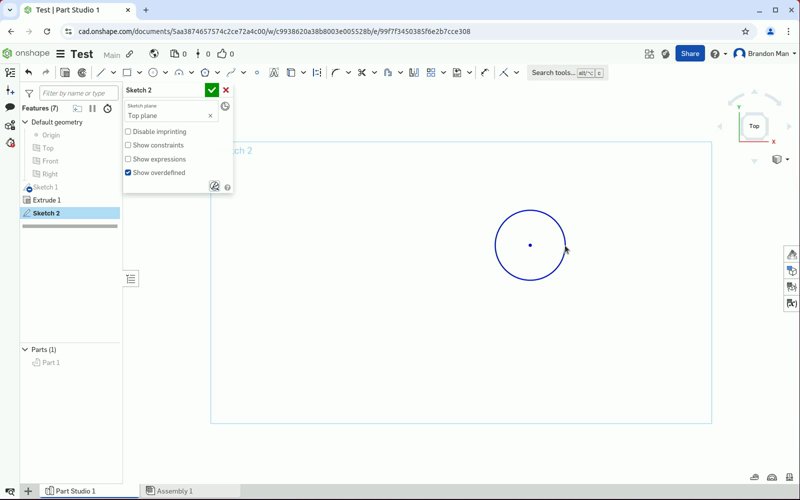
key_down(shift)
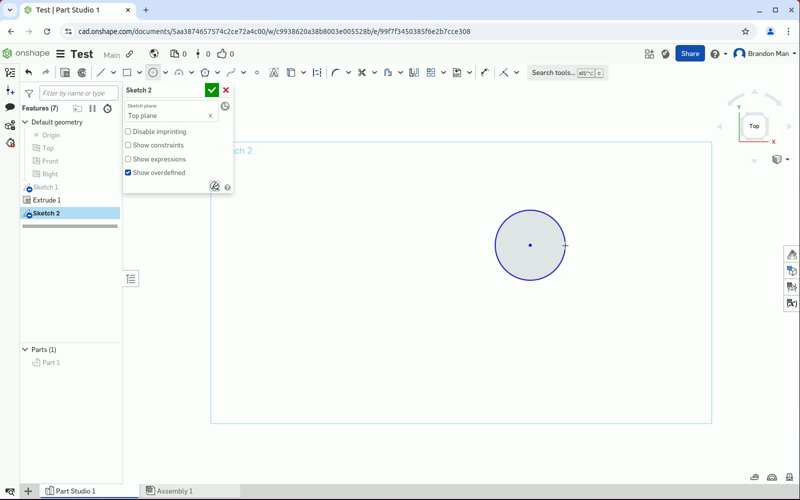
mouse_move(530, 245)
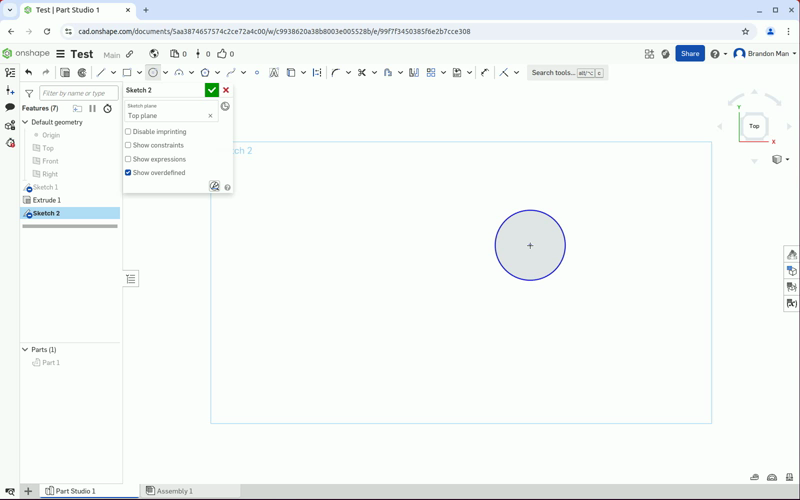
click(530, 245)
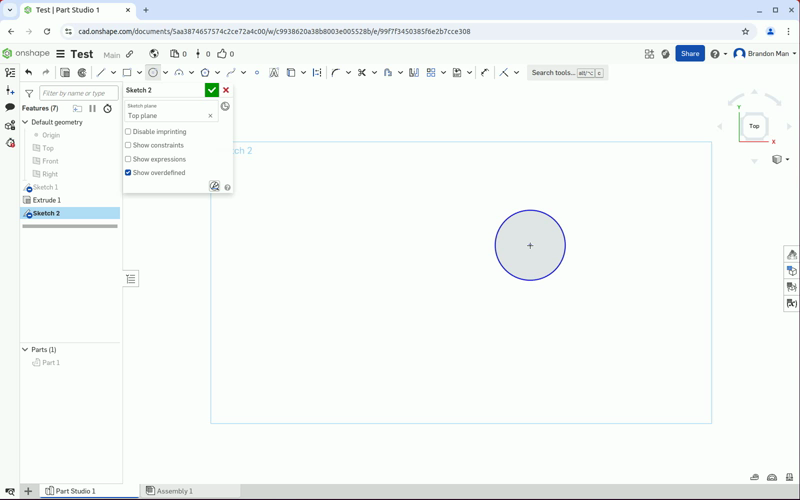
key_up(shift)
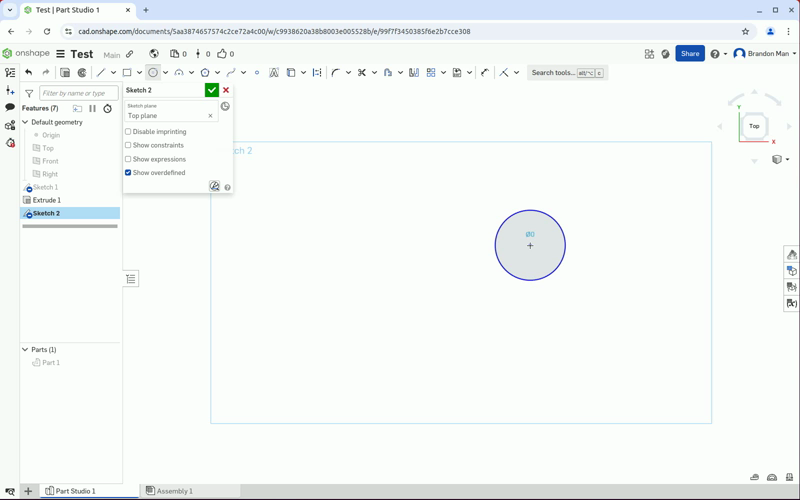
mouse_move(554, 245)
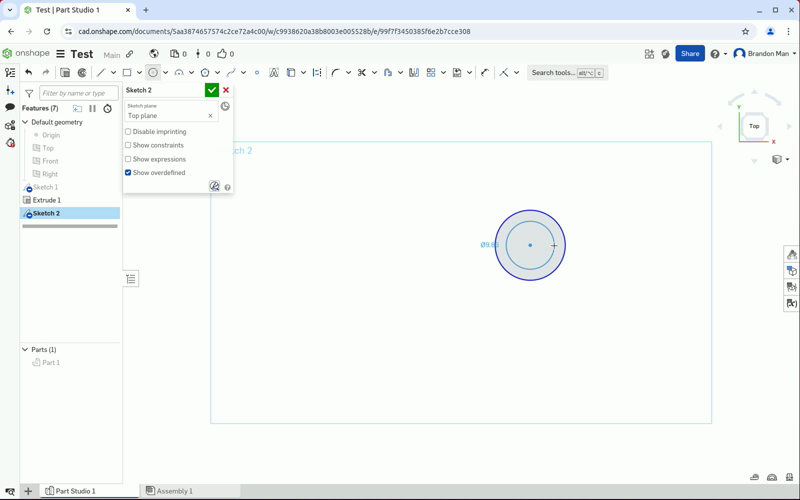
click(554, 245)
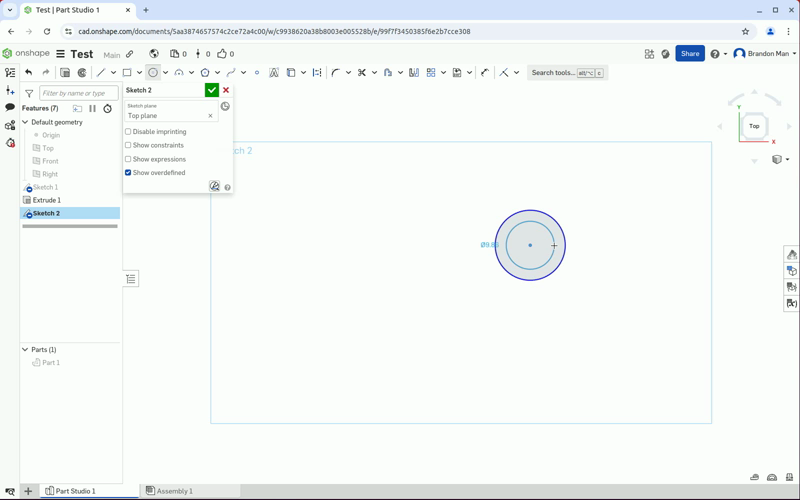
key(esc)
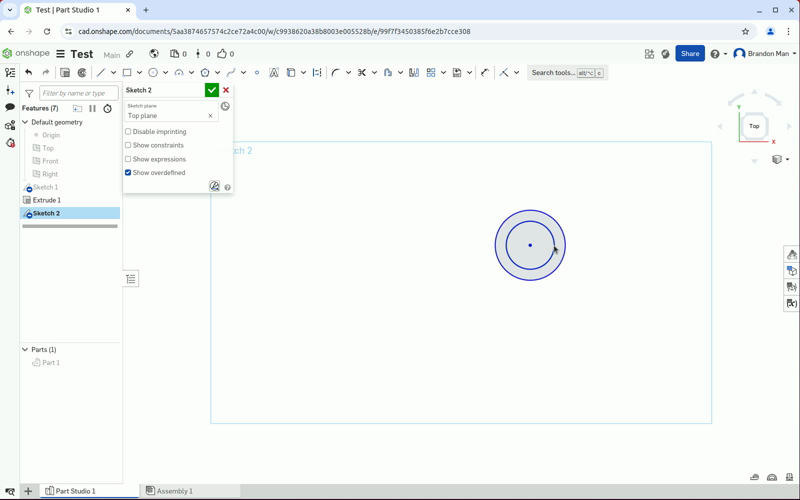
mouse_move(520, 219)
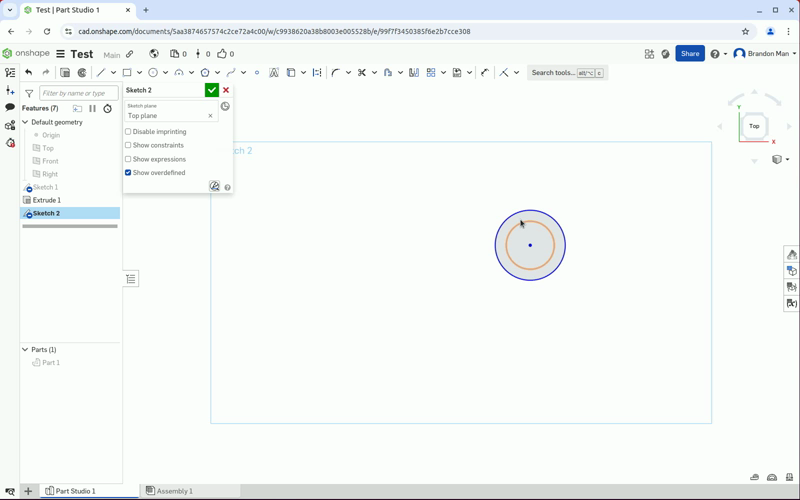
click(520, 219)
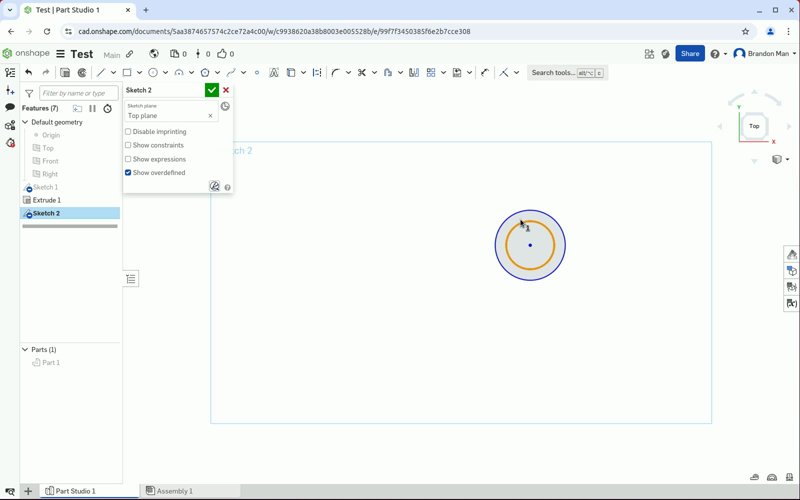
mouse_move(73, 352)
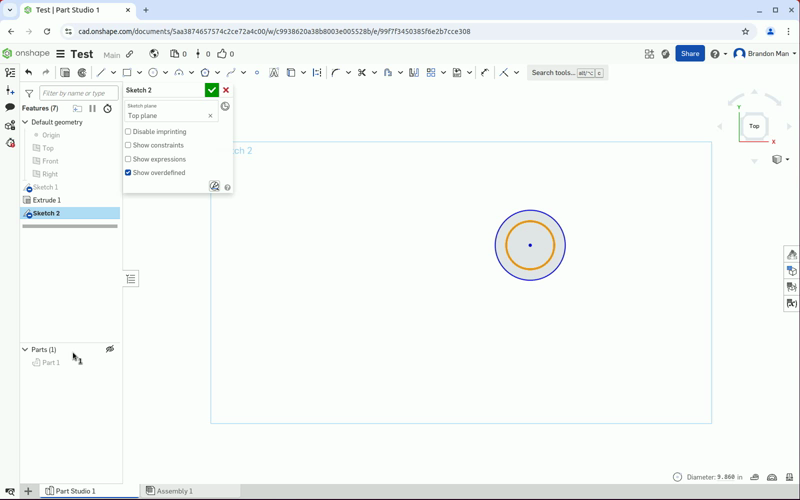
key(shift+y)
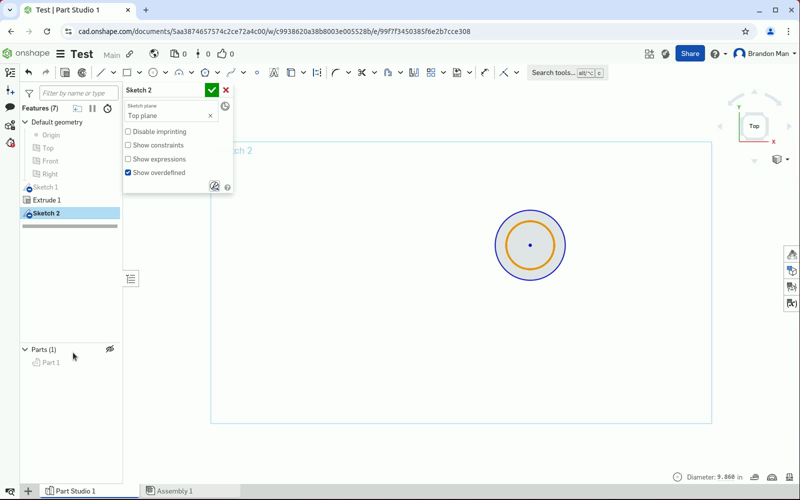
key(shift+e)
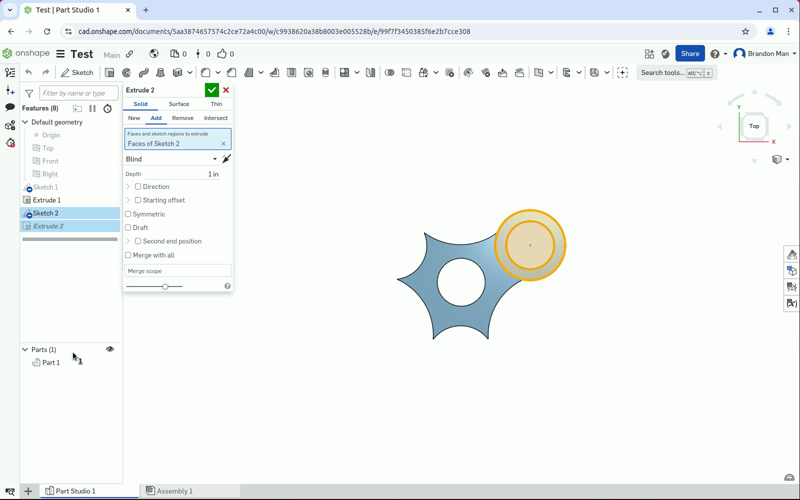
mouse_move(143, 106)
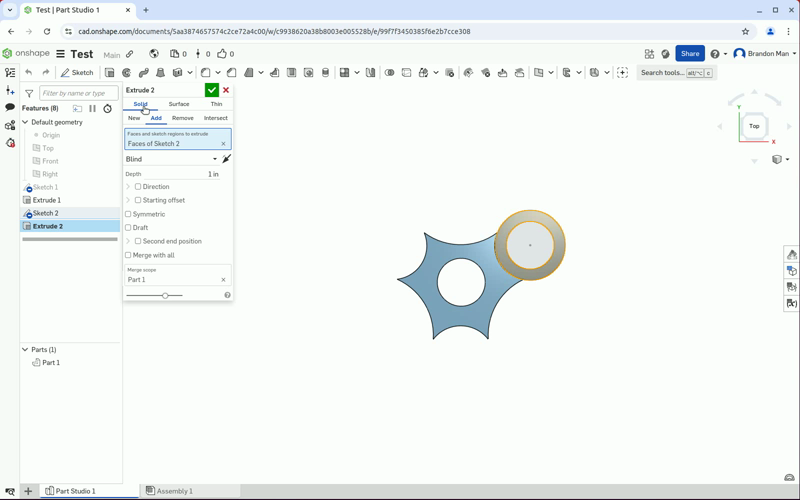
click(143, 106)
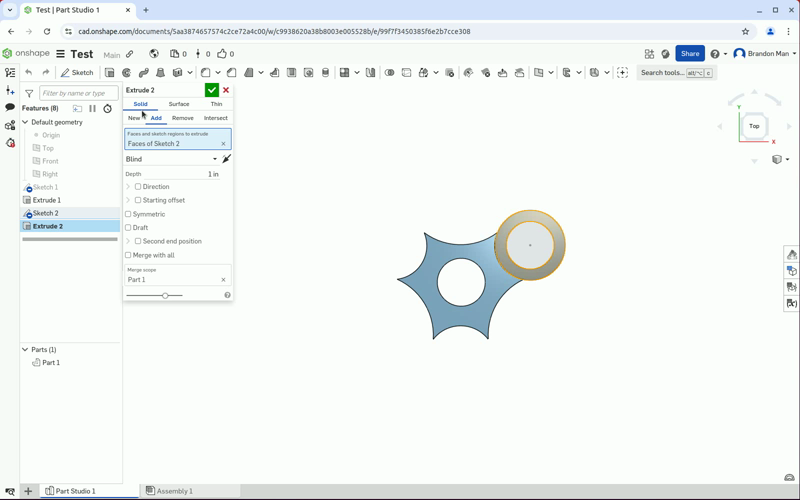
mouse_move(137, 120)
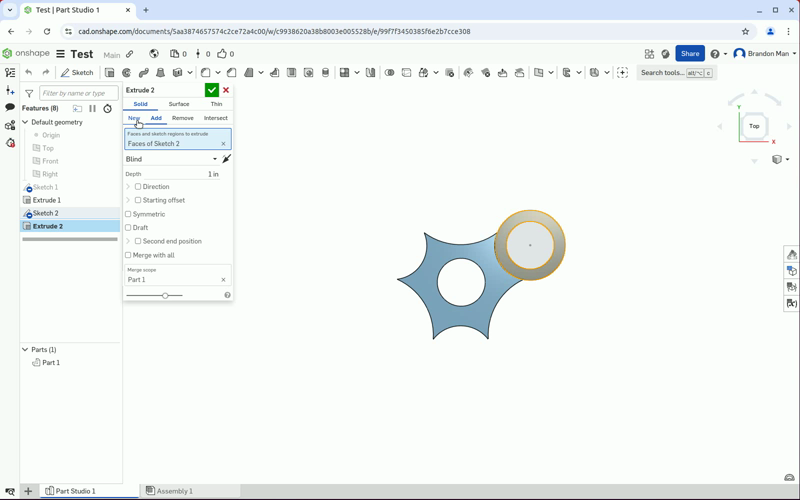
click(137, 120)
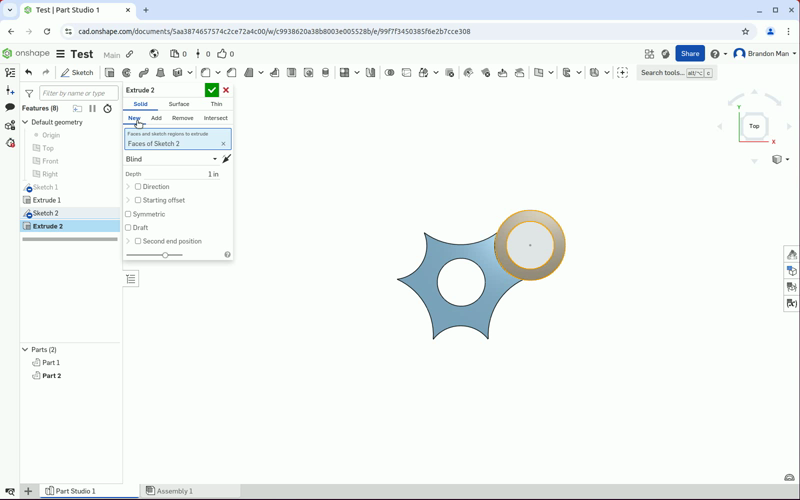
key(tab, 4)
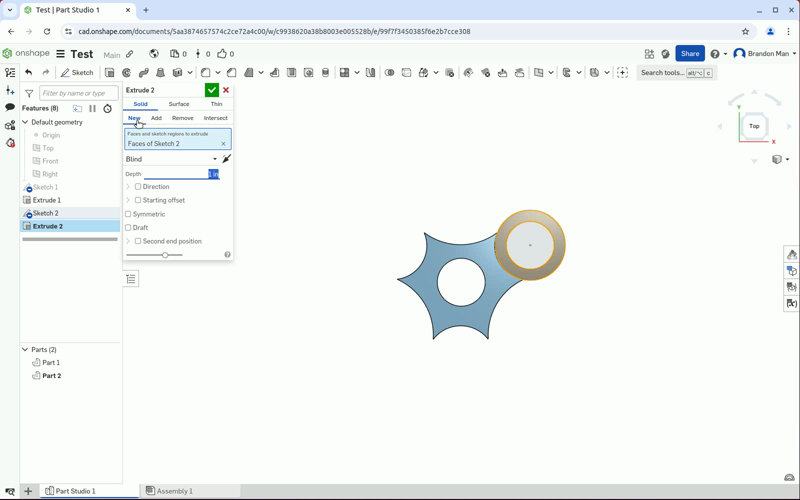
text(3.129)
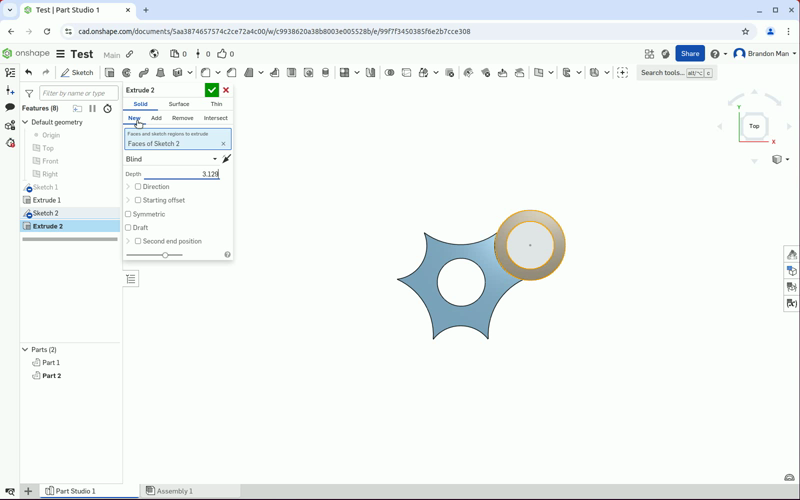
key(enter)
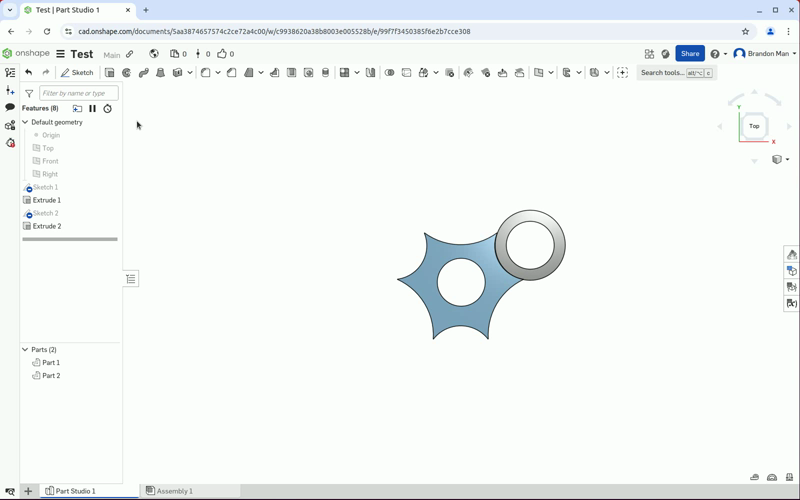
key(shift+h)
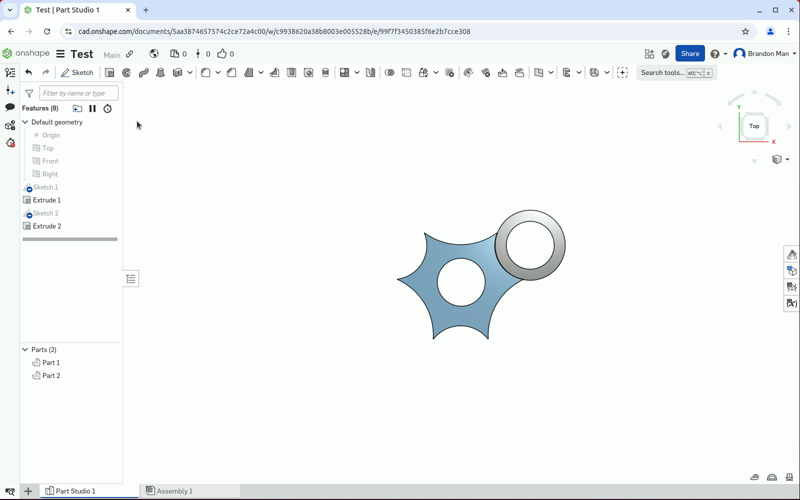
key(shift+h)
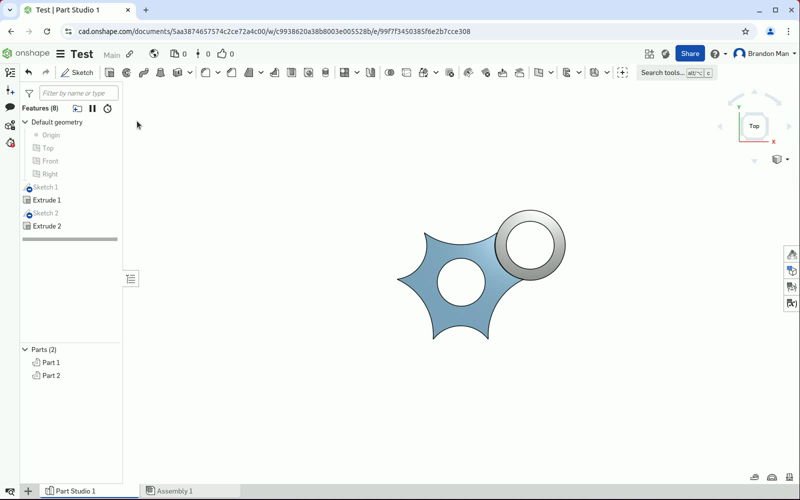
mouse_move(73, 189)
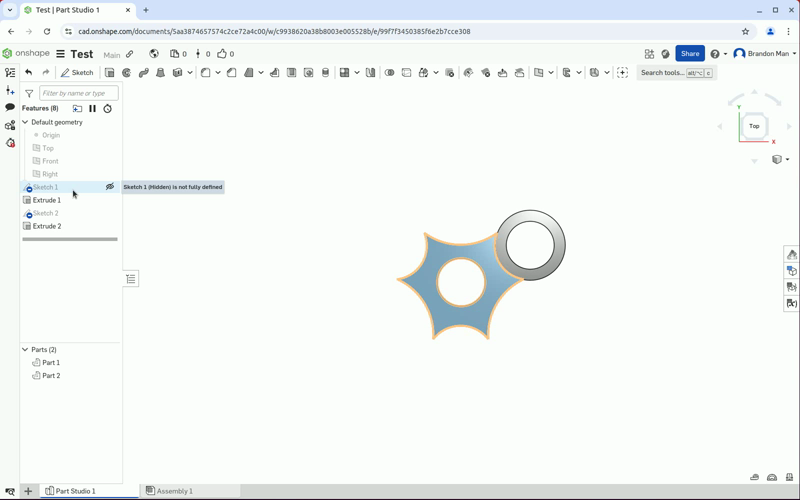
click(73, 189)
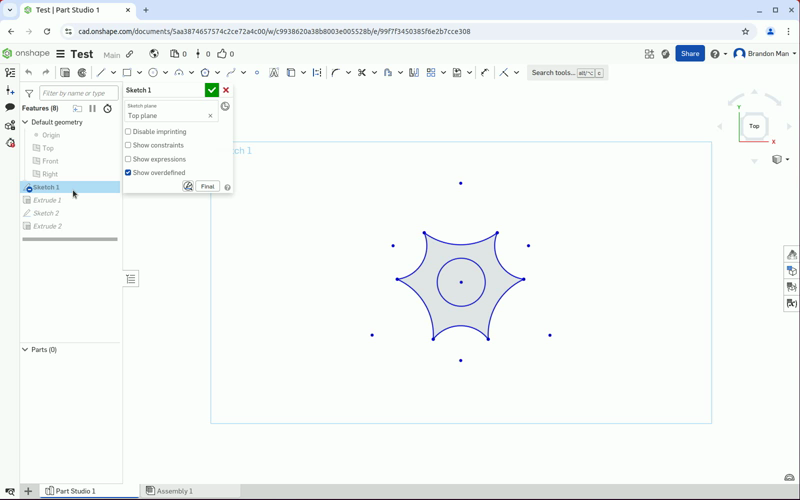
mouse_move(229, 92)
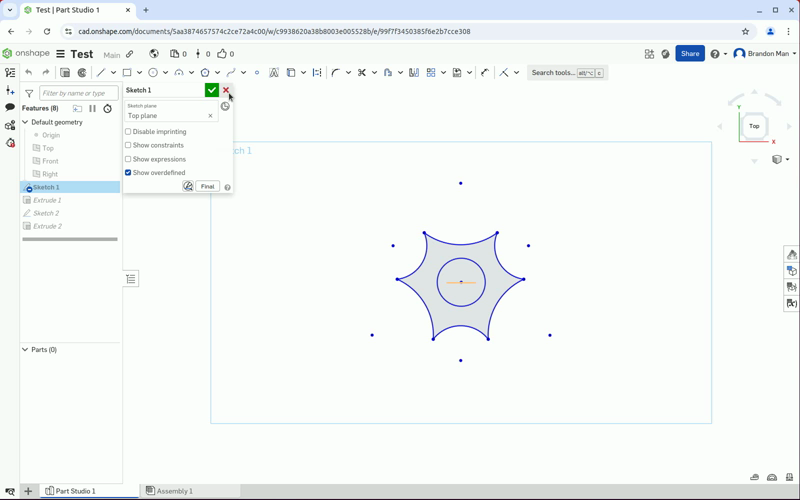
click(229, 92)
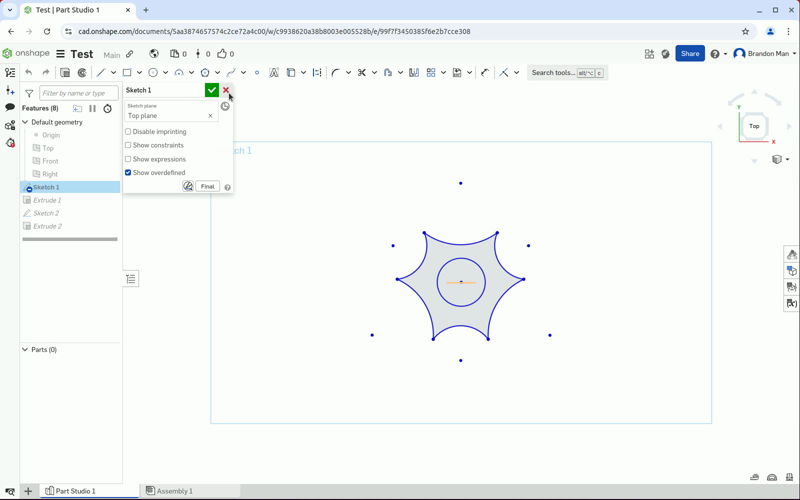
key(shift+s)
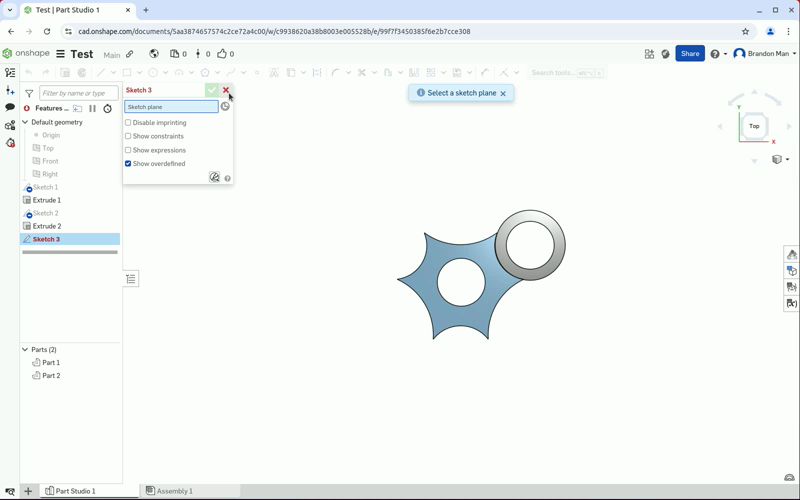
mouse_move(73, 150)
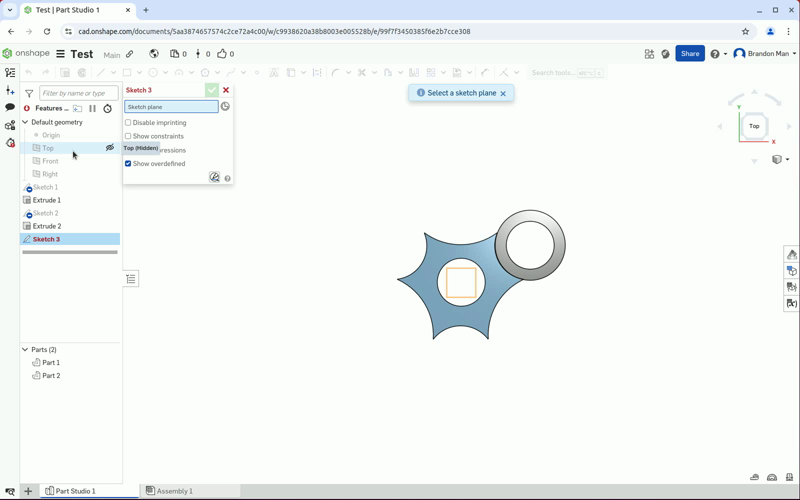
click(73, 150)
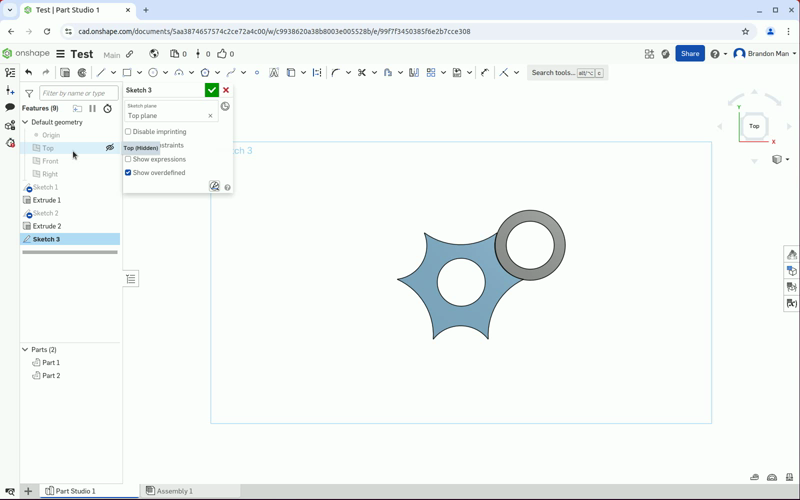
mouse_move(73, 352)
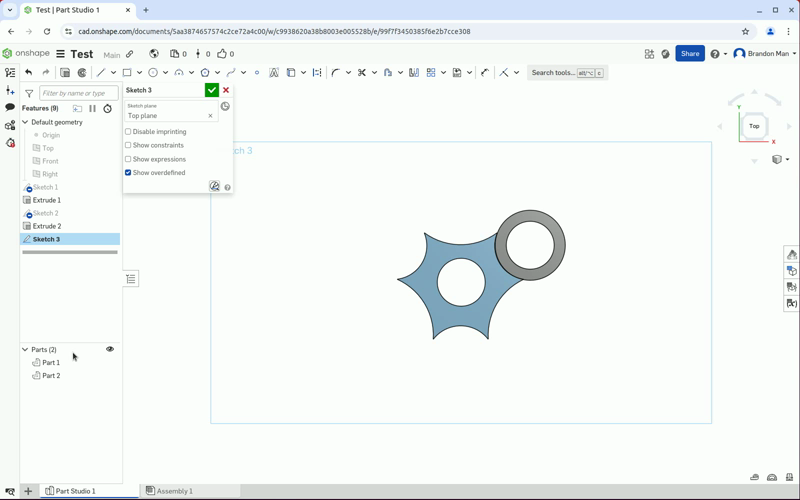
key(y)
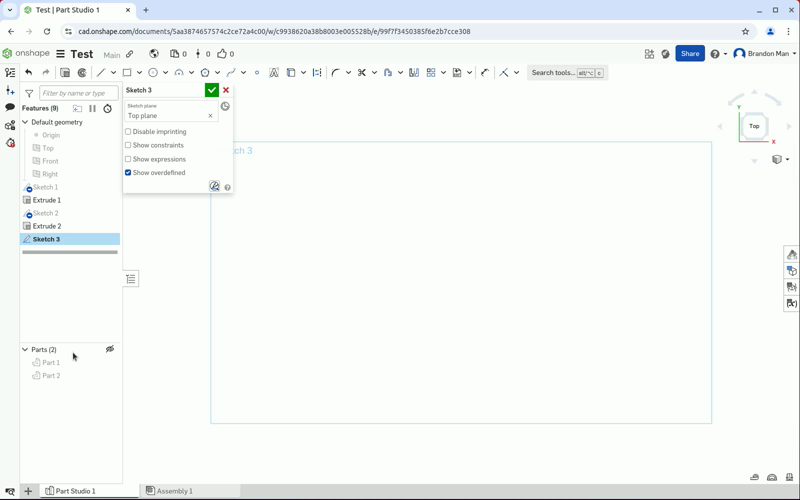
key(c)
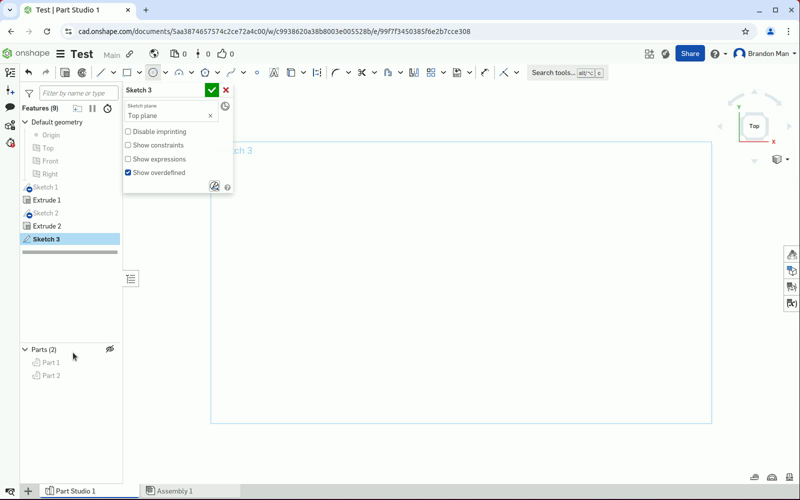
key_down(shift)
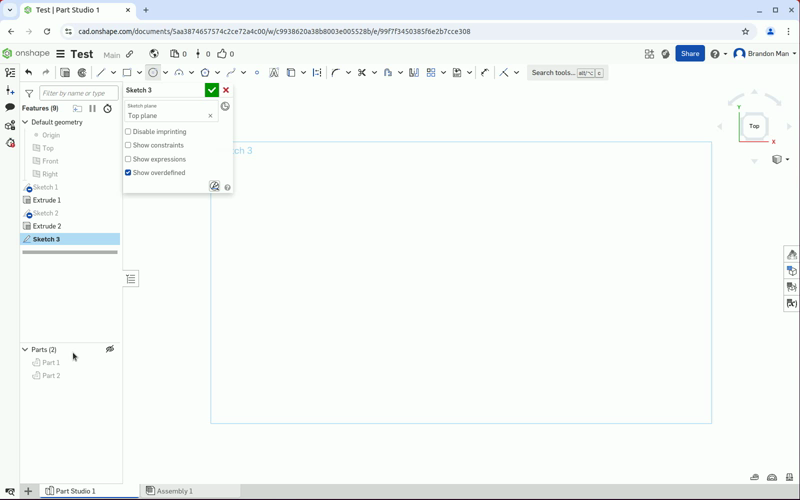
mouse_move(392, 245)
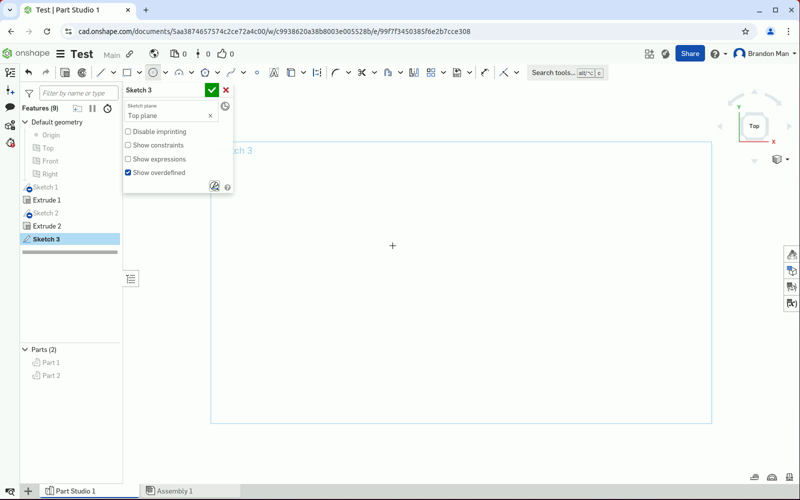
click(392, 245)
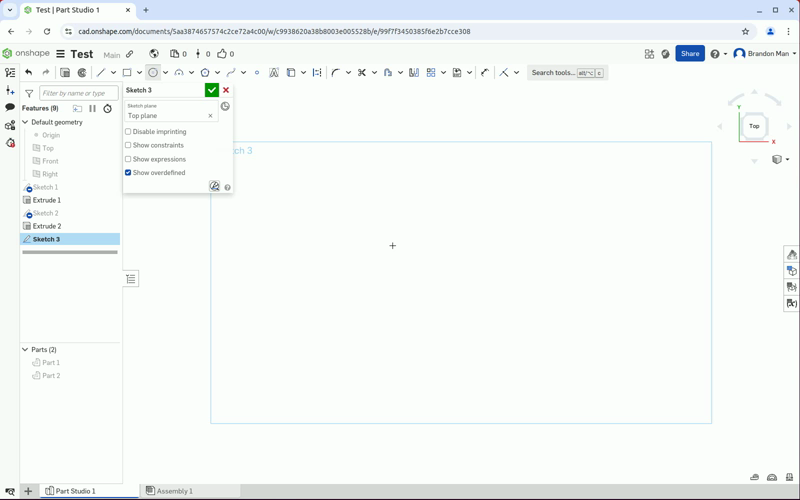
key_up(shift)
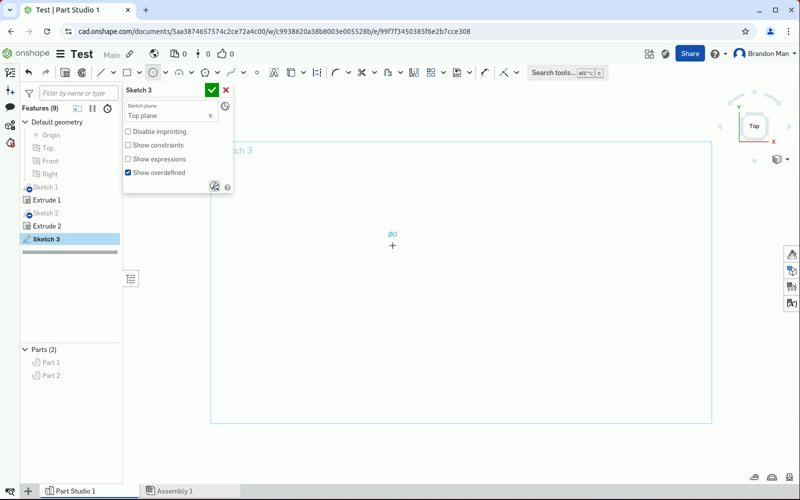
mouse_move(427, 245)
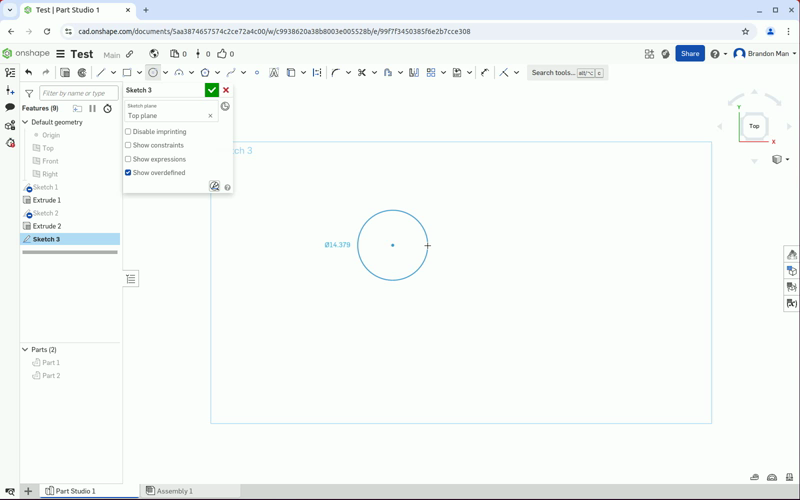
click(427, 245)
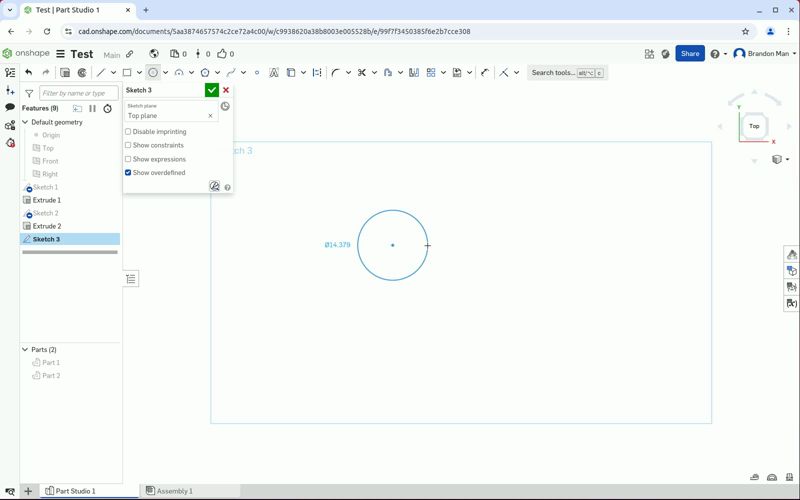
key(esc)
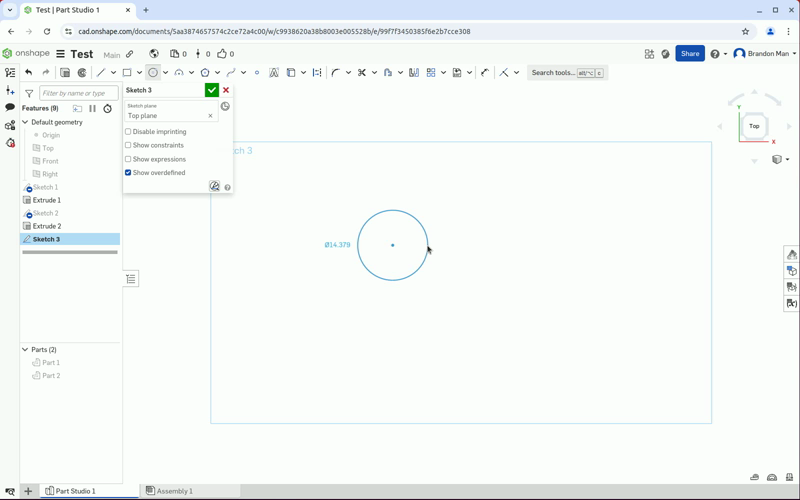
key(c)
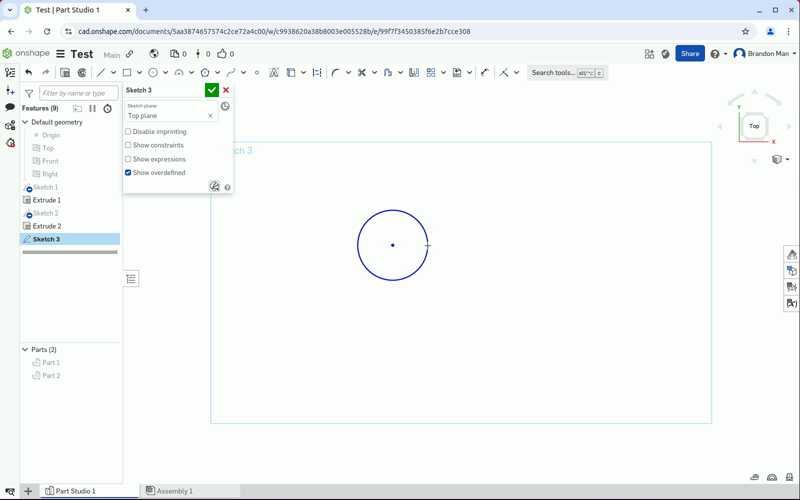
key_down(shift)
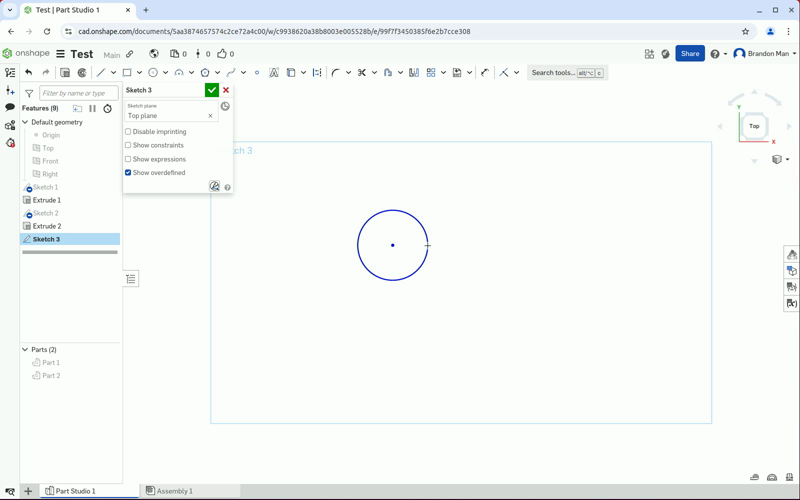
mouse_move(392, 245)
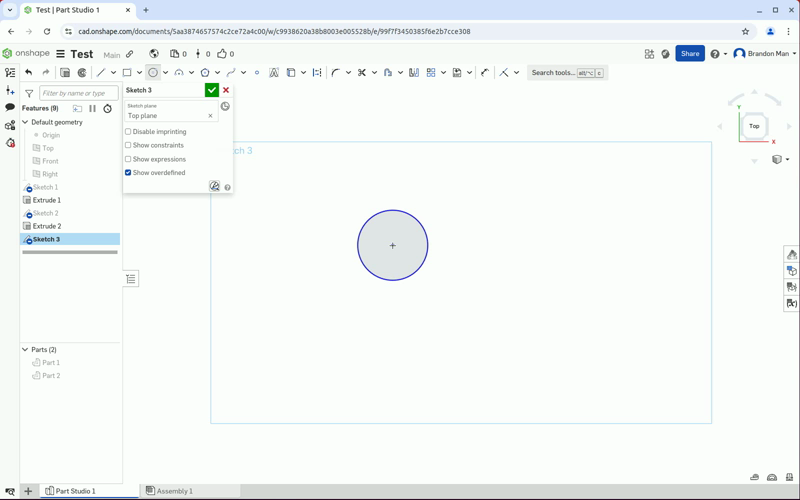
click(392, 245)
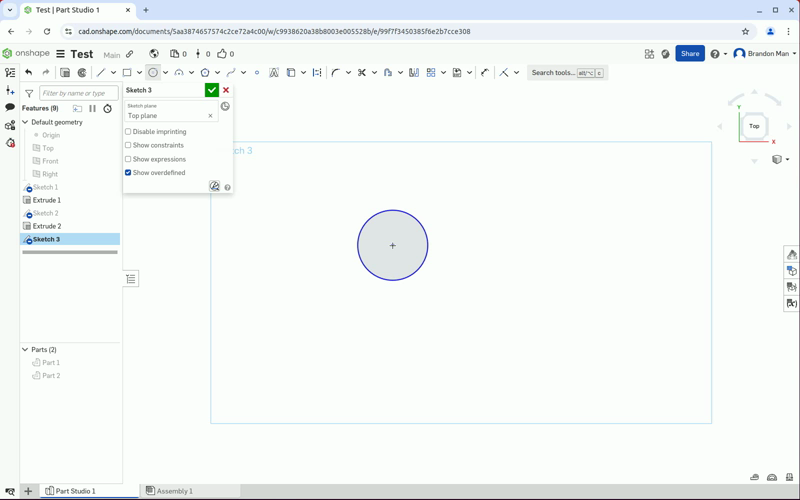
key_up(shift)
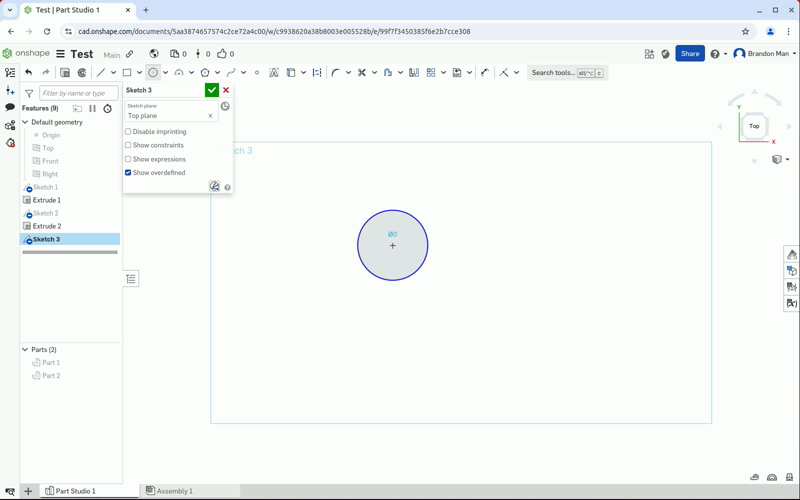
mouse_move(417, 245)
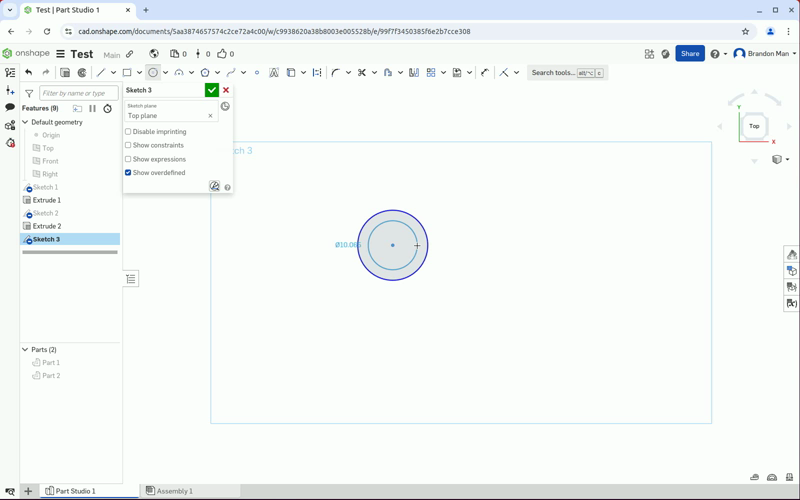
click(417, 245)
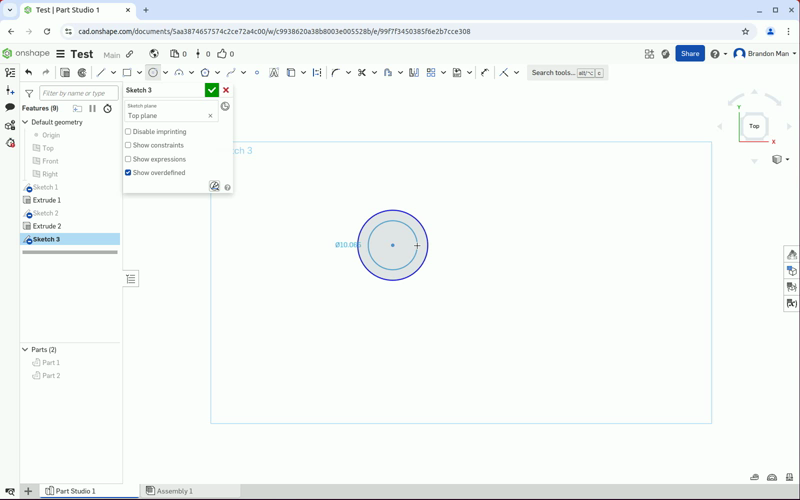
key(esc)
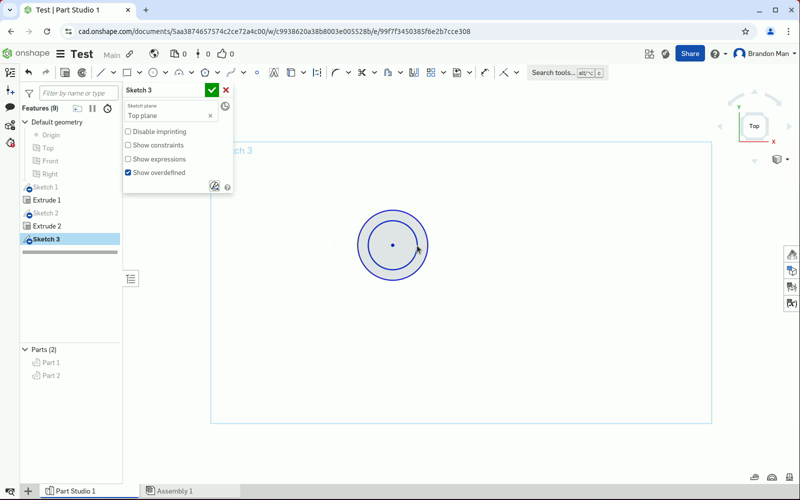
mouse_move(363, 245)
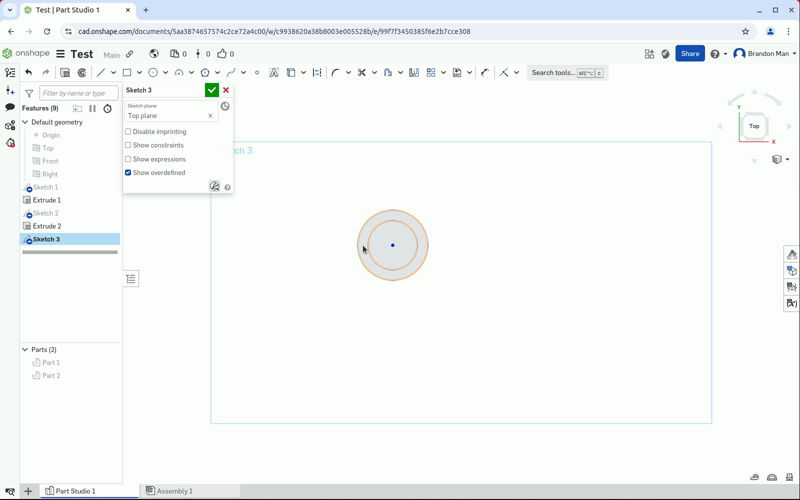
click(363, 245)
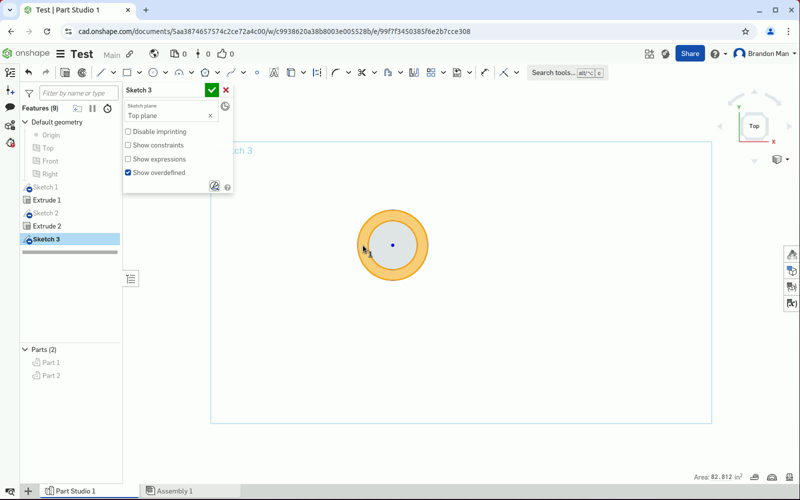
mouse_move(73, 352)
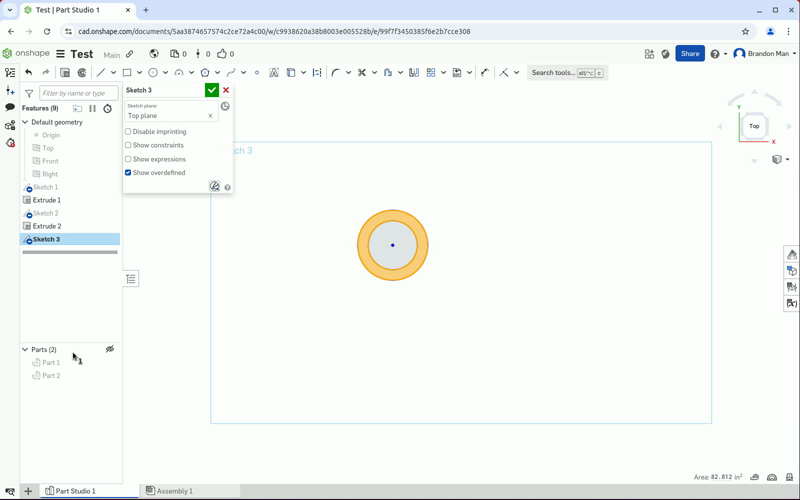
key(shift+y)
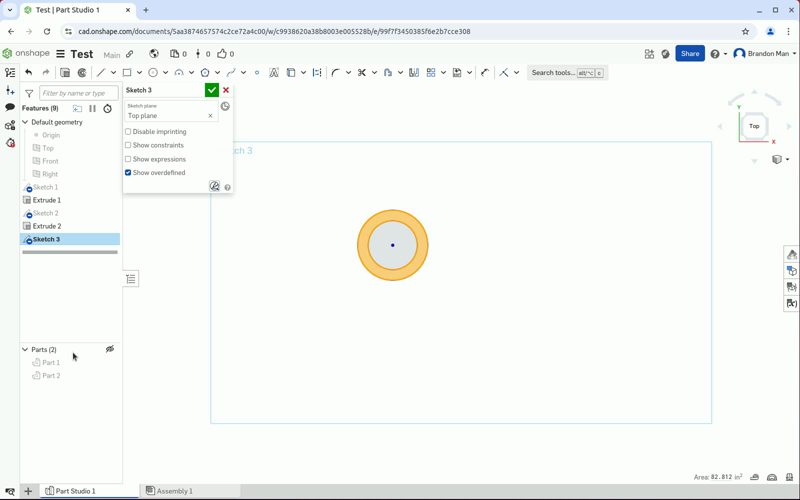
key(shift+e)
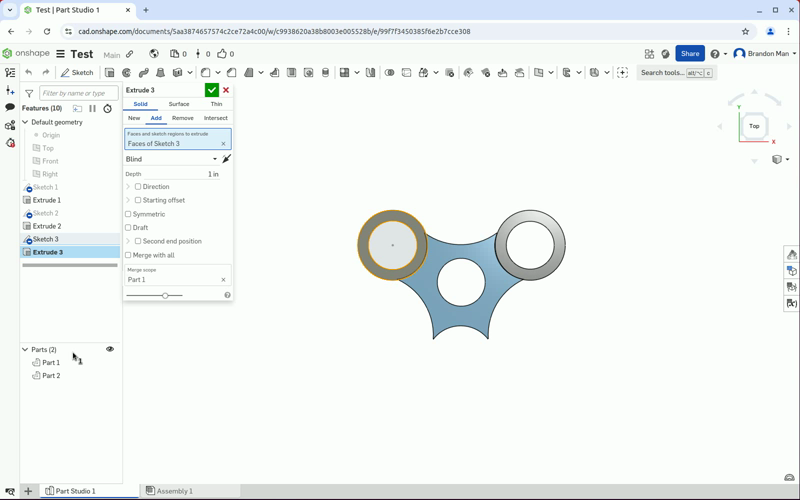
mouse_move(143, 106)
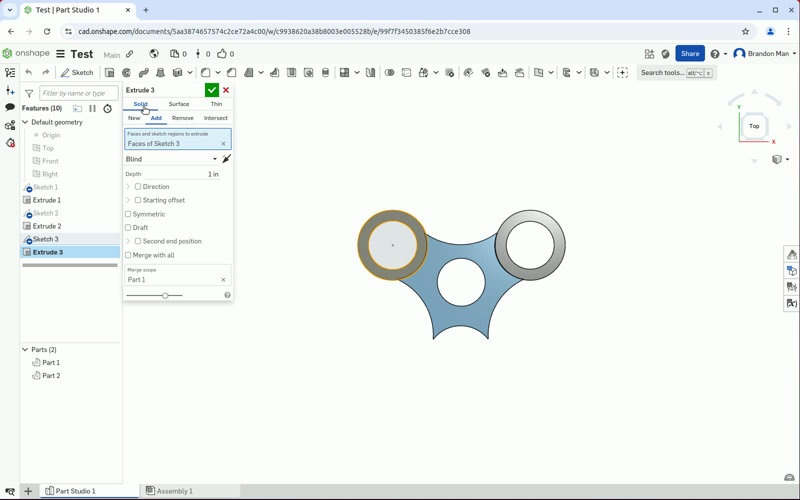
click(143, 106)
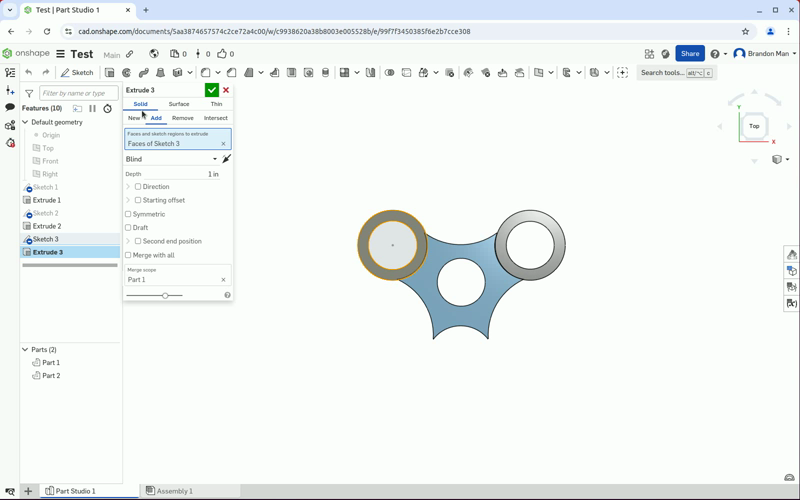
mouse_move(137, 120)
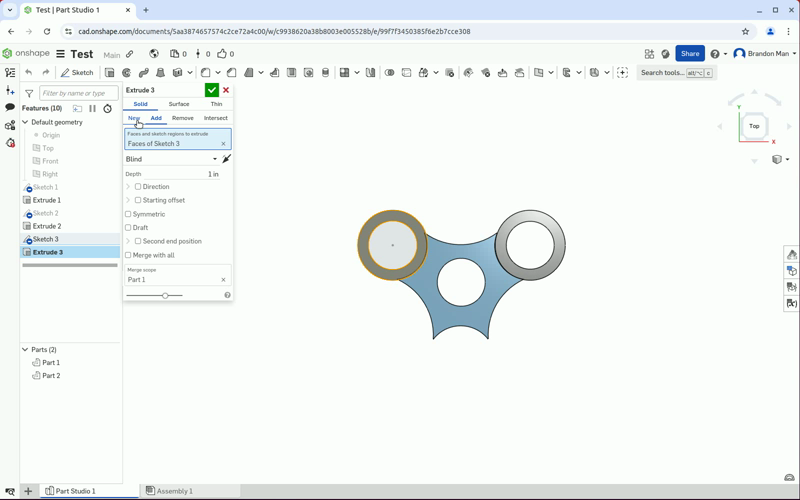
click(137, 120)
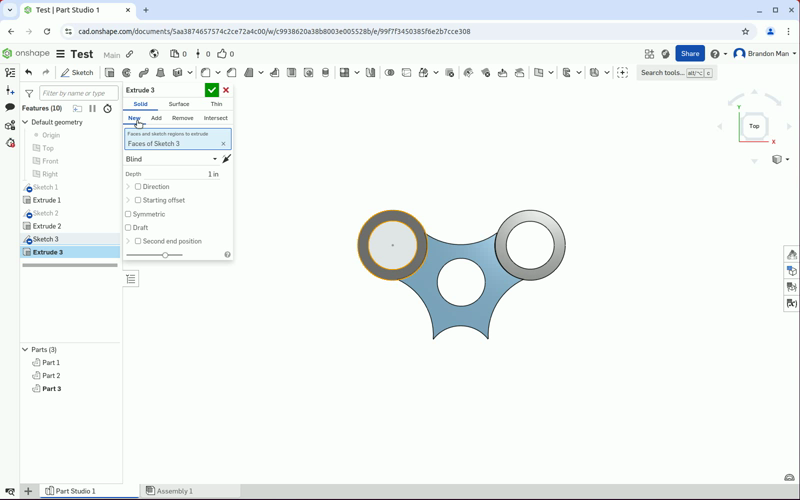
key(tab, 4)
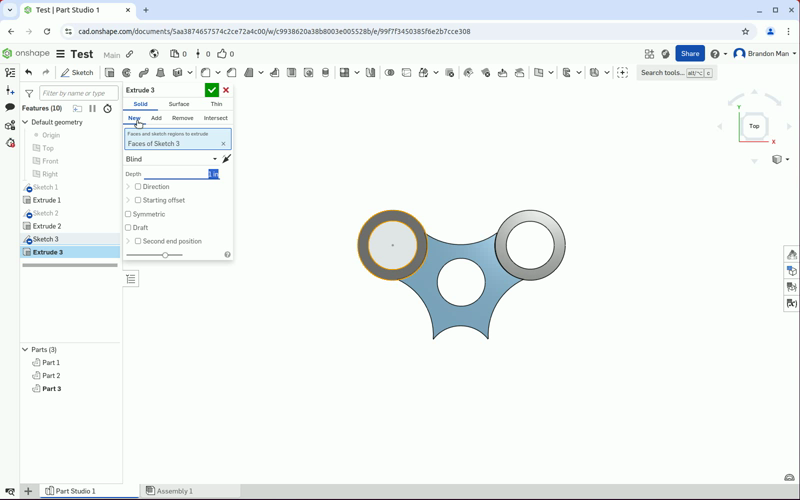
text(3.129)
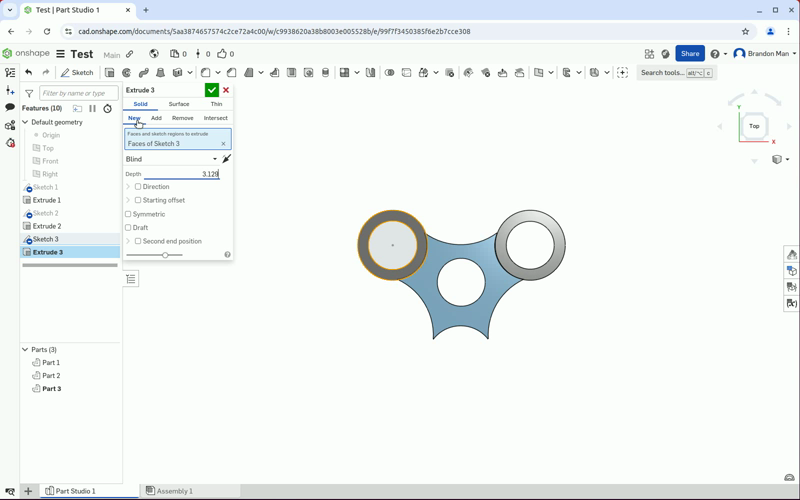
key(enter)
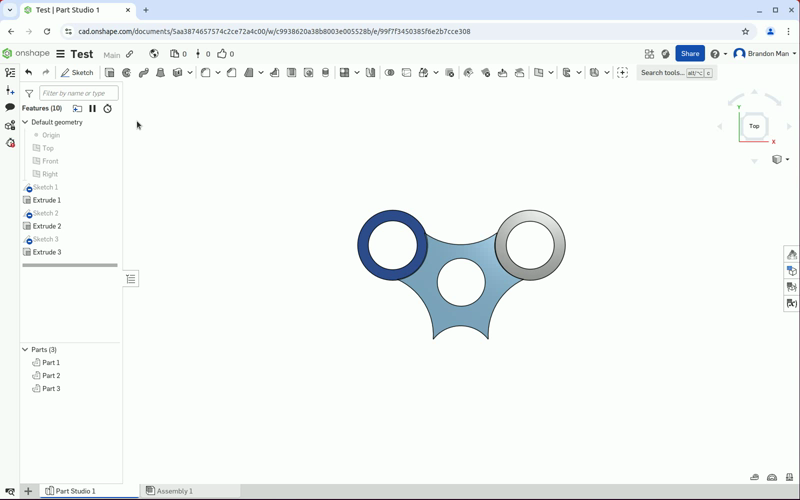
key(shift+h)
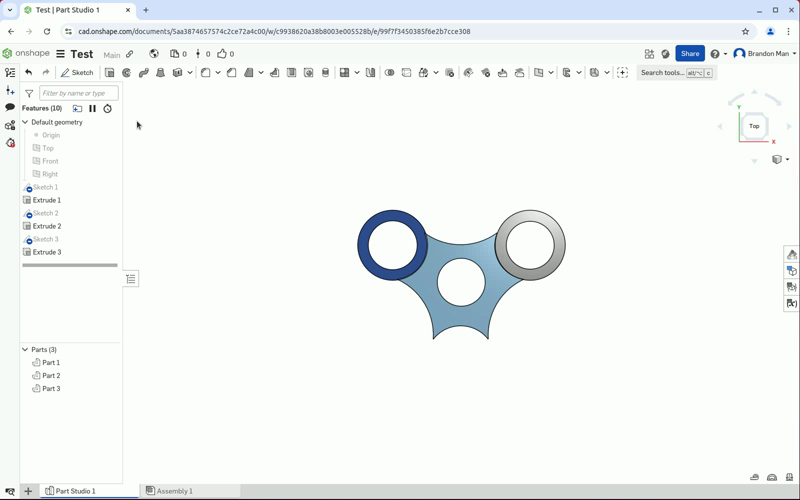
key(shift+h)
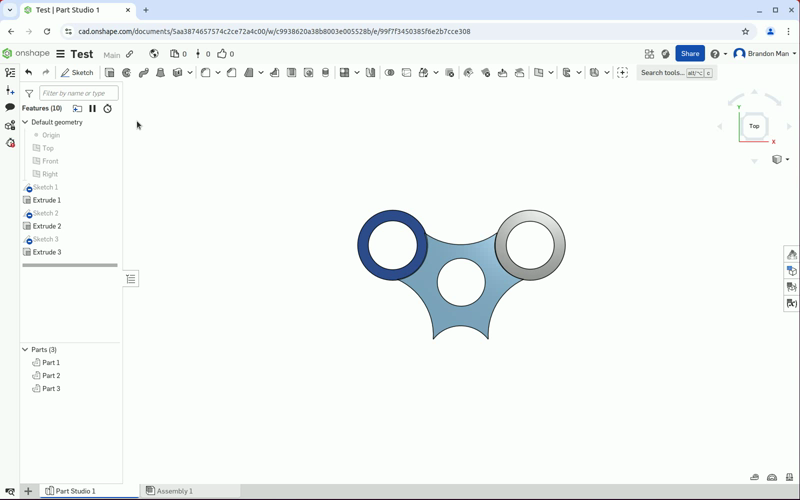
mouse_move(73, 189)
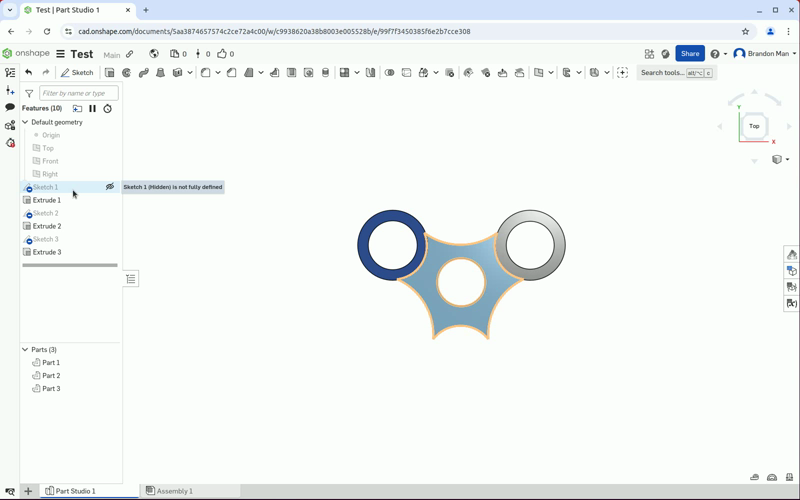
click(73, 189)
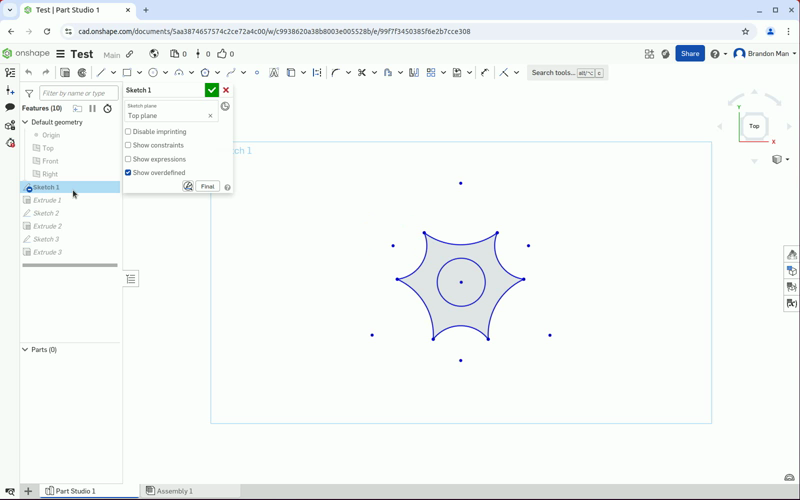
mouse_move(229, 92)
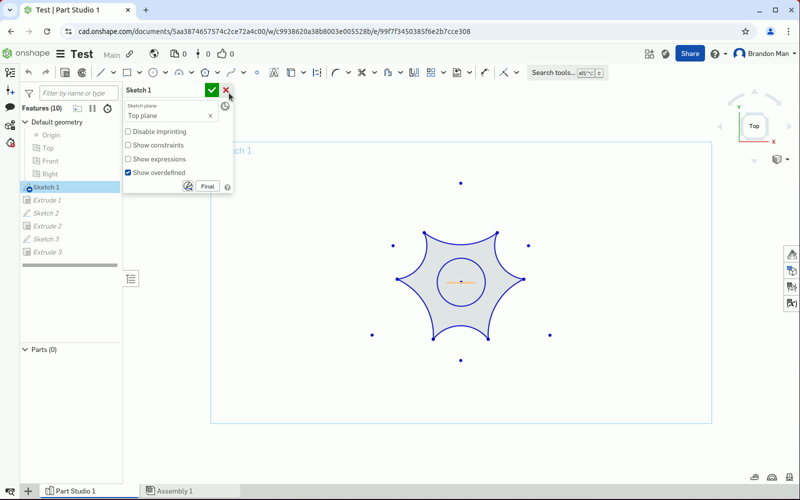
click(229, 92)
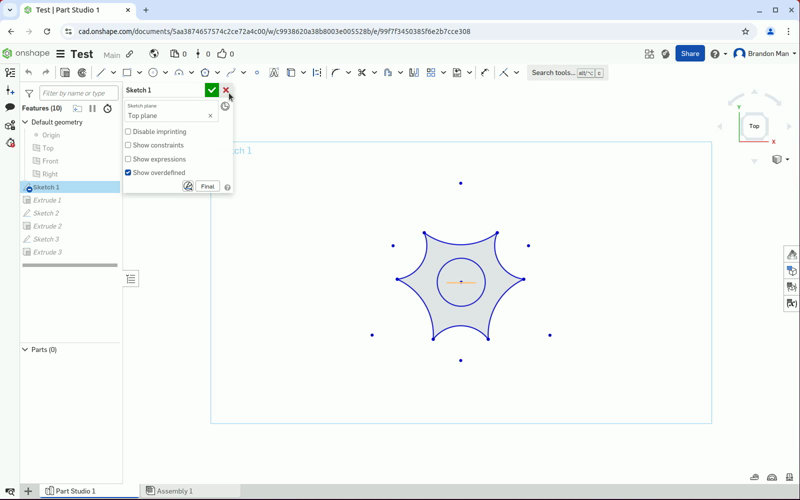
key(shift+s)
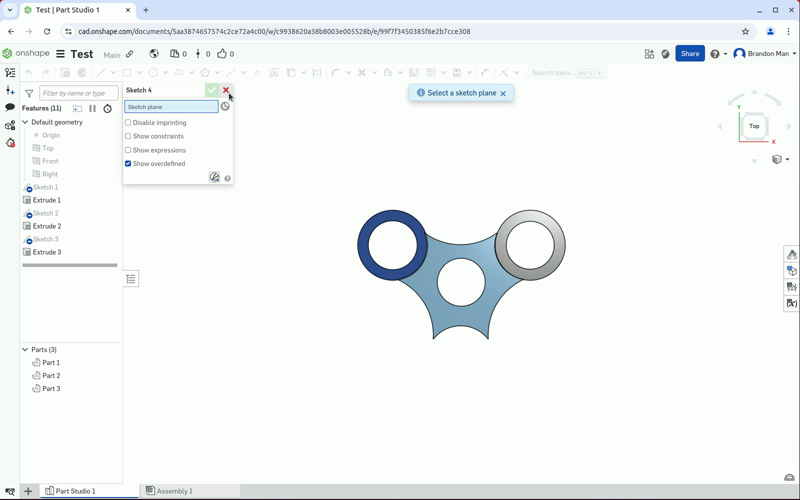
mouse_move(73, 150)
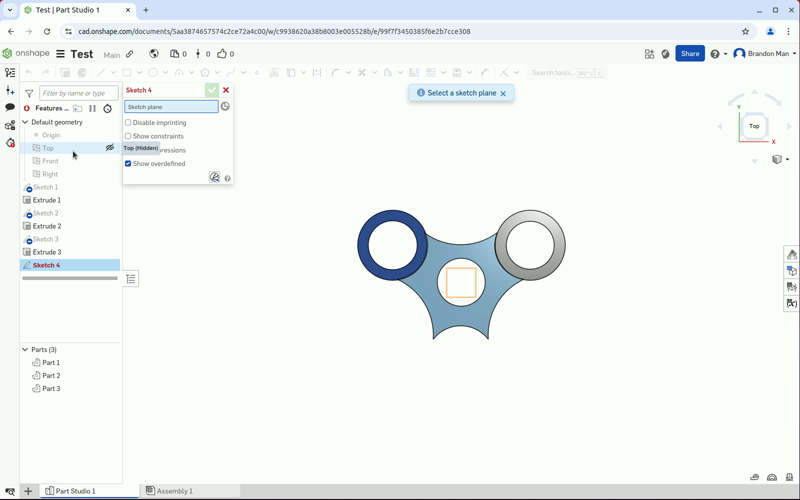
click(73, 150)
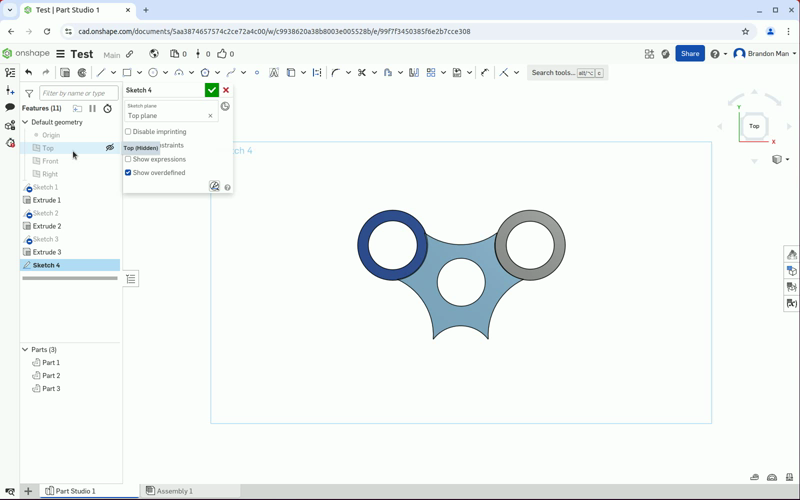
mouse_move(73, 352)
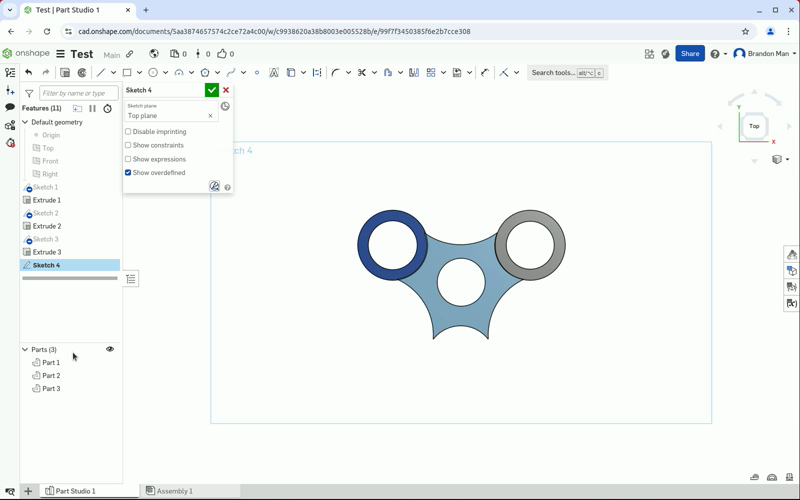
key(y)
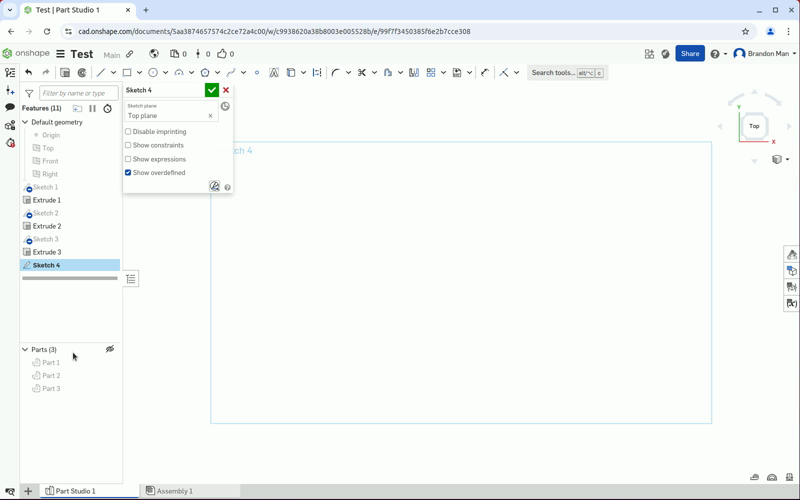
key(c)
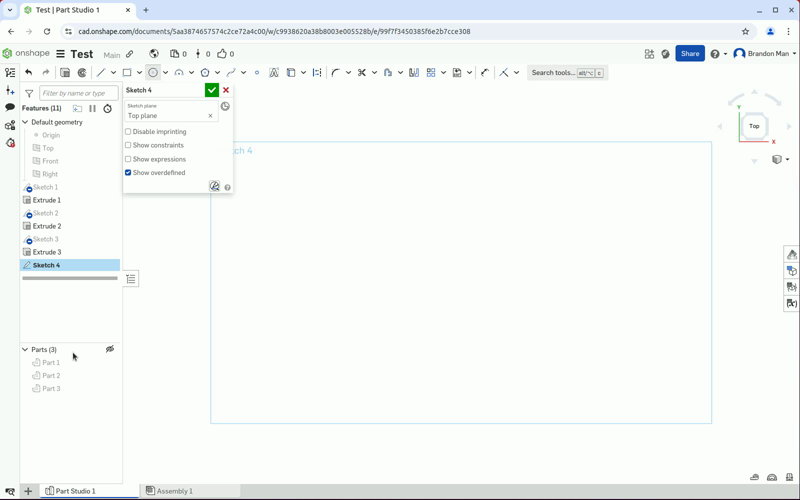
key_down(shift)
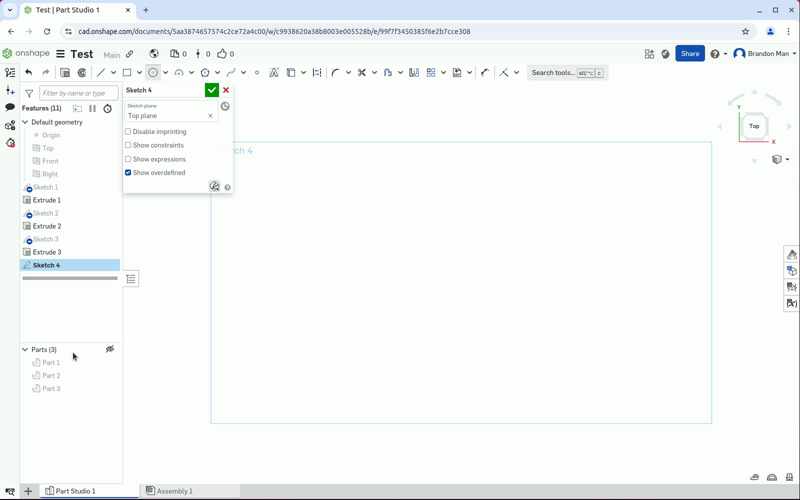
mouse_move(460, 360)
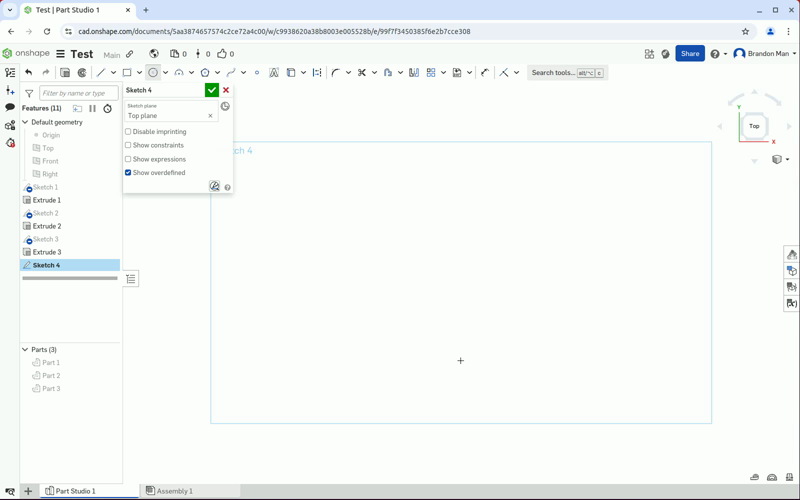
click(460, 360)
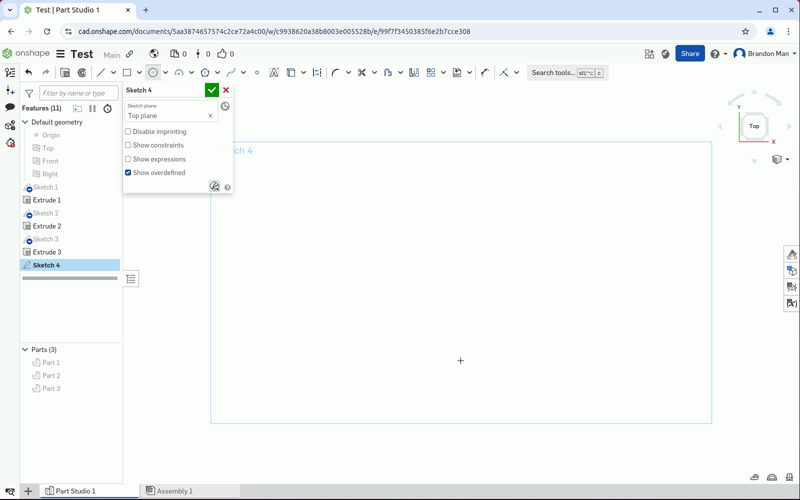
key_up(shift)
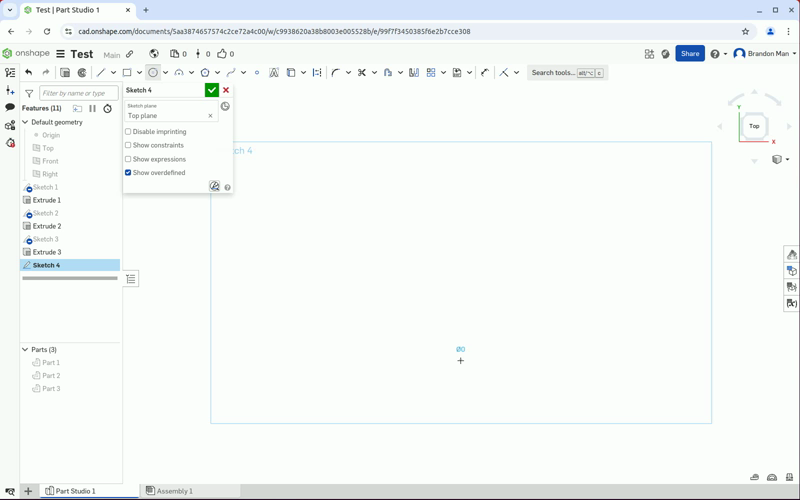
mouse_move(495, 360)
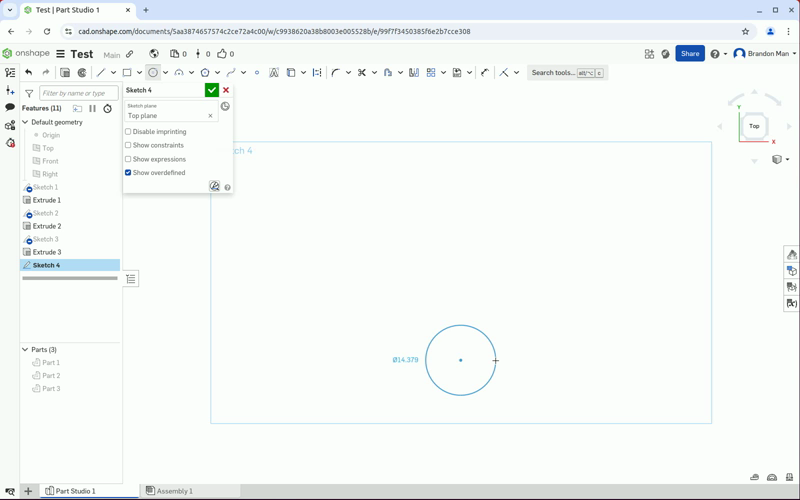
click(495, 360)
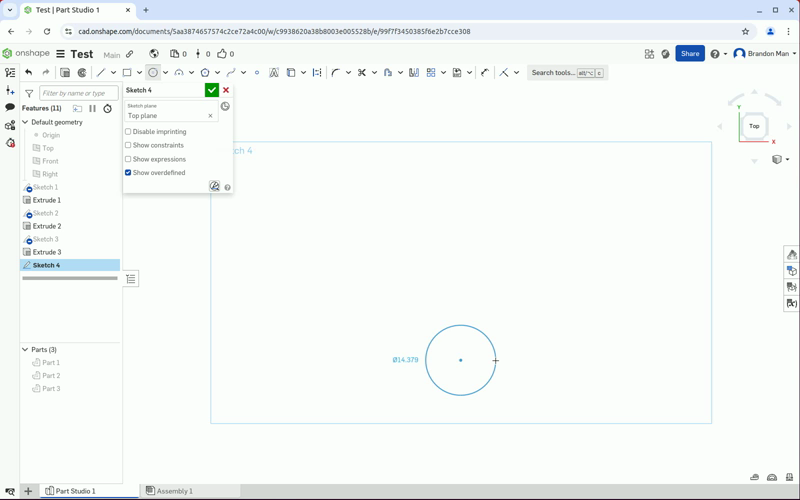
key(esc)
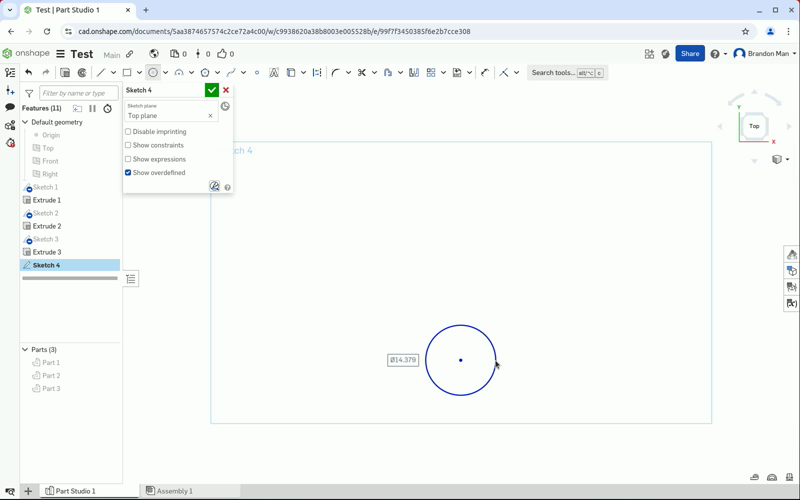
key(c)
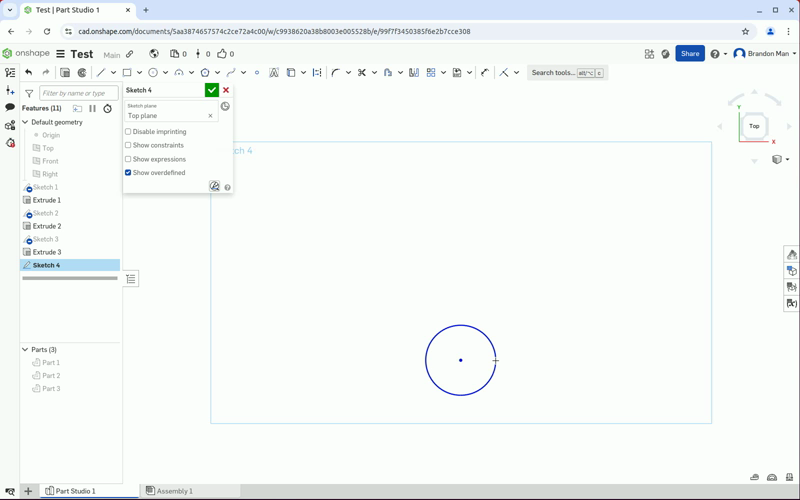
key_down(shift)
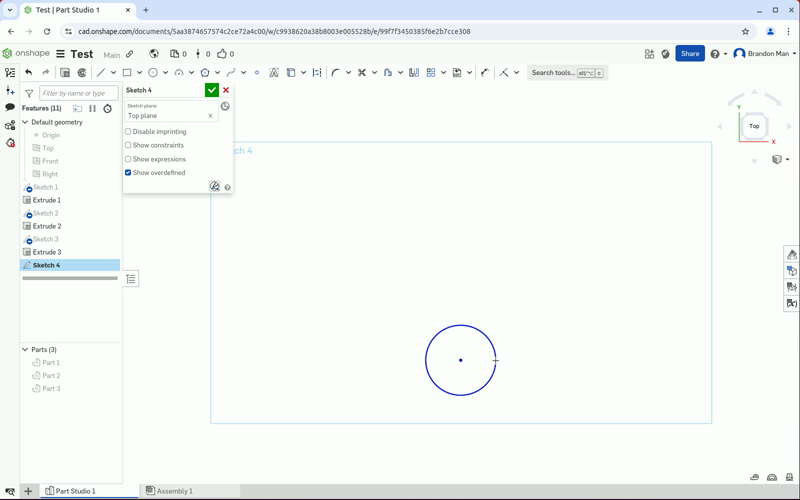
mouse_move(460, 360)
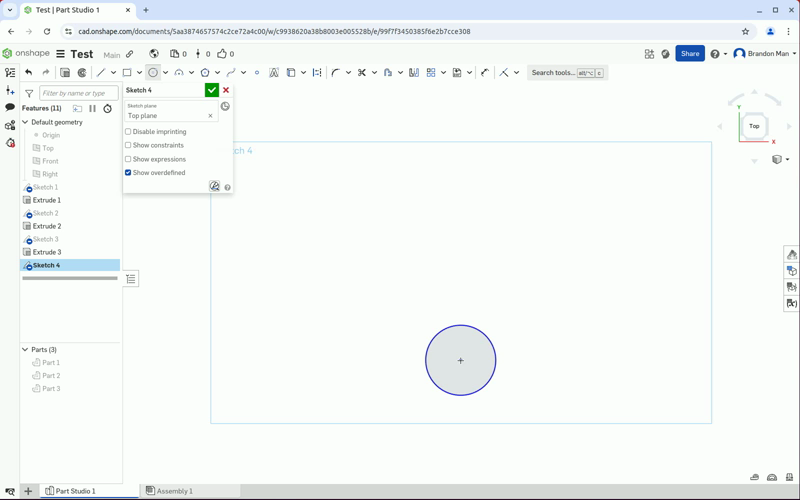
click(460, 360)
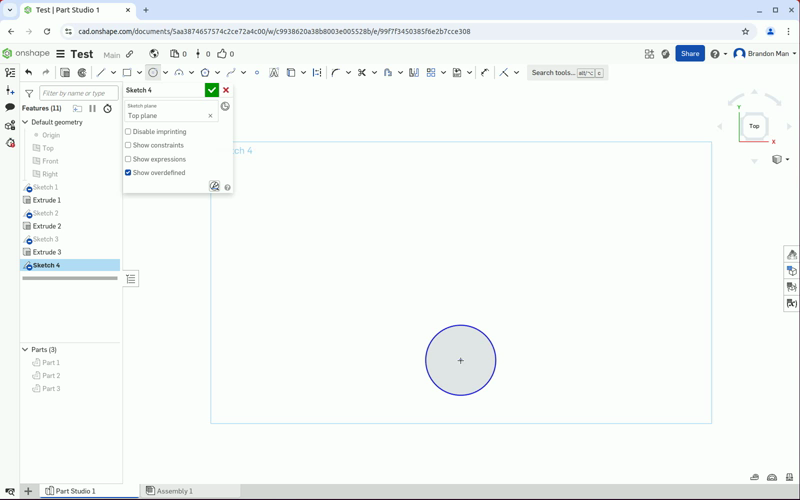
key_up(shift)
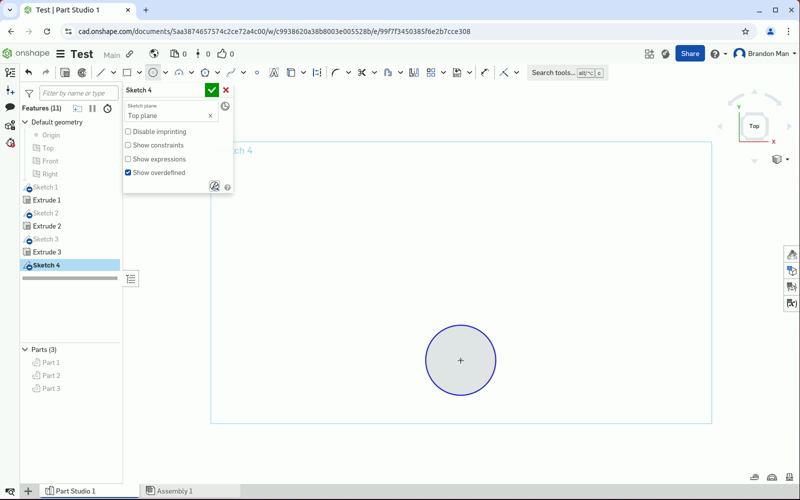
mouse_move(485, 360)
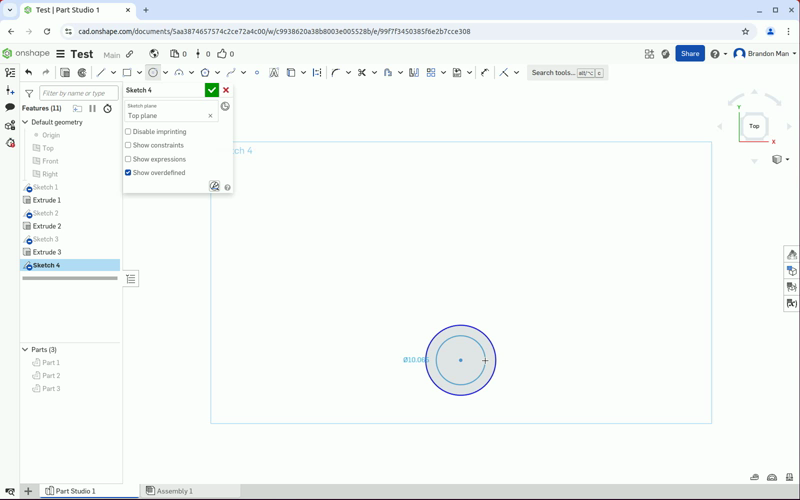
click(485, 360)
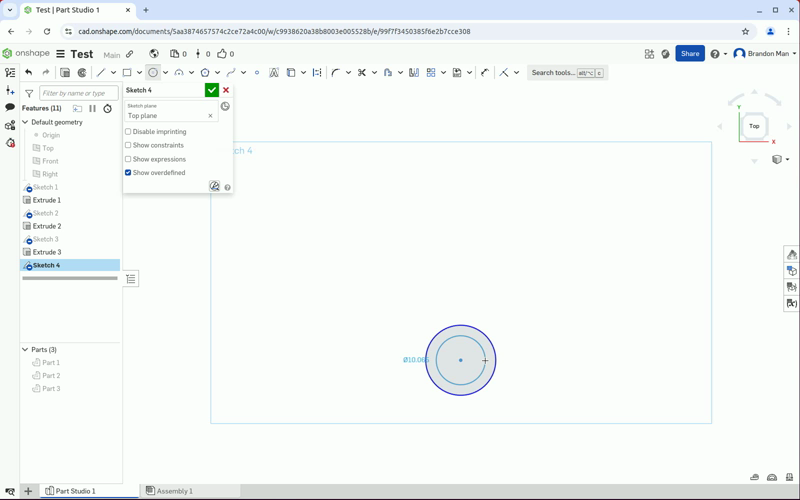
key(esc)
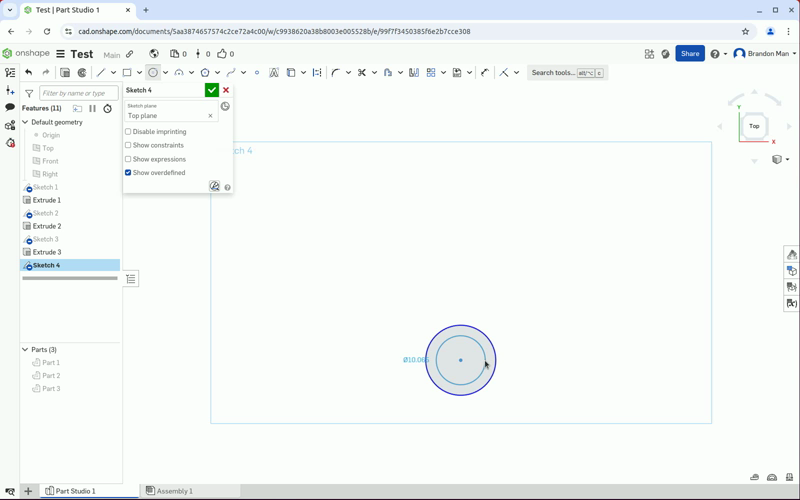
mouse_move(476, 383)
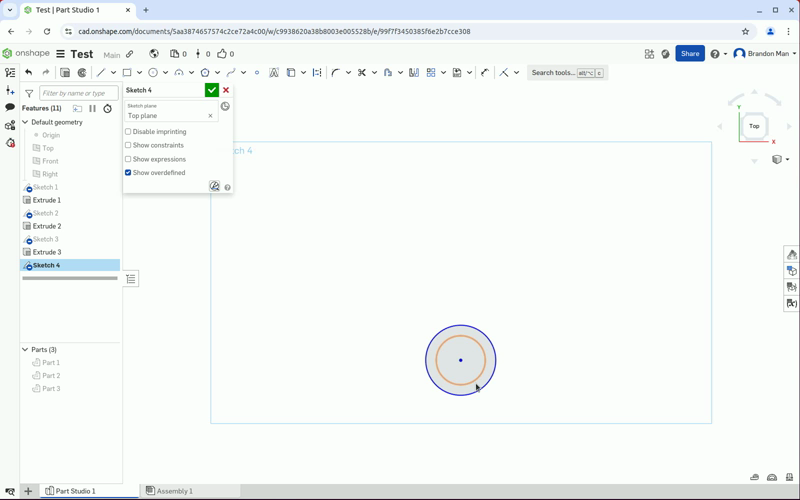
click(476, 383)
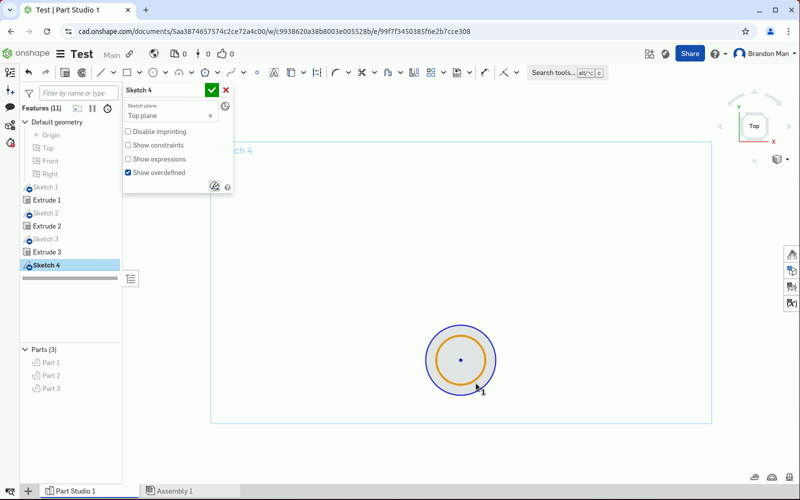
mouse_move(73, 352)
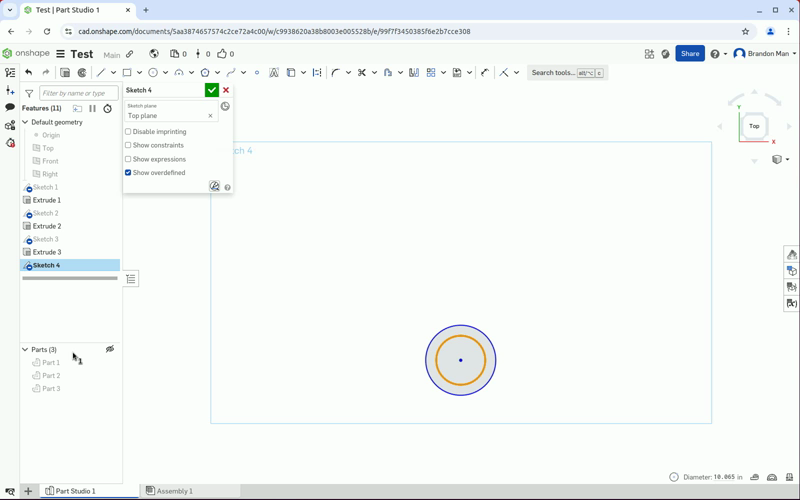
key(shift+y)
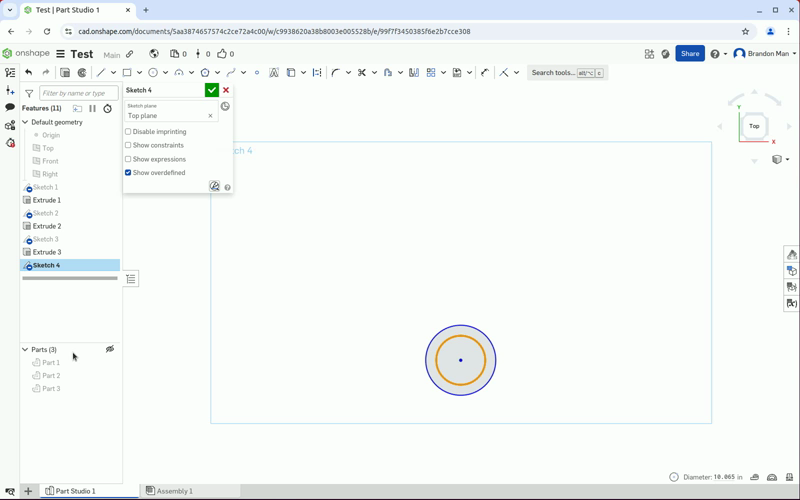
key(shift+e)
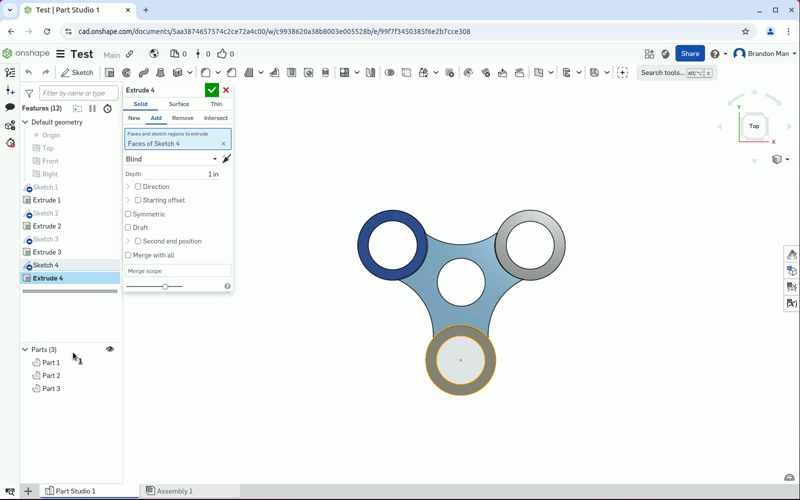
mouse_move(143, 106)
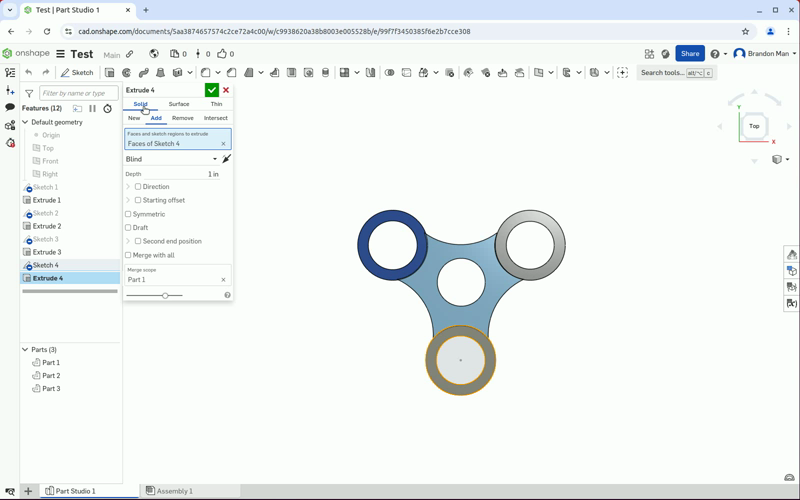
click(143, 106)
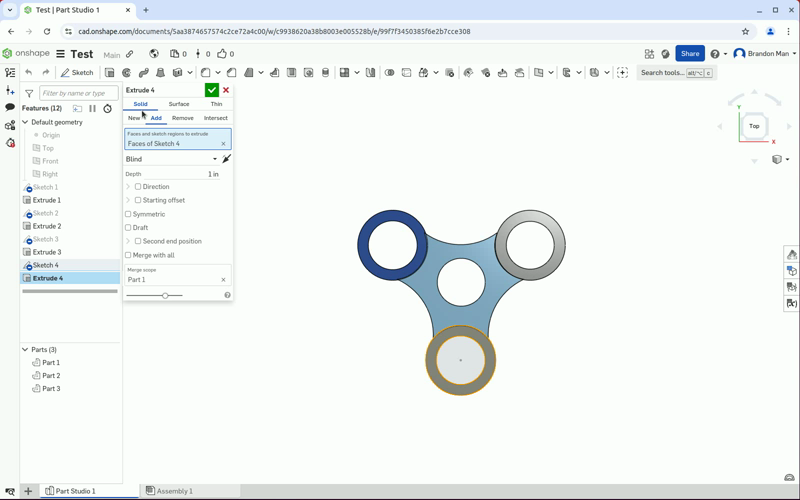
mouse_move(137, 120)
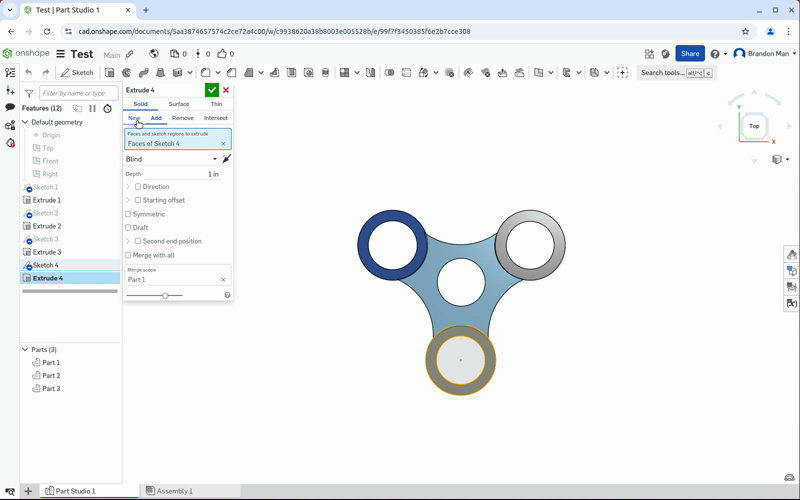
click(137, 120)
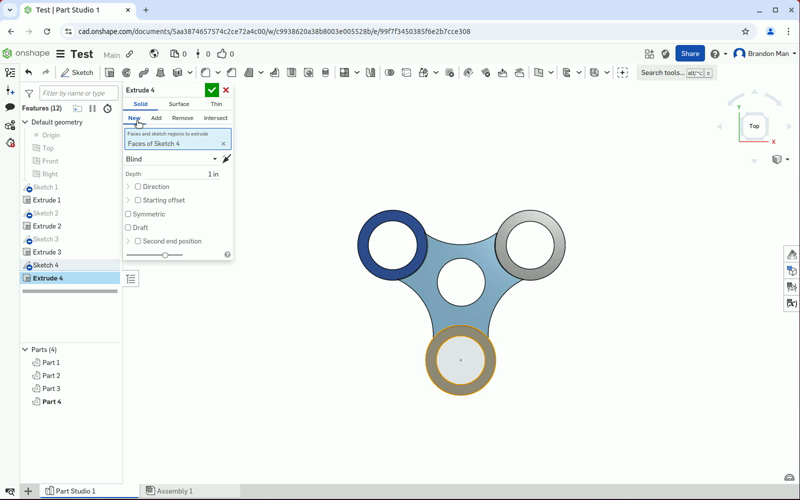
key(tab, 4)
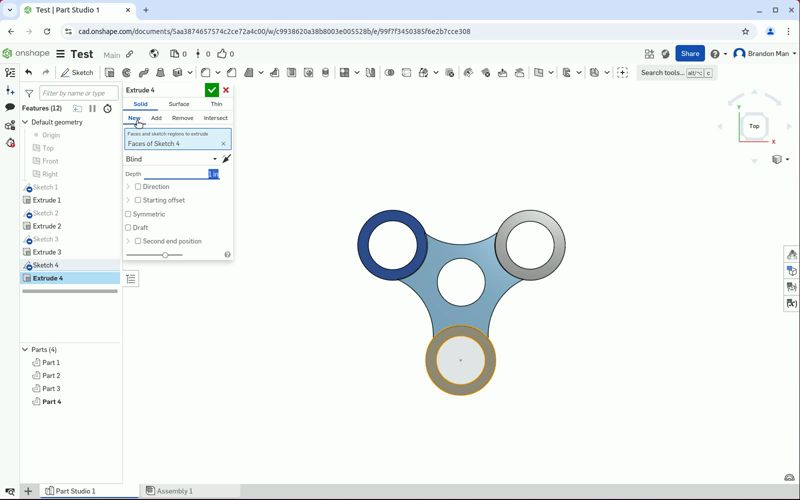
text(3.129)
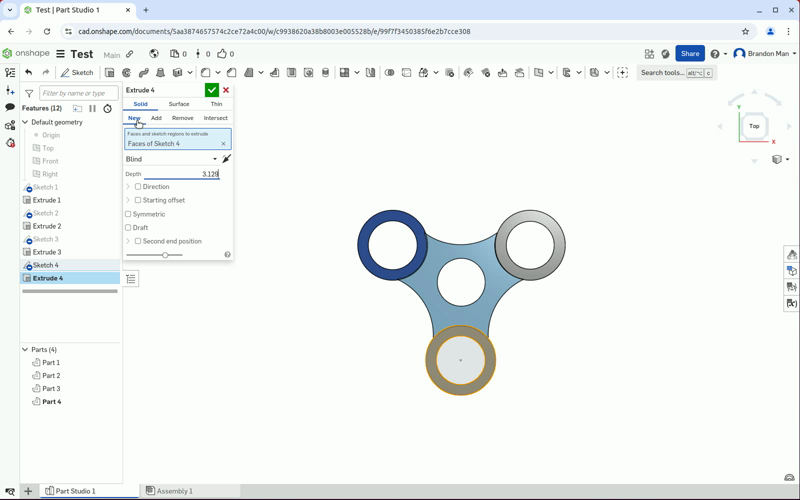
key(enter)
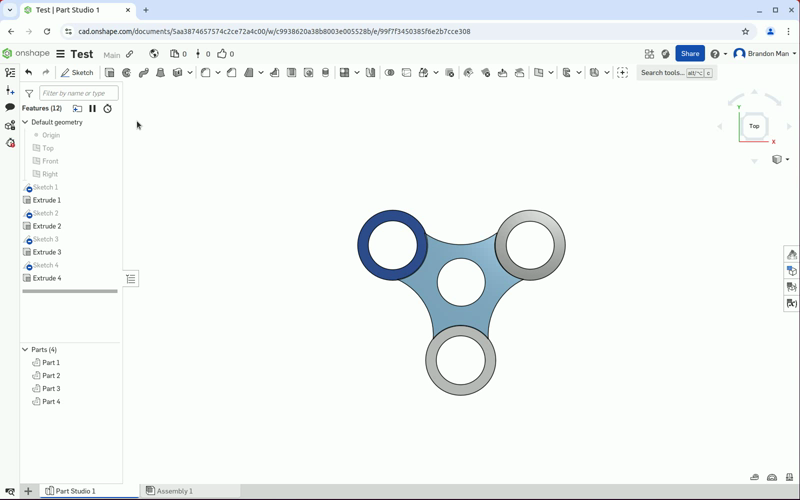
key(shift+h)
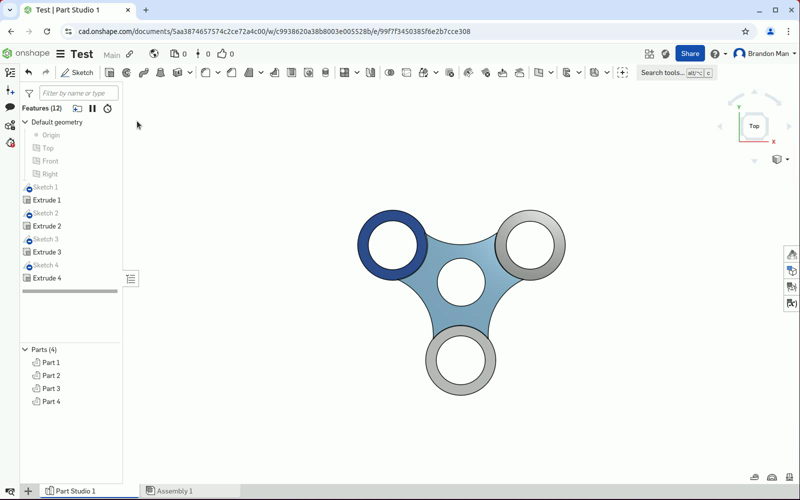
key(shift+h)
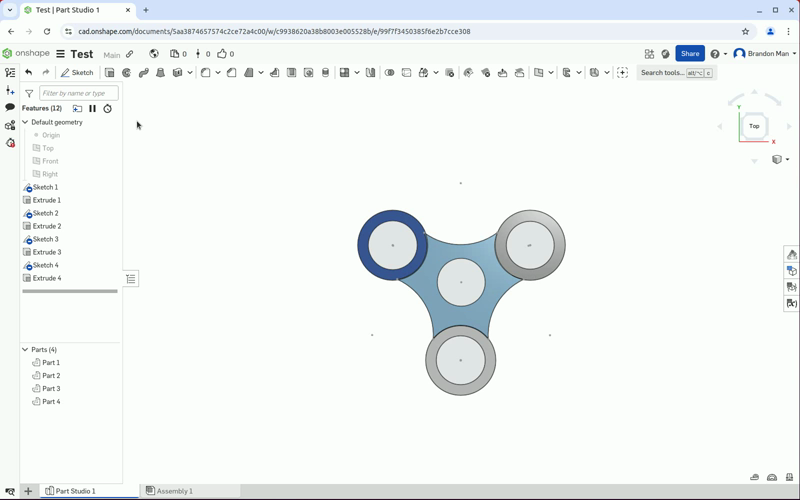
key(shift+7)
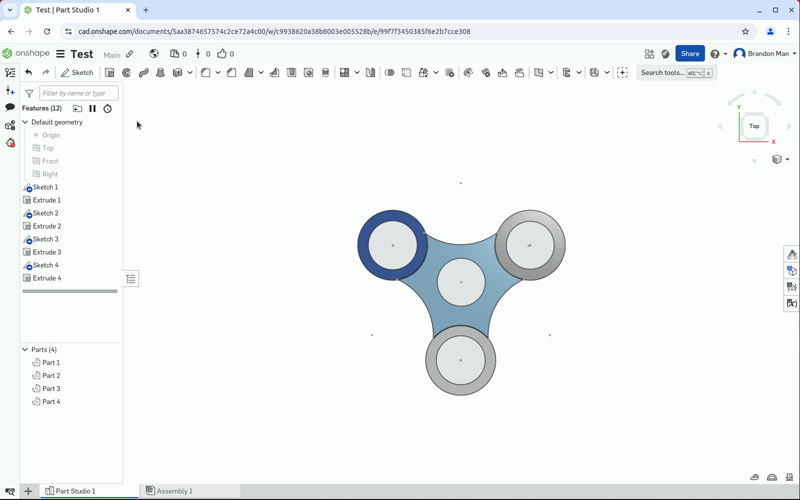
key(up, 3)
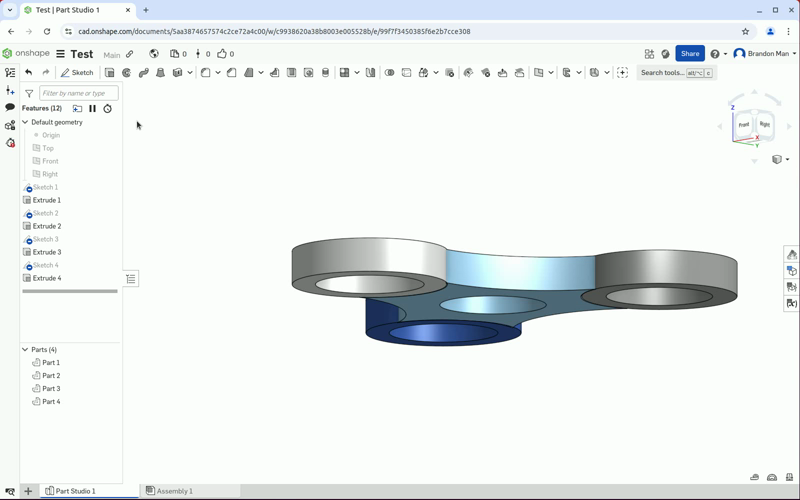
key(left, 3)
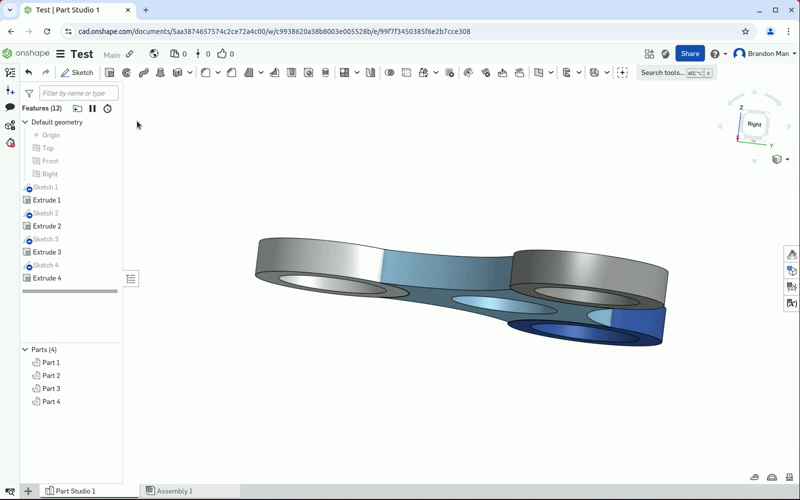
key(right, 3)
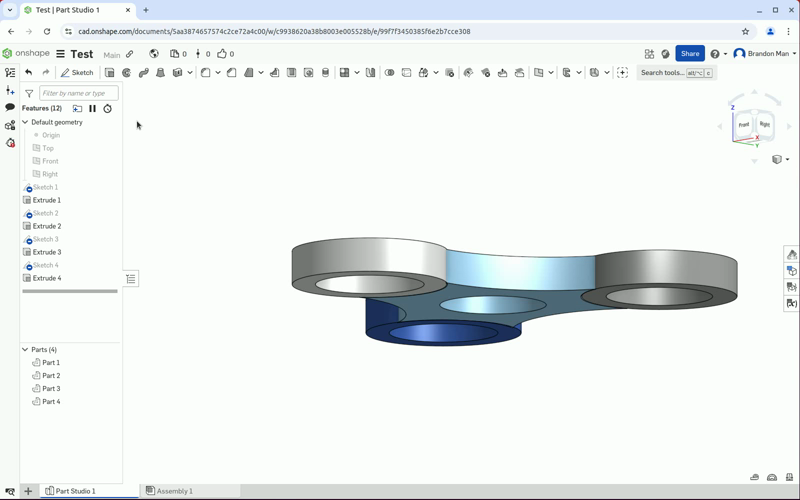
key(down, 3)
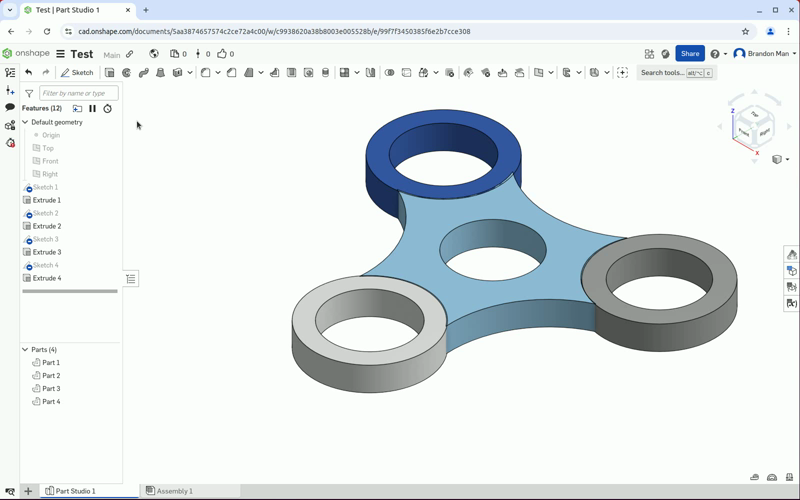
mouse_move(73, 189)
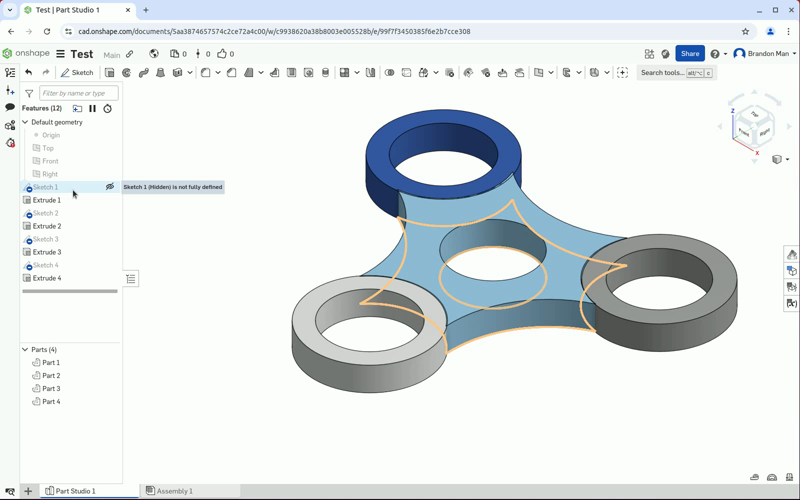
click(73, 189)